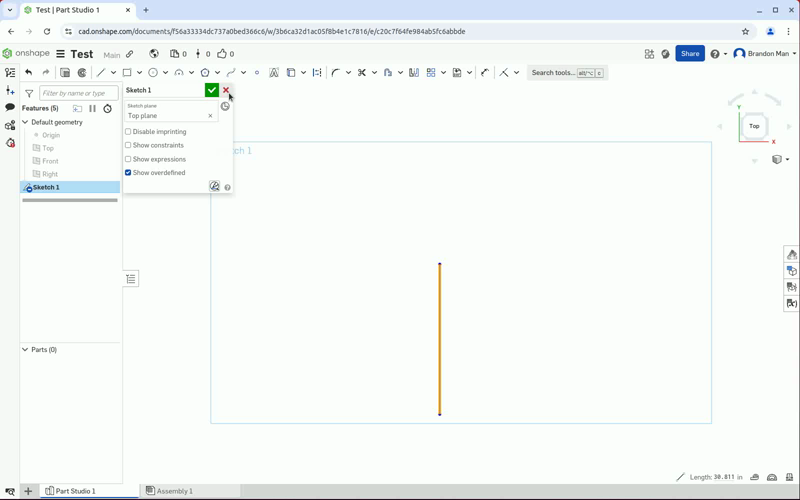
key(shift+h)
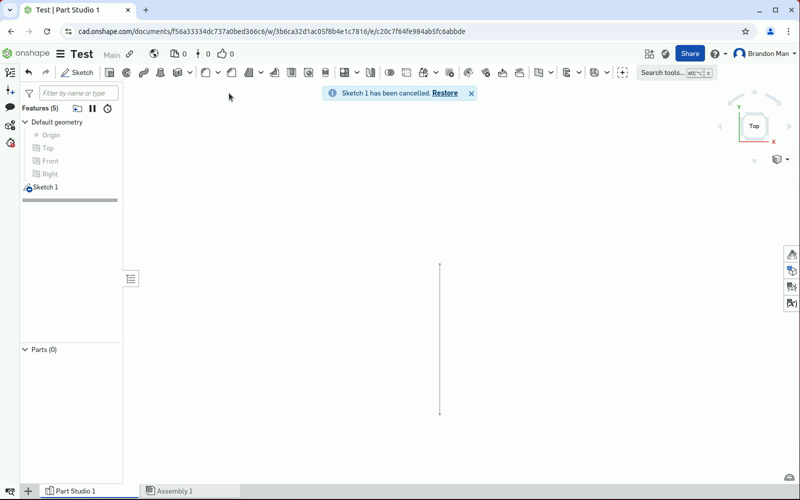
mouse_move(73, 352)
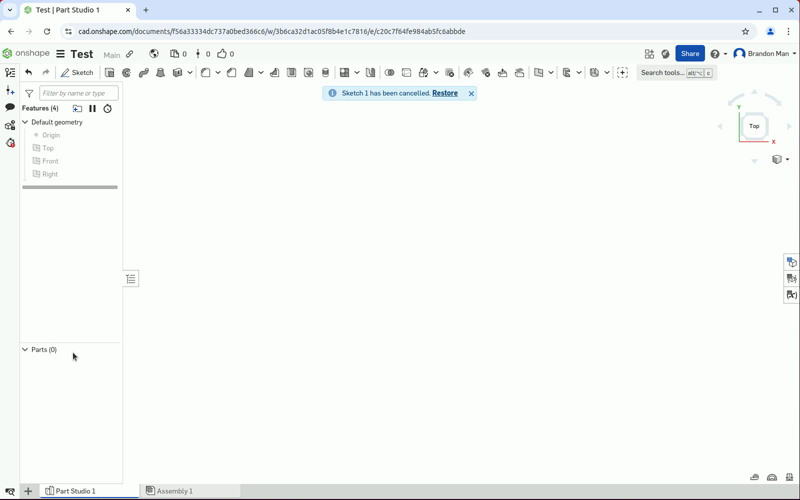
key(y)
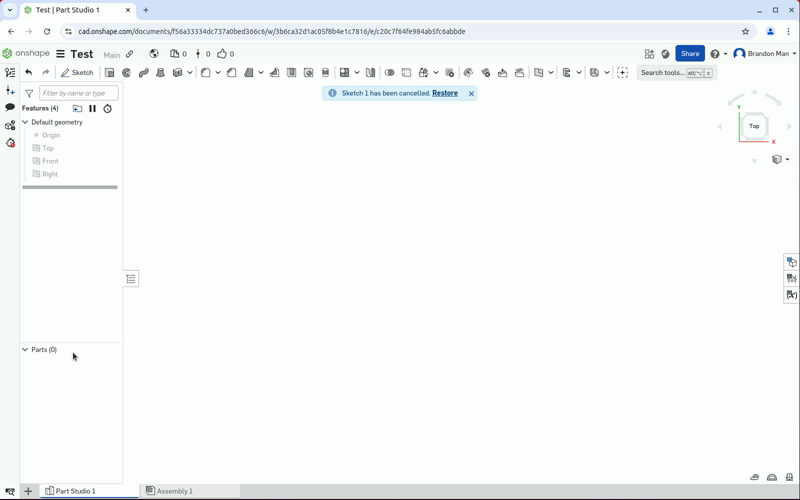
key(shift+p)
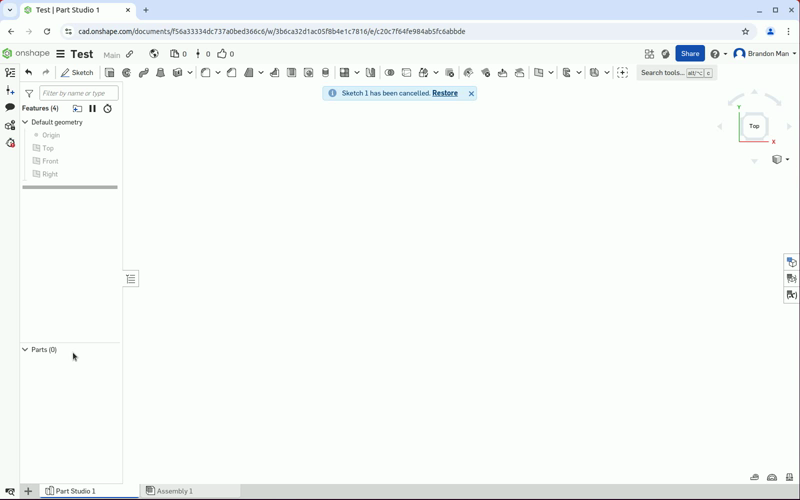
key(space)
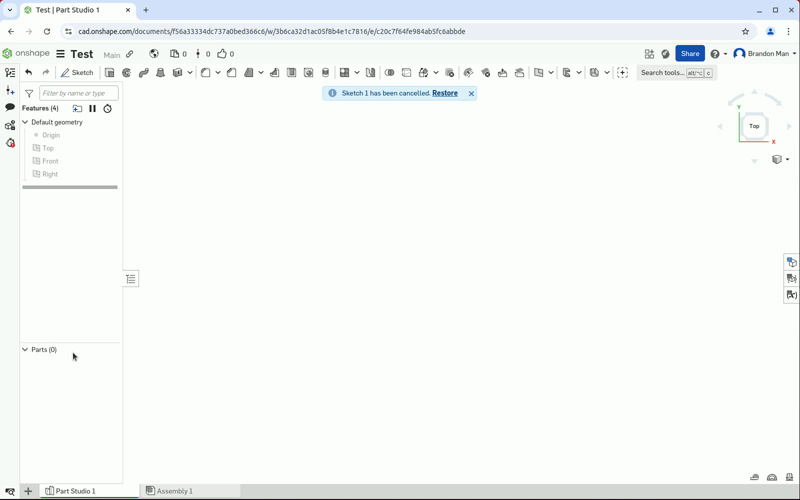
key_down(shift)
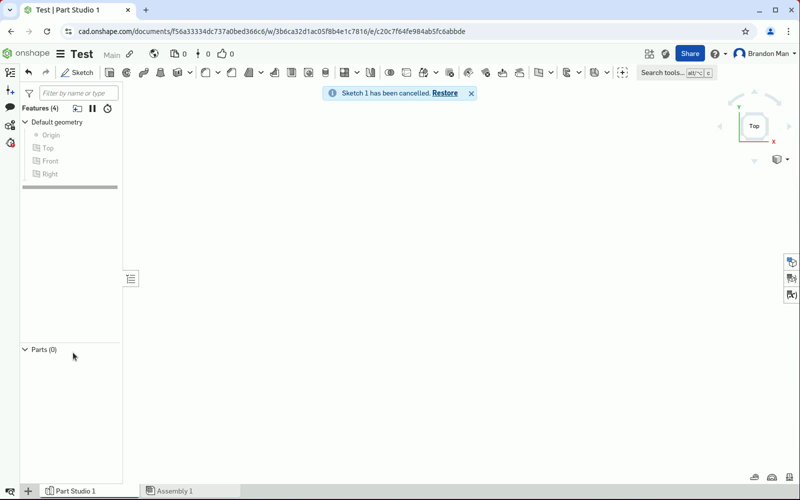
key(up)
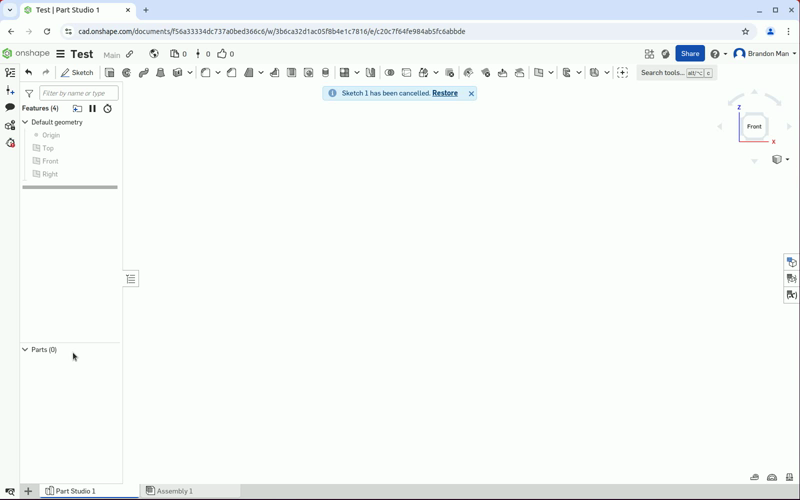
key_up(shift)
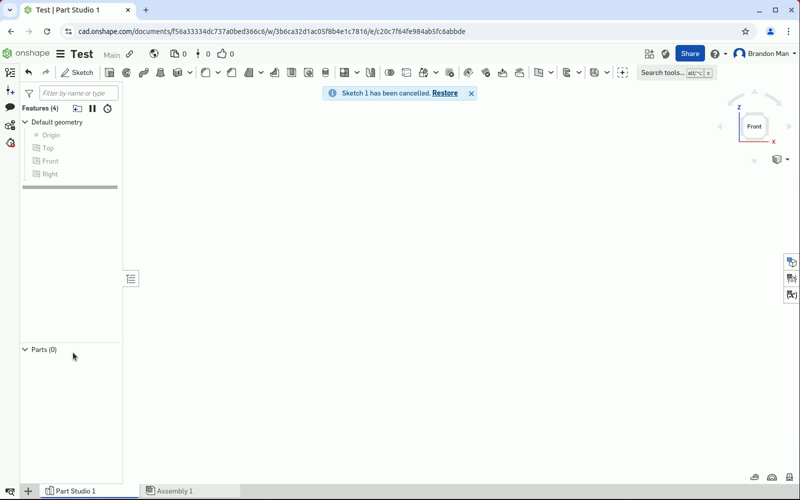
mouse_move(73, 352)
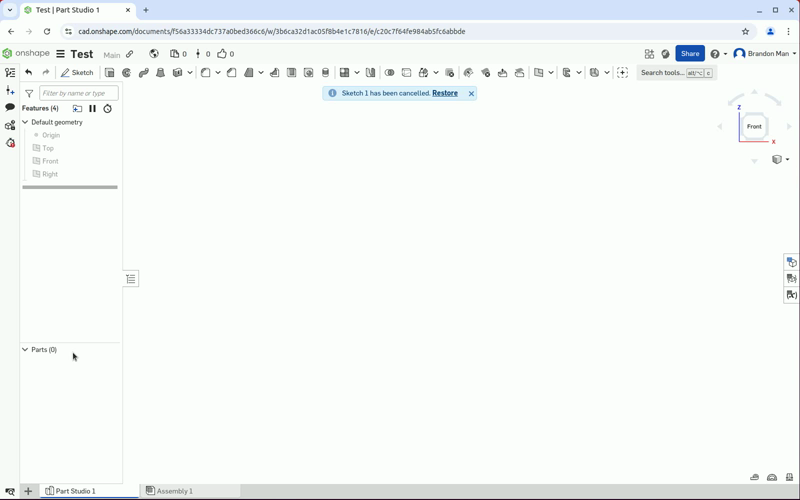
key(shift+y)
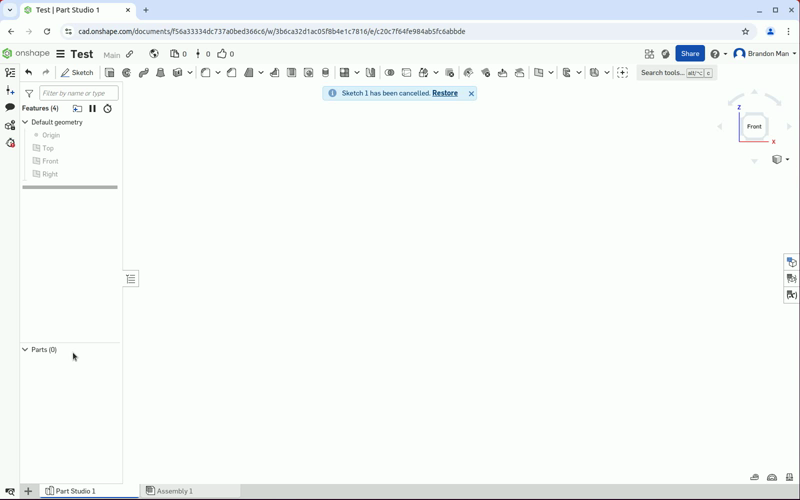
key(shift+s)
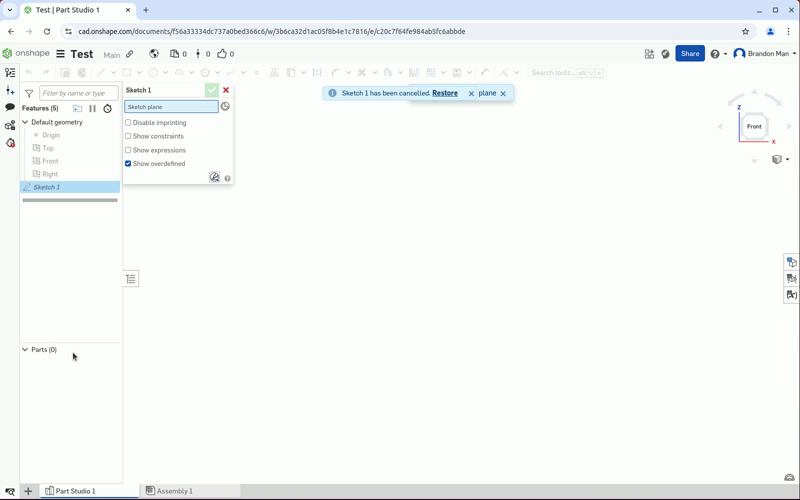
mouse_move(73, 163)
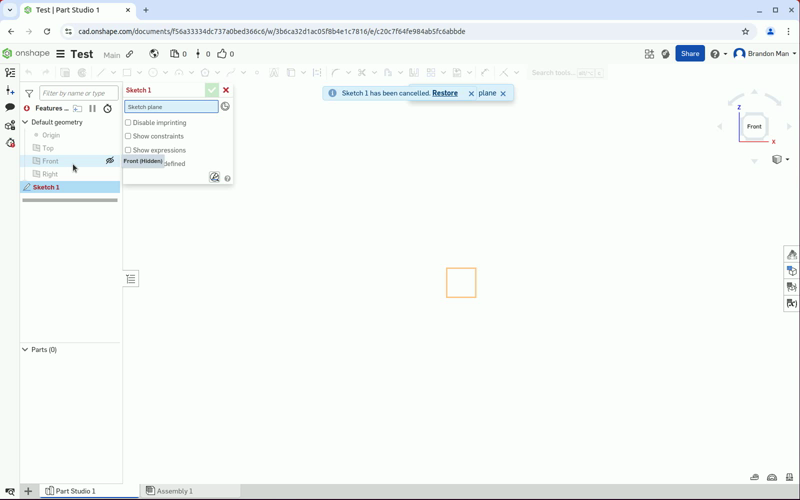
click(73, 163)
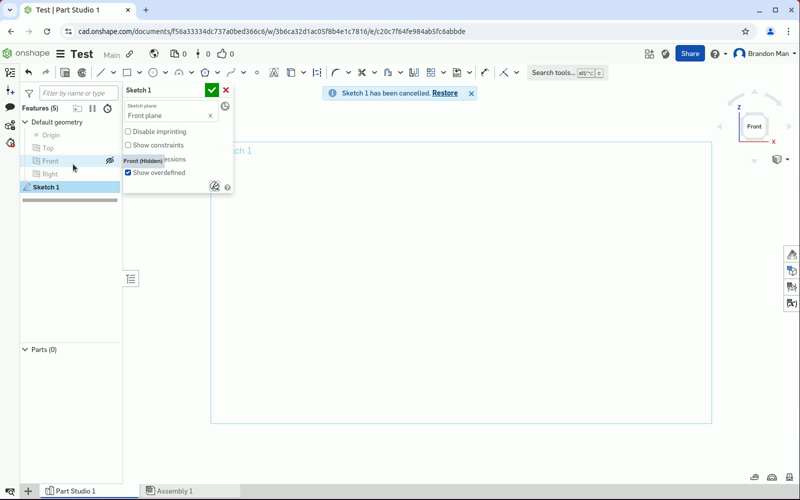
mouse_move(73, 352)
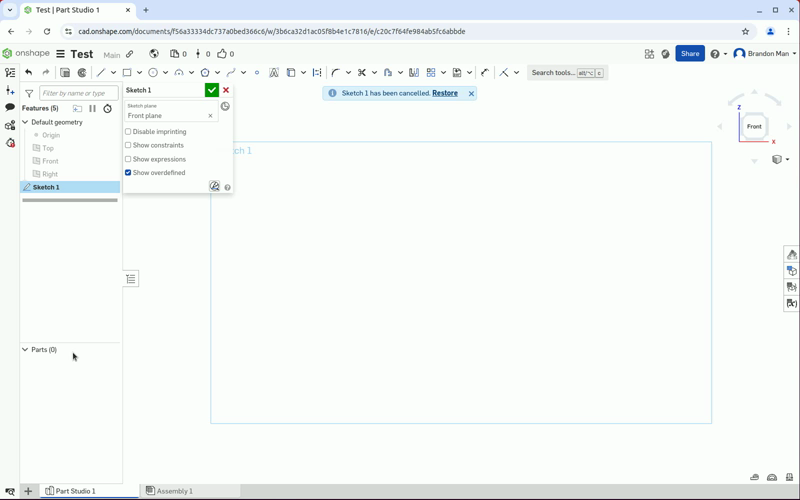
key(y)
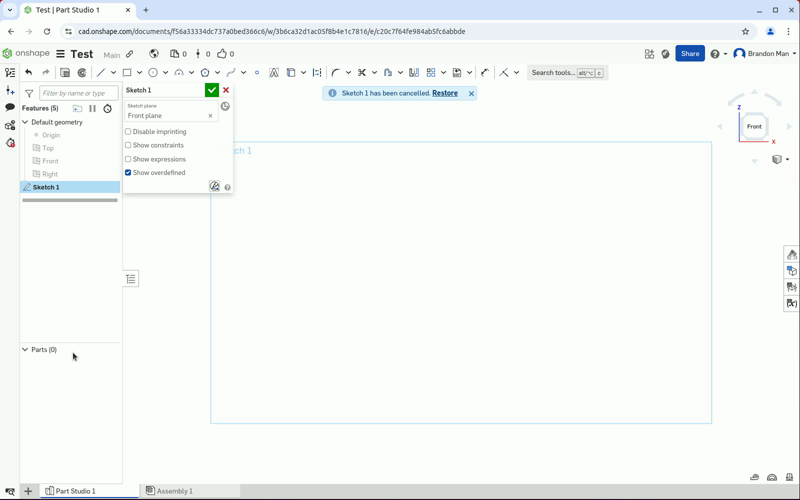
key(l)
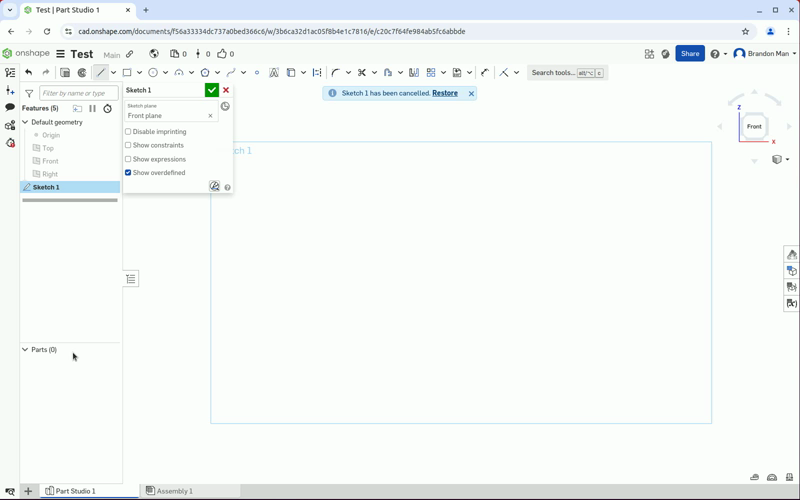
key_down(shift)
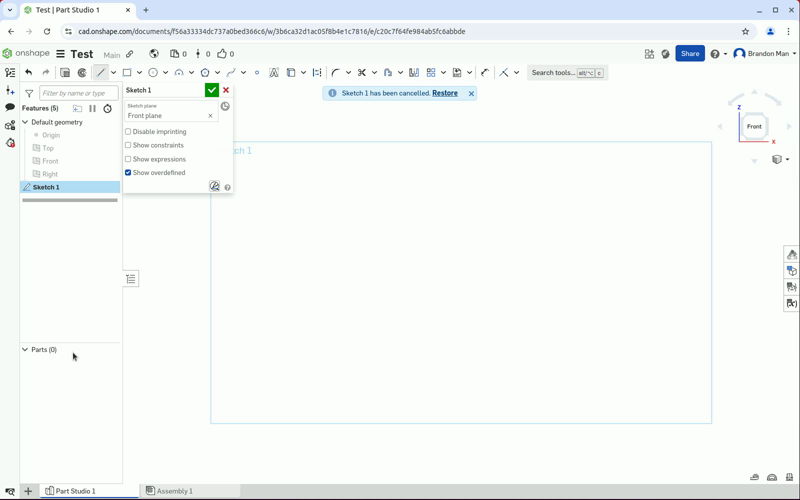
mouse_move(451, 282)
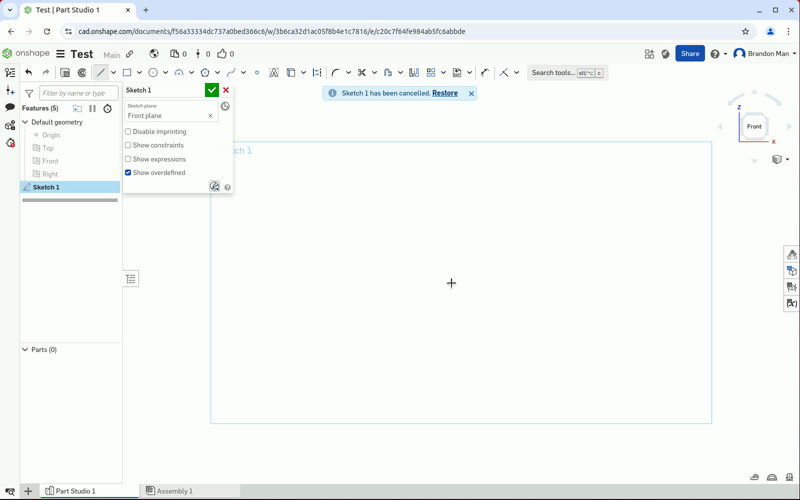
click(451, 282)
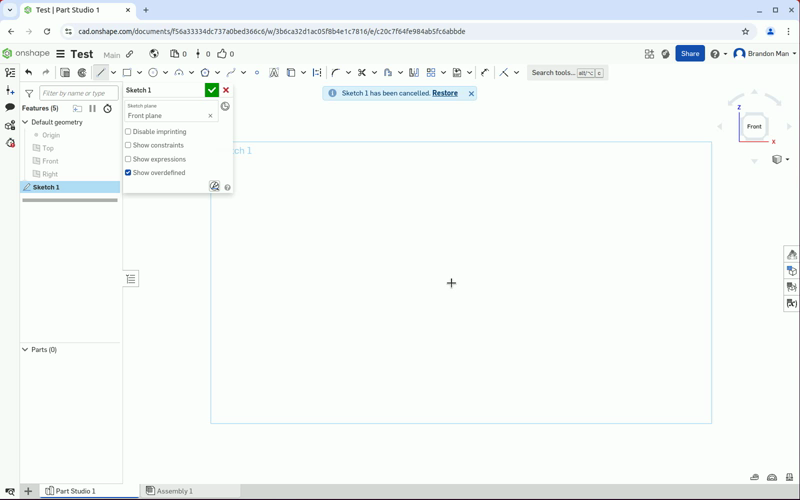
key_up(shift)
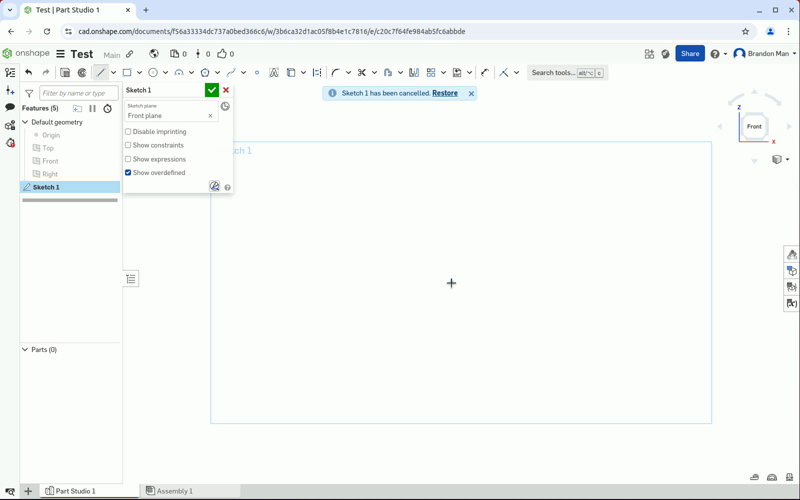
key_down(shift)
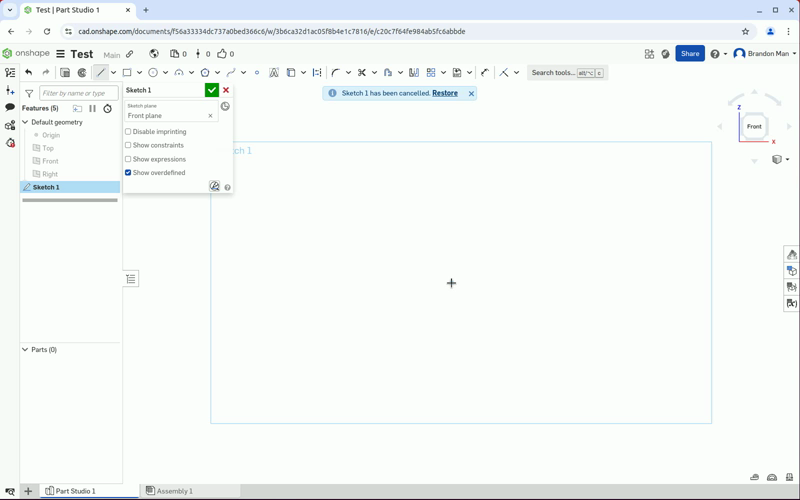
mouse_move(481, 282)
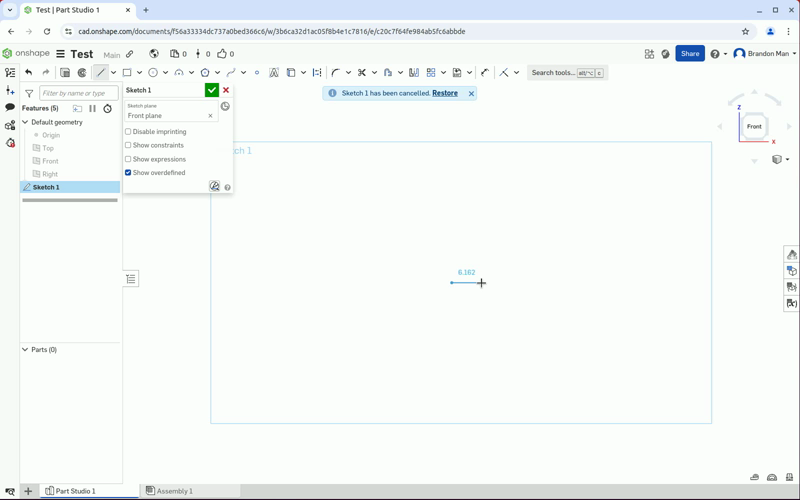
mouse_move(471, 282)
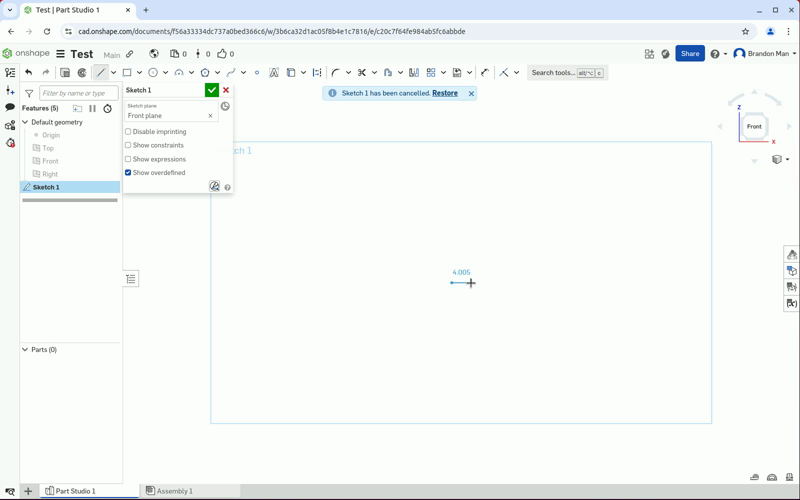
click(471, 282)
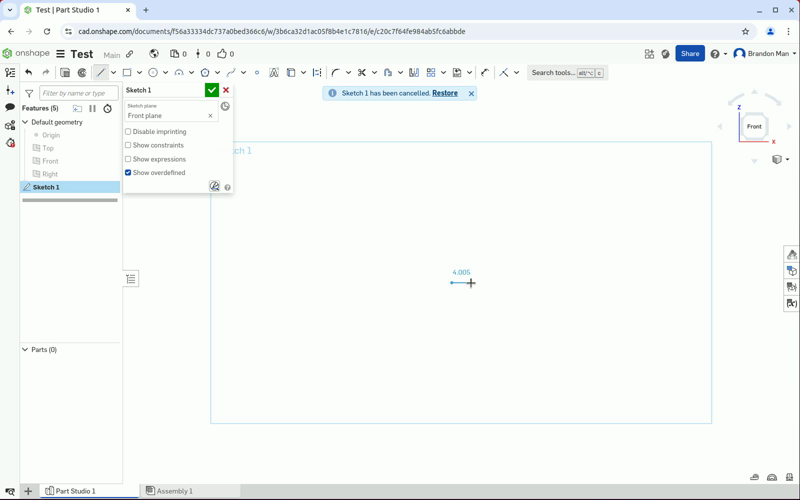
key_up(shift)
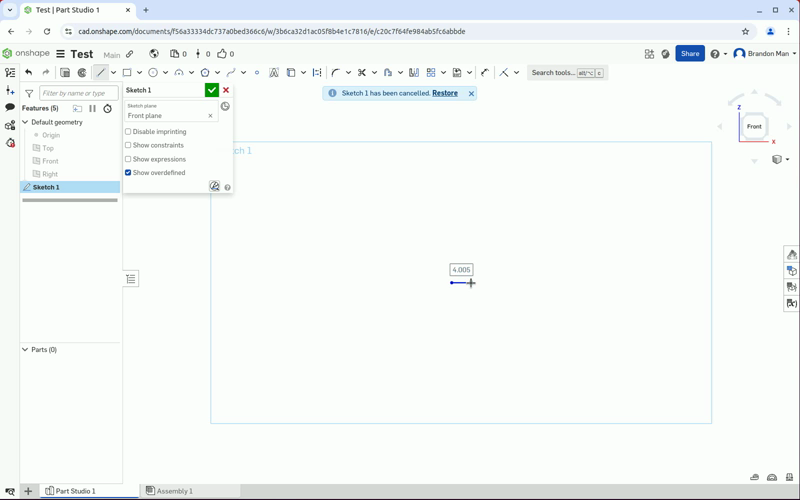
key(esc)
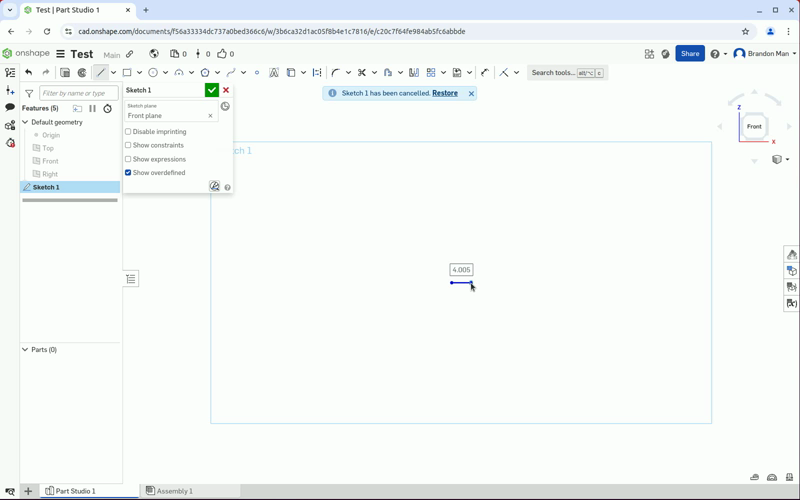
key(a)
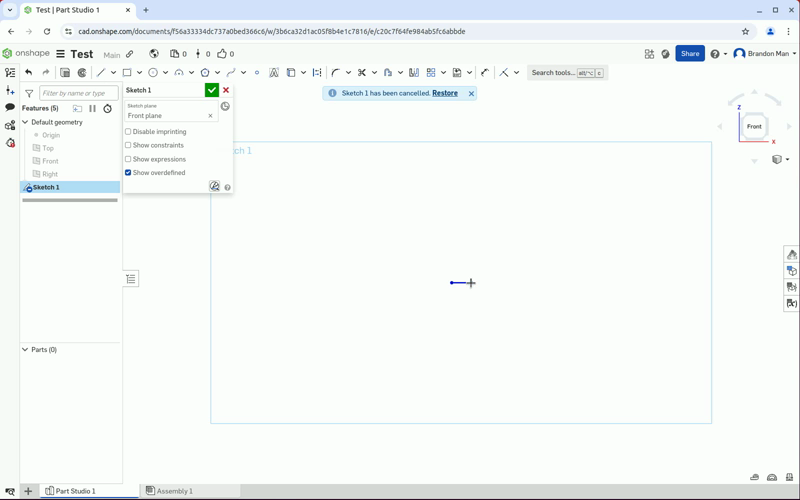
mouse_move(471, 282)
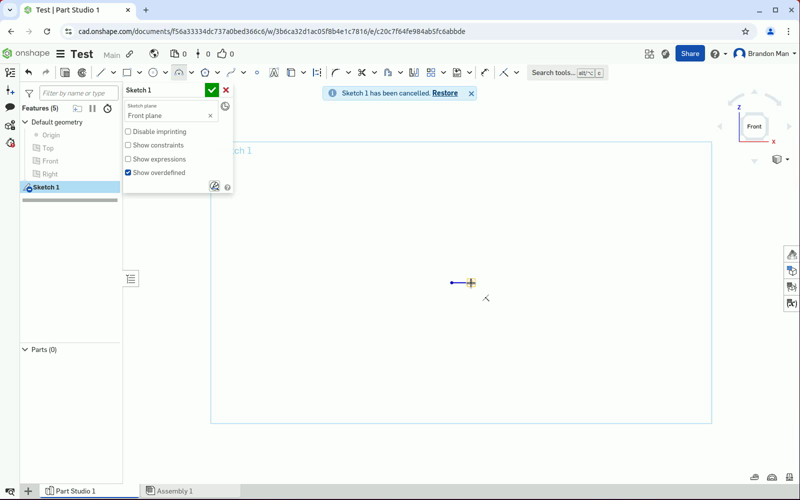
click(471, 282)
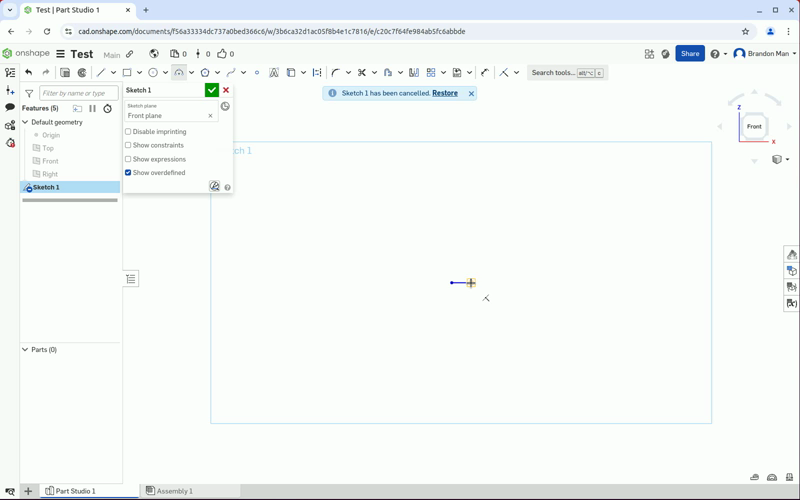
mouse_move(451, 282)
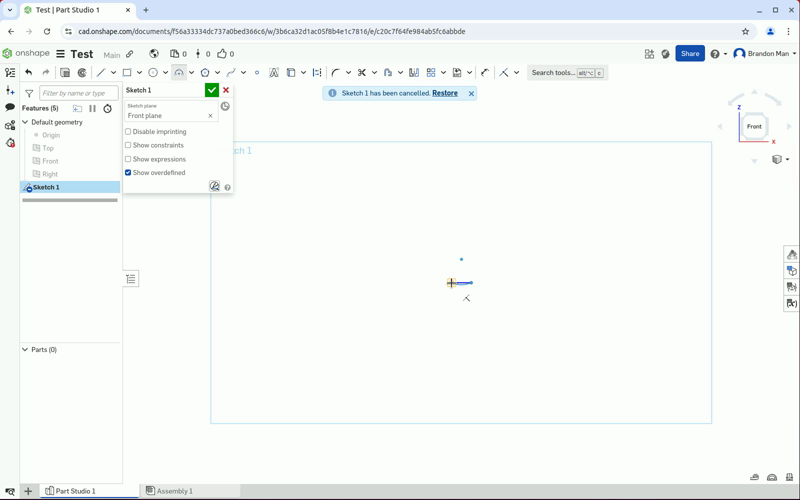
click(451, 282)
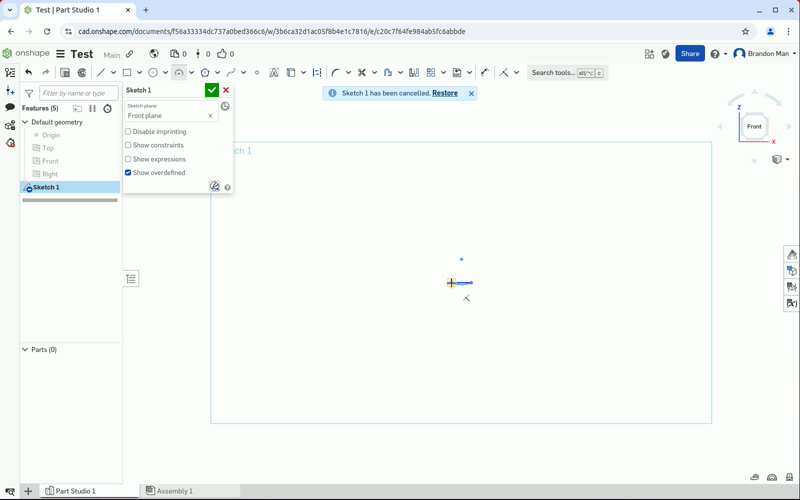
key_down(shift)
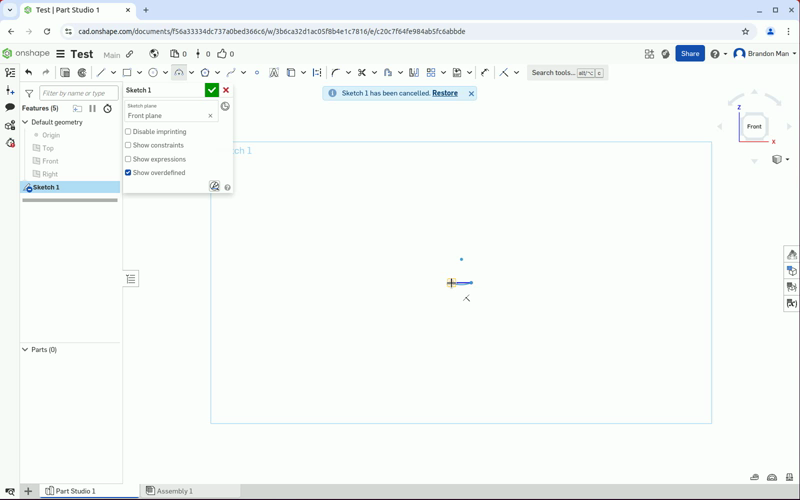
mouse_move(461, 273)
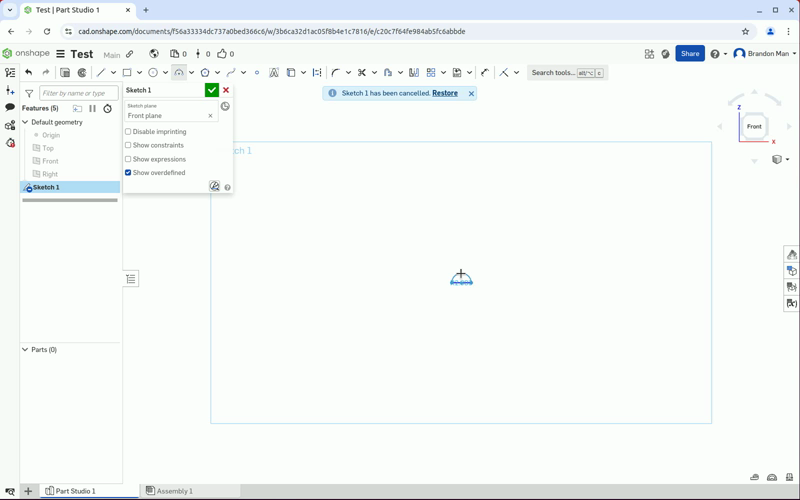
click(461, 273)
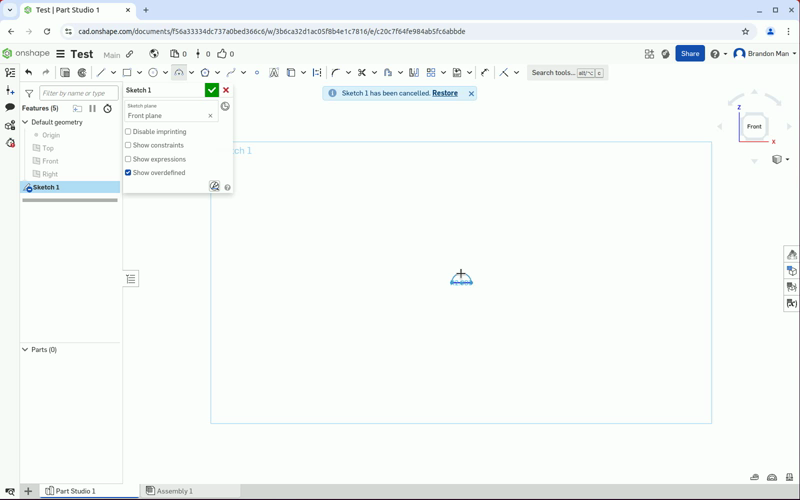
key_up(shift)
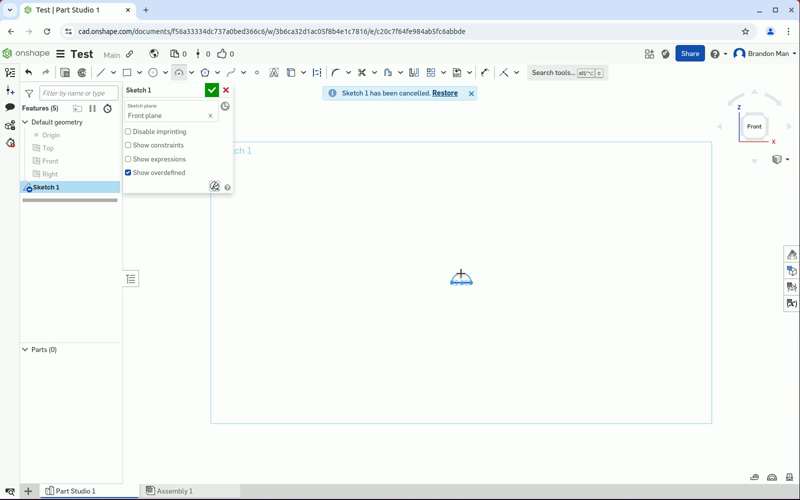
key(esc)
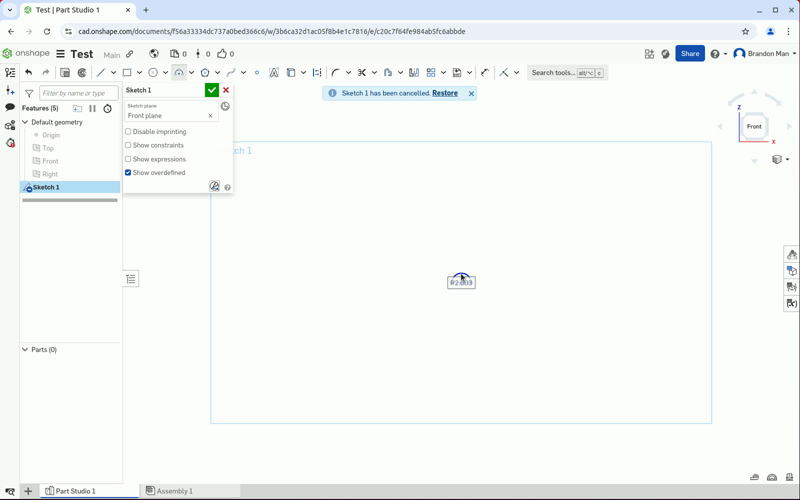
mouse_move(454, 282)
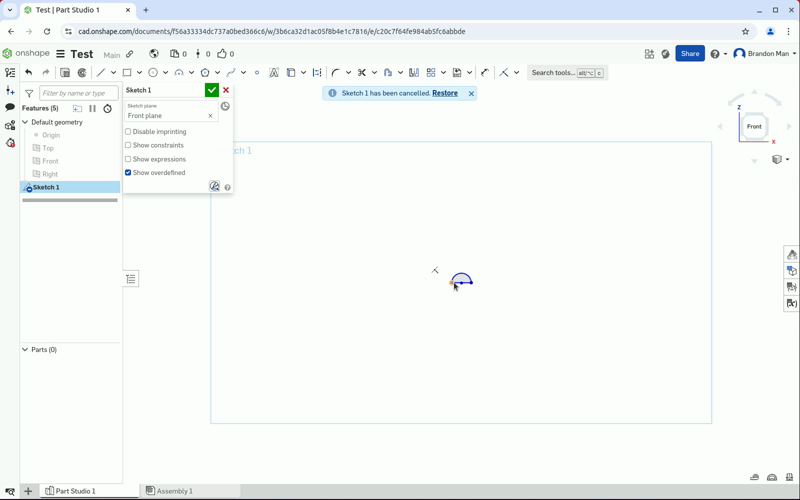
scroll(6)
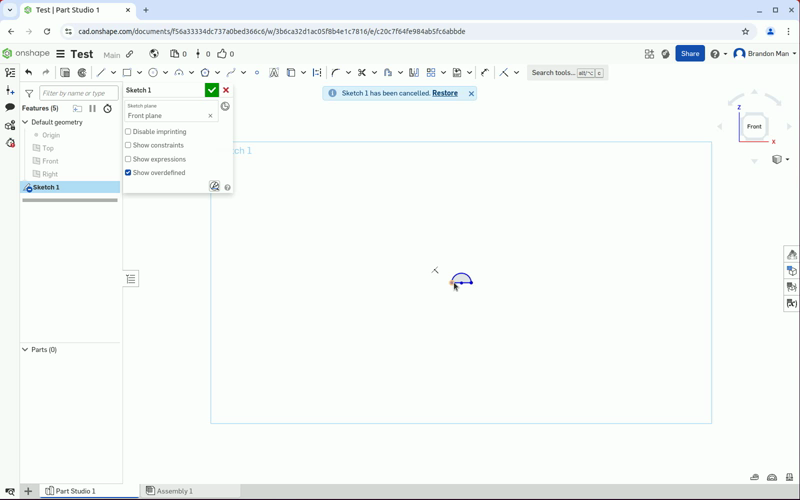
scroll(6)
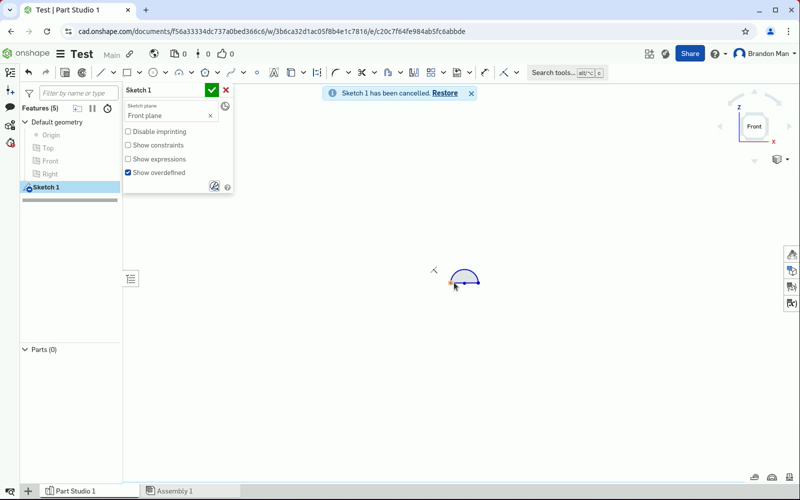
scroll(6)
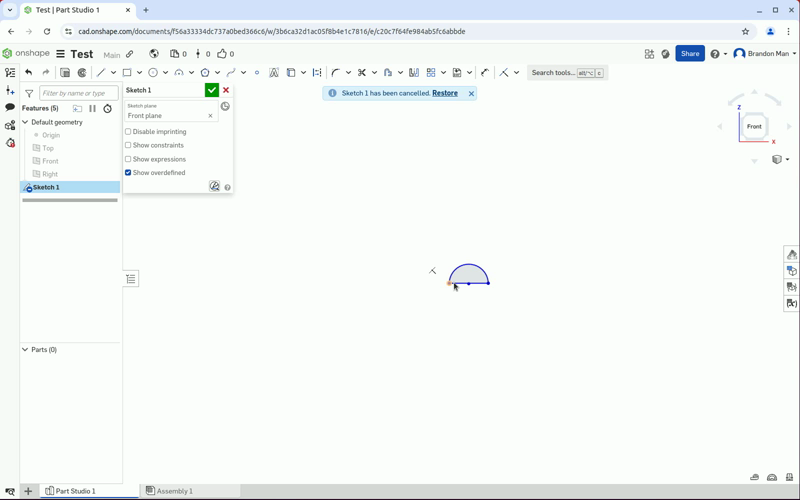
scroll(6)
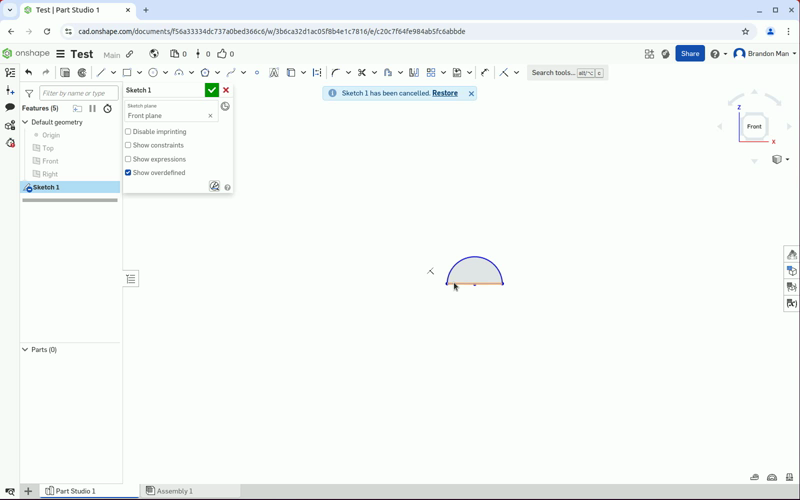
scroll(6)
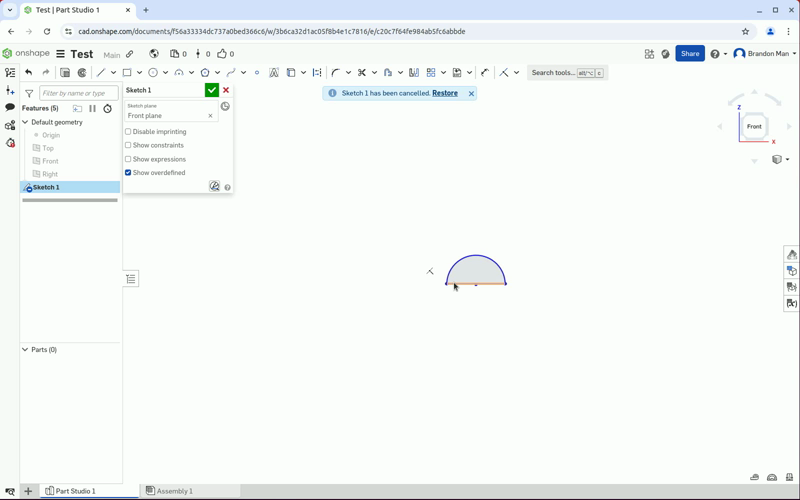
scroll(6)
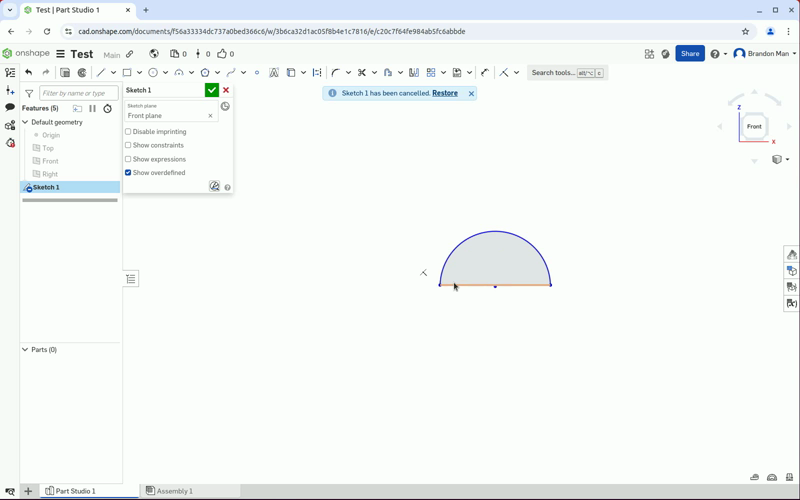
scroll(6)
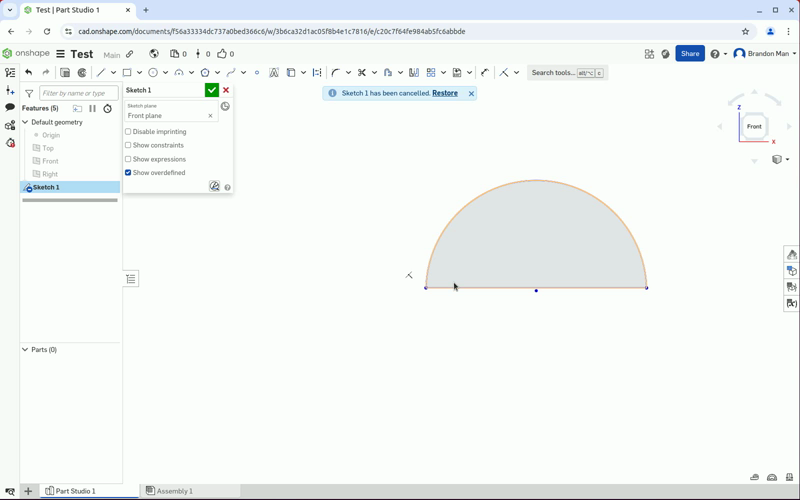
click(454, 282)
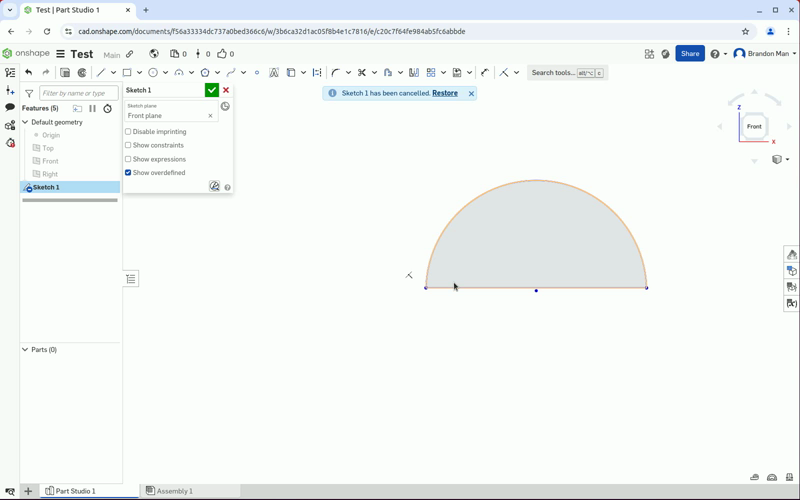
scroll(-6)
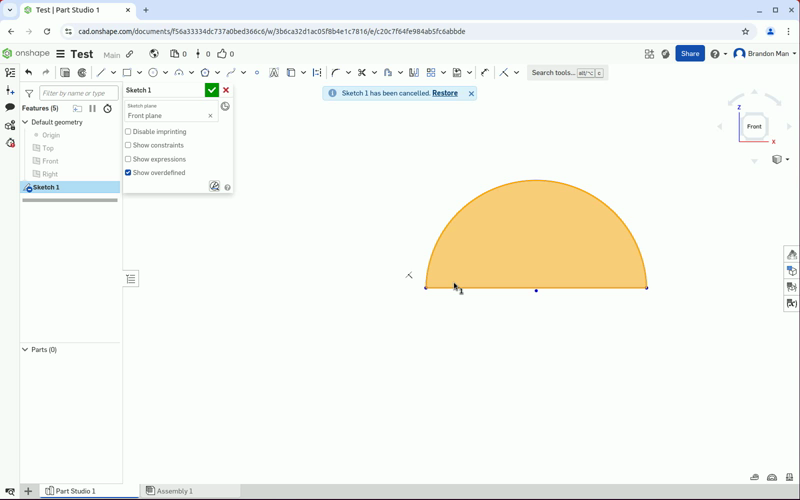
scroll(-6)
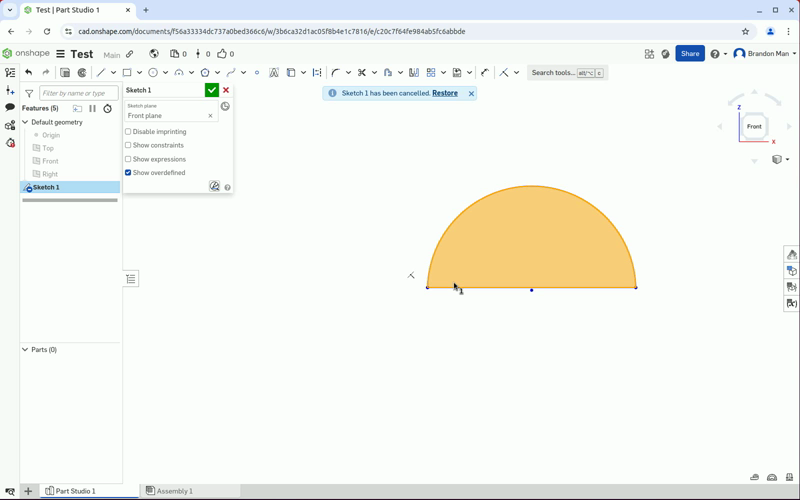
scroll(-6)
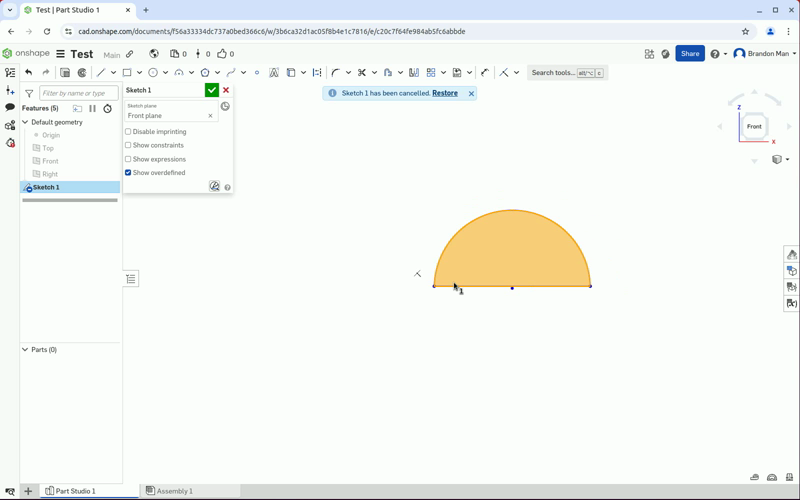
scroll(-6)
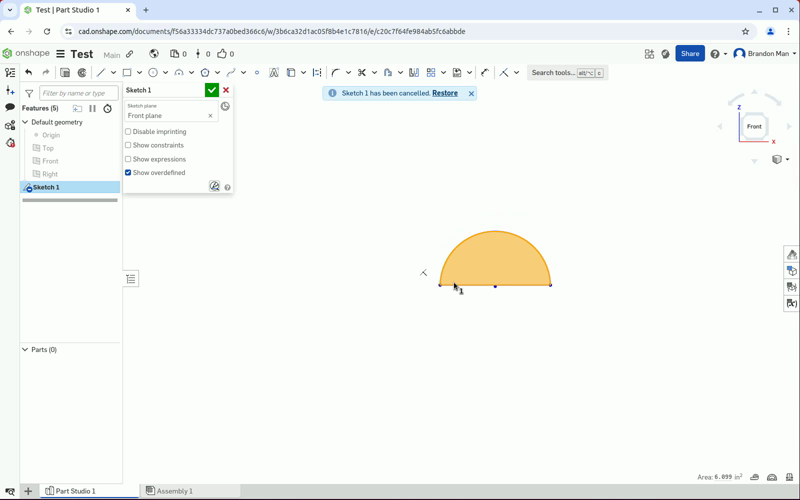
scroll(-6)
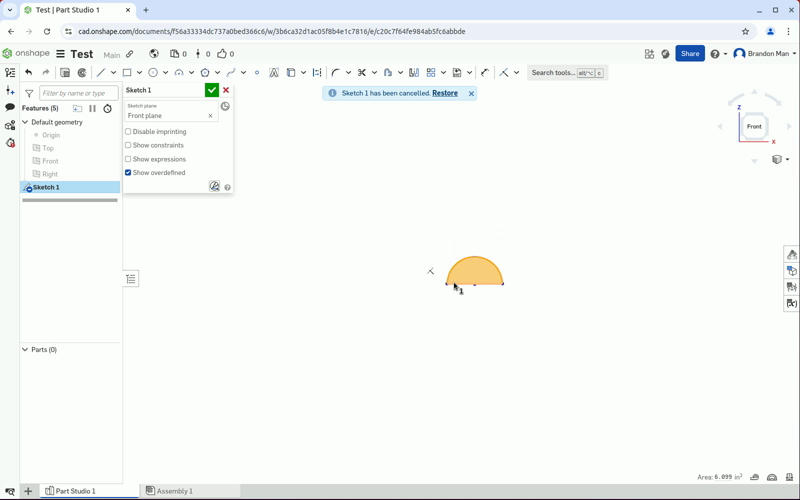
scroll(-6)
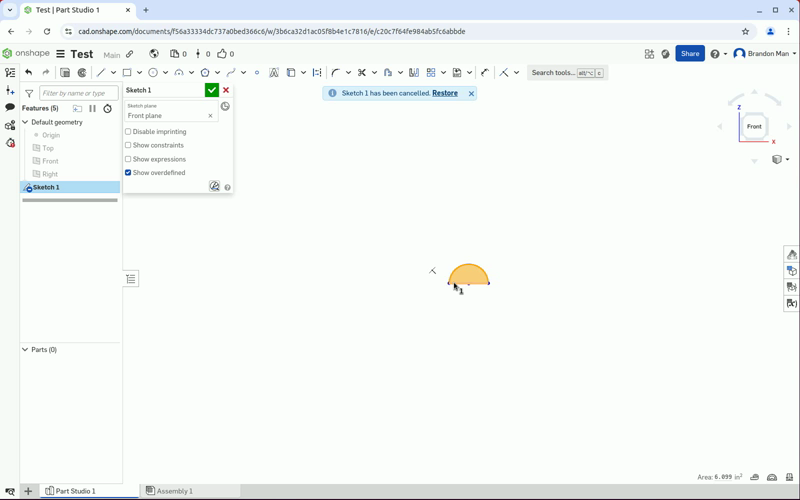
scroll(-6)
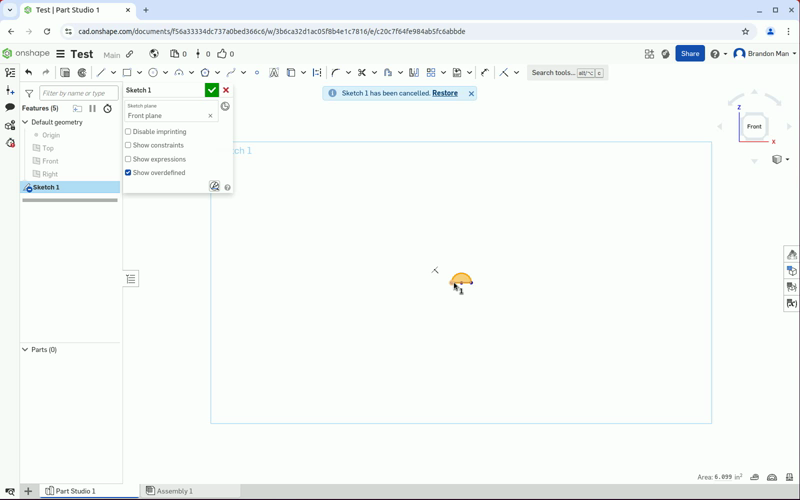
mouse_move(73, 352)
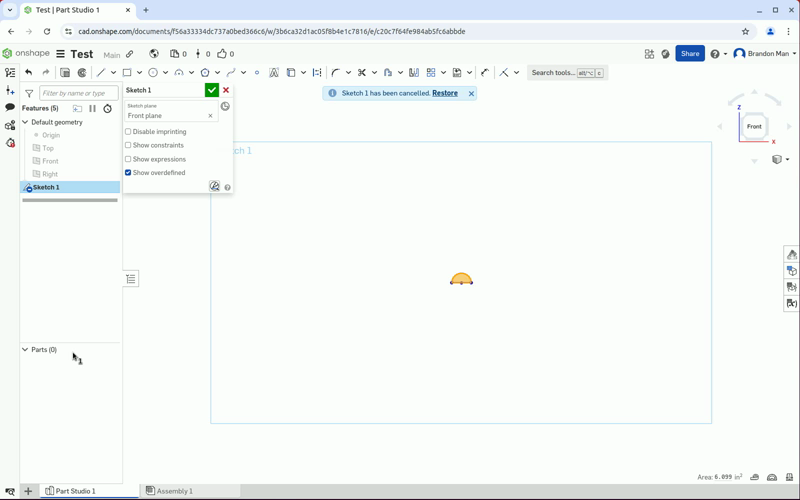
key(shift+y)
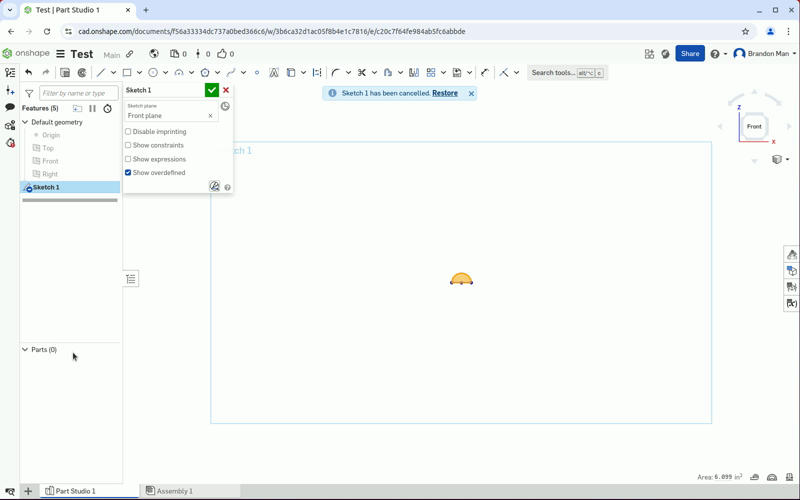
key(shift+e)
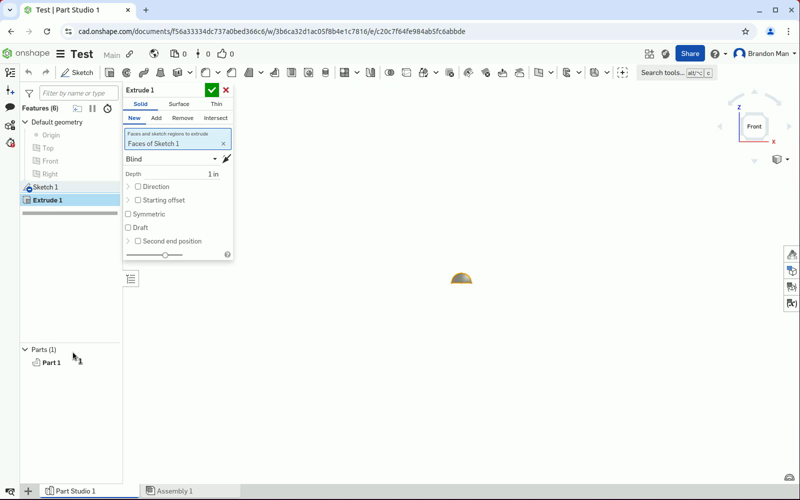
mouse_move(143, 106)
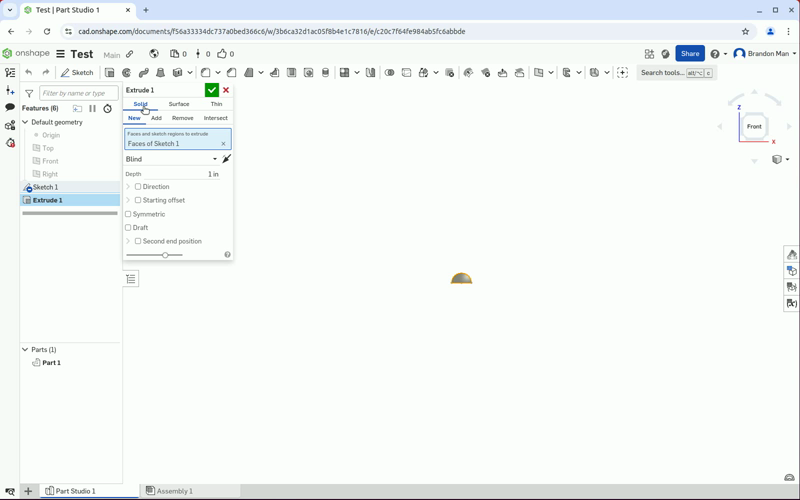
click(143, 106)
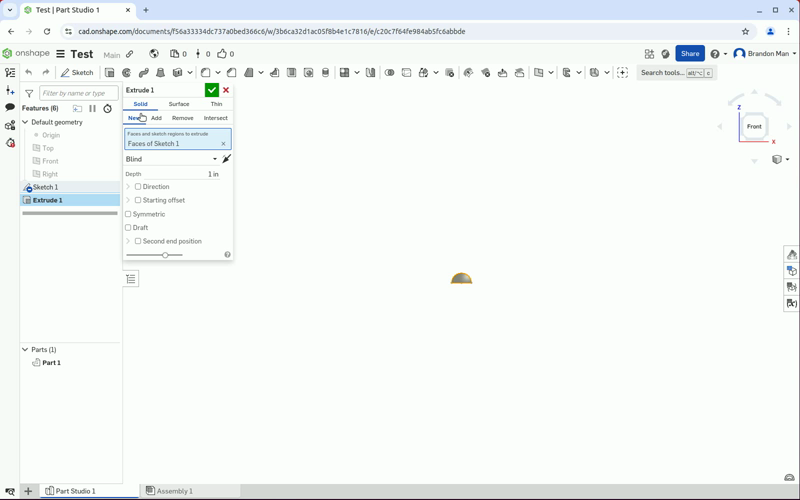
mouse_move(137, 120)
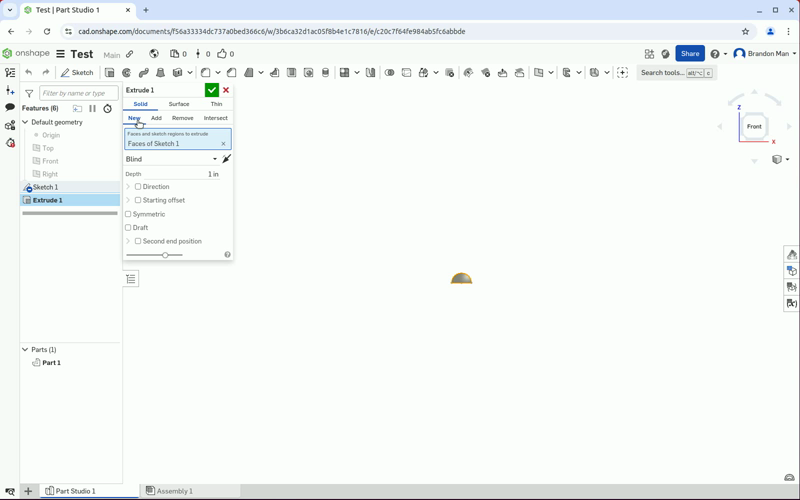
click(137, 120)
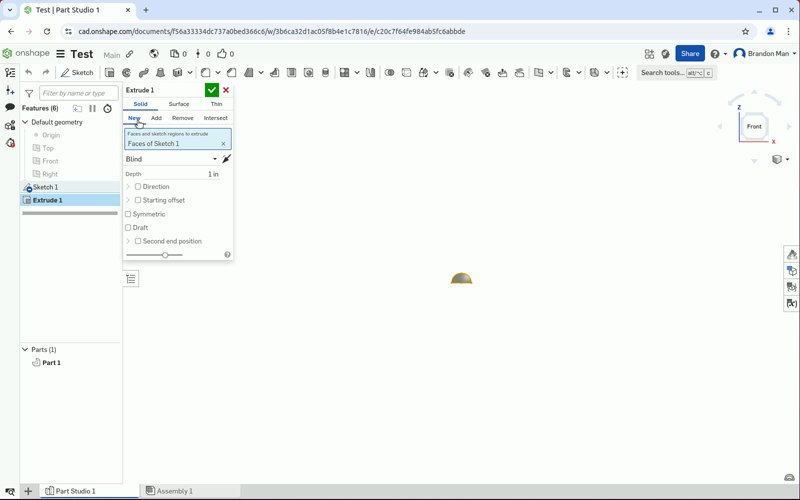
key(tab, 4)
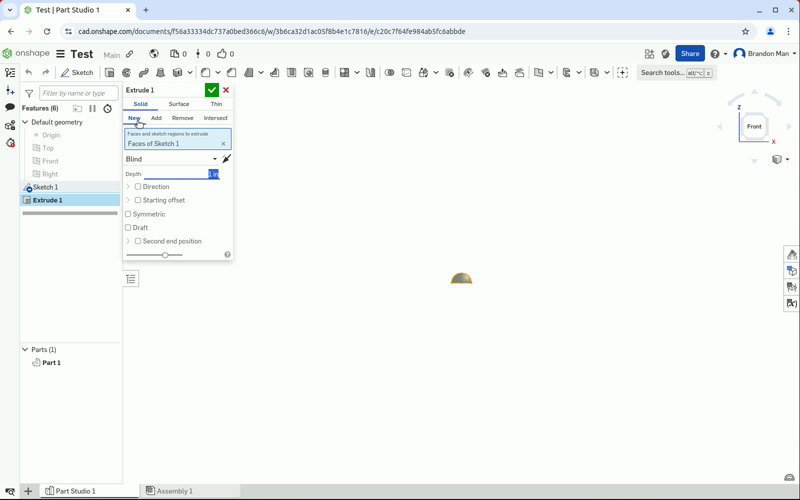
text(16.609)
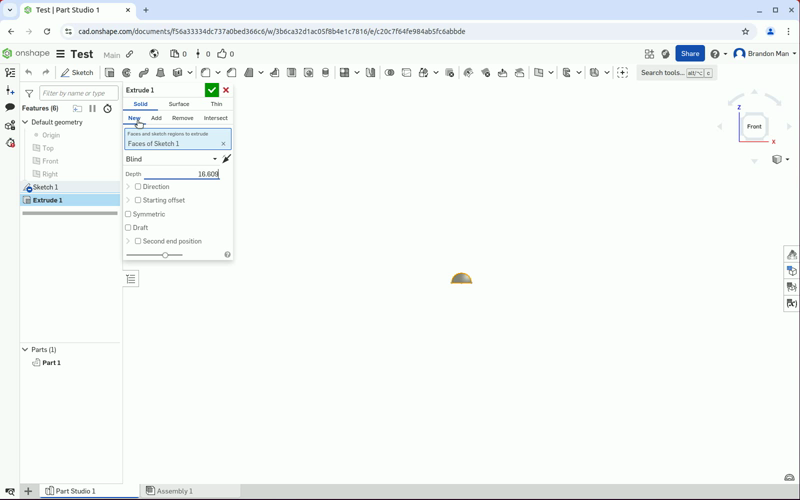
key(enter)
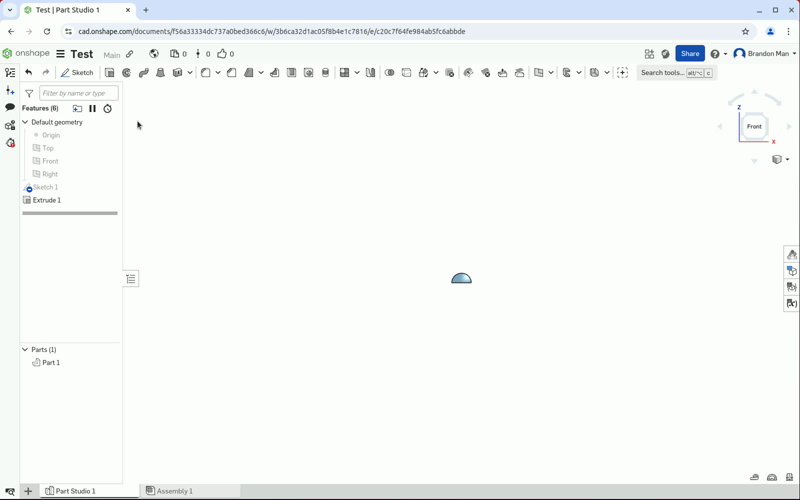
key(shift+h)
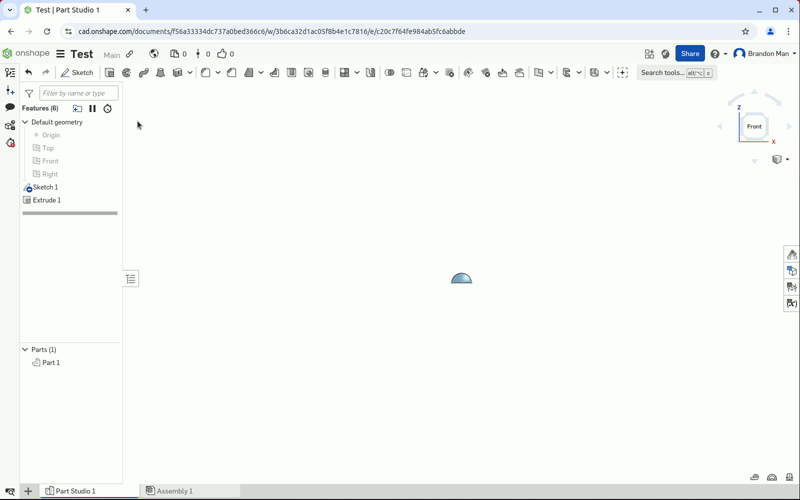
key(shift+h)
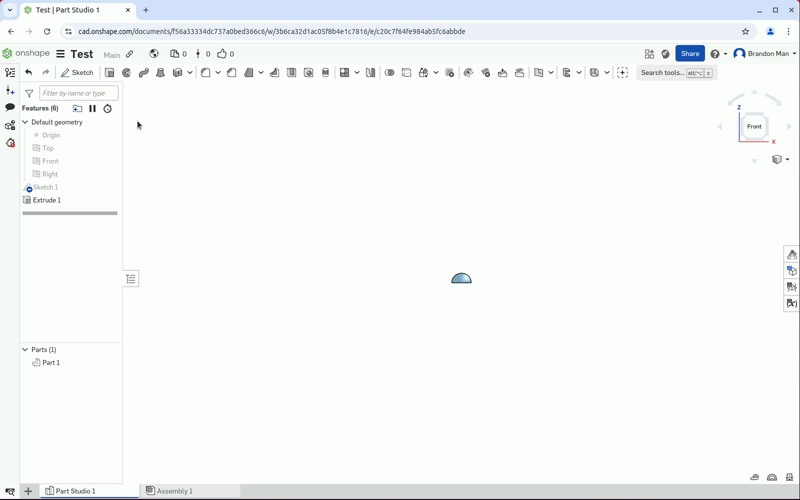
mouse_move(73, 189)
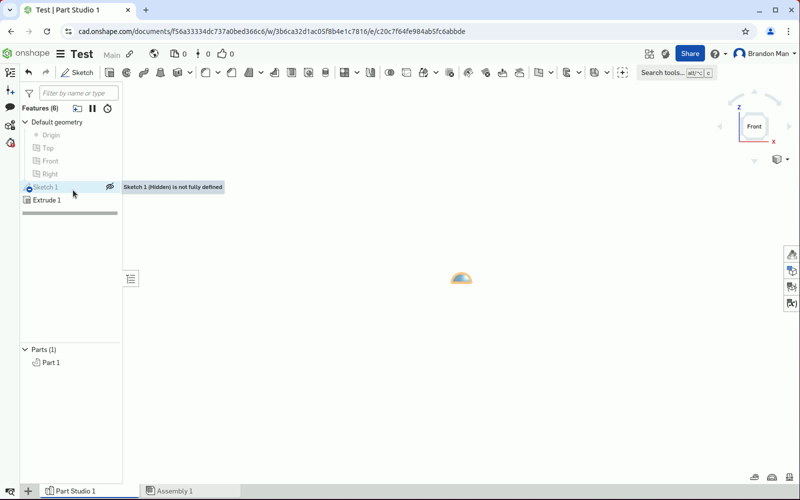
click(73, 189)
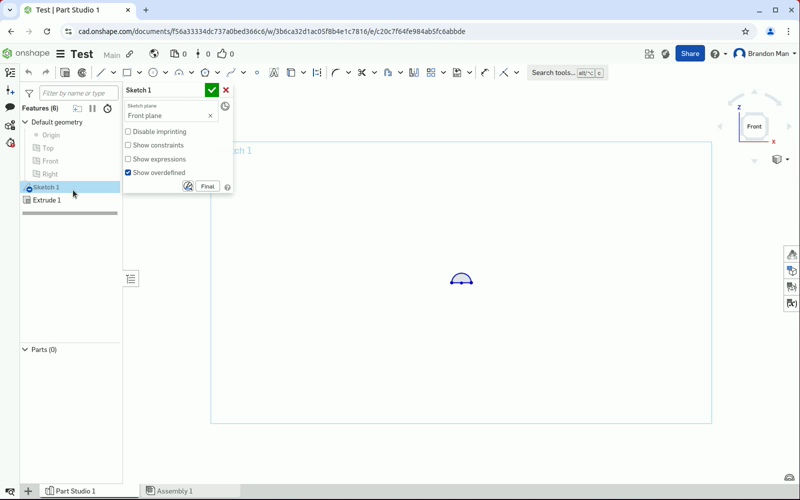
mouse_move(229, 92)
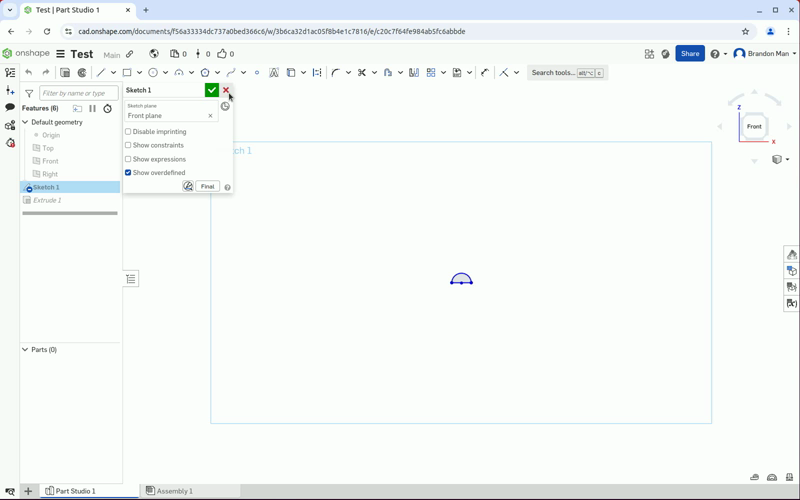
click(229, 92)
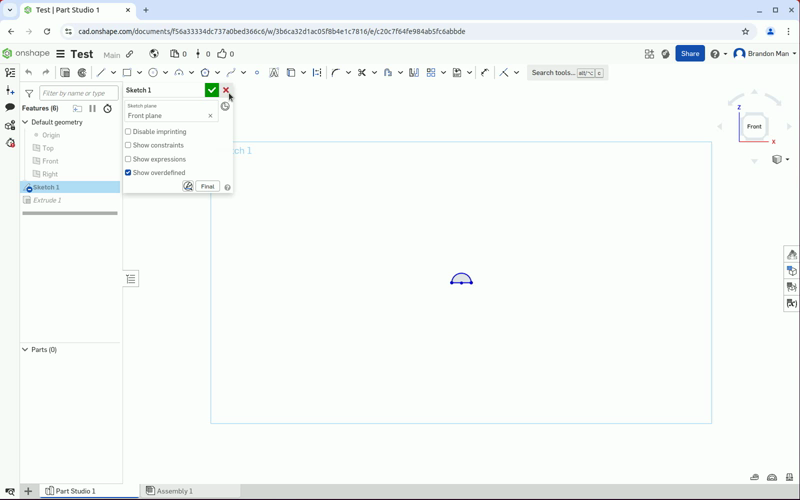
key(shift+s)
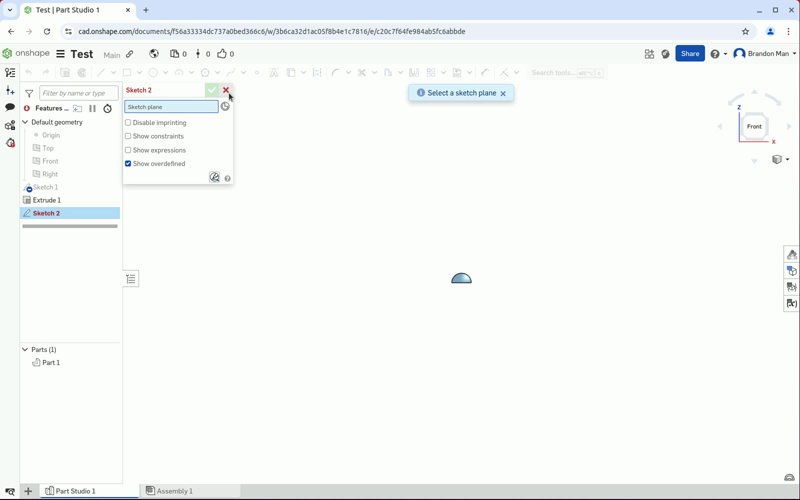
mouse_move(73, 163)
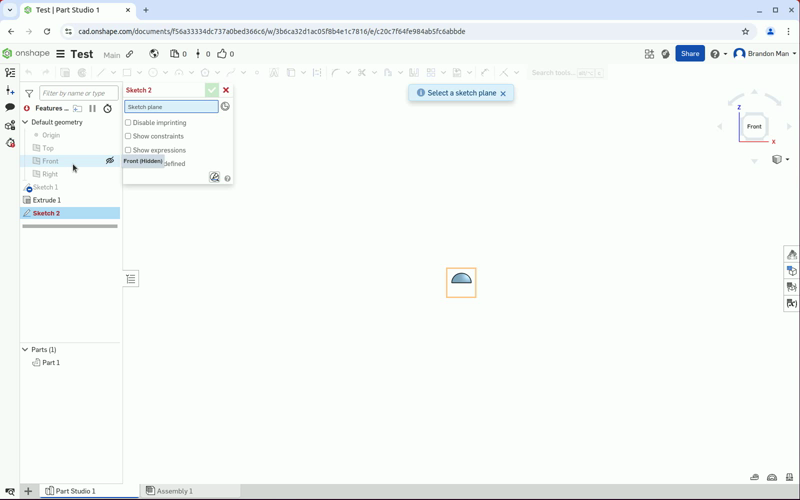
click(73, 163)
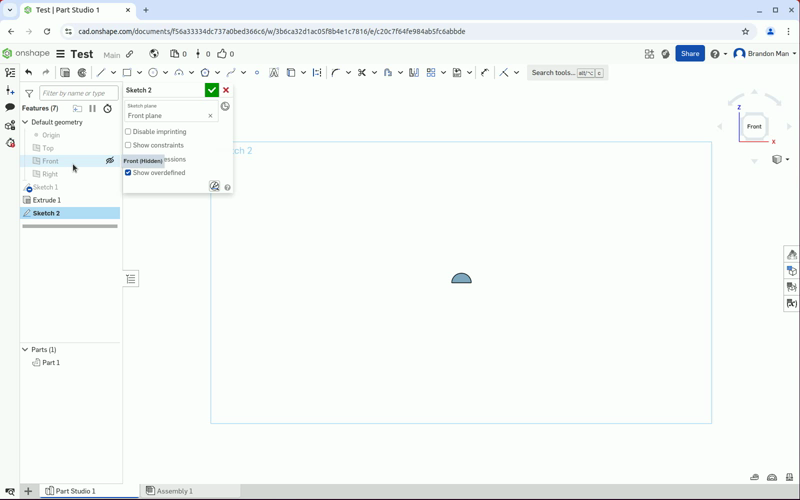
mouse_move(73, 352)
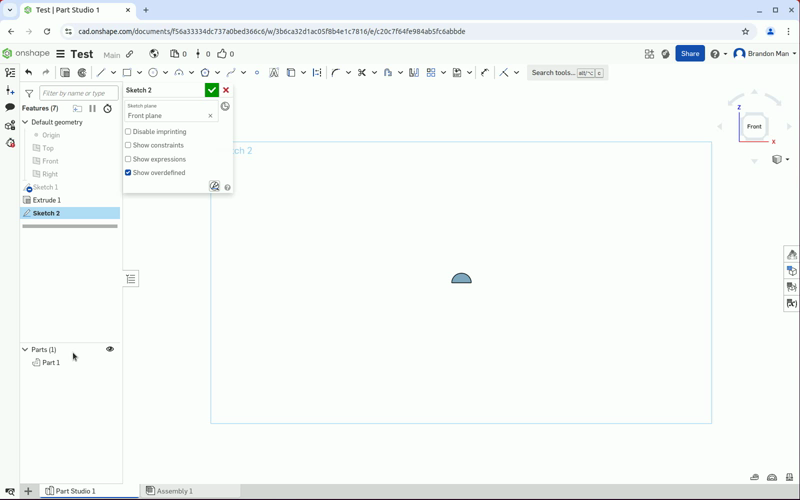
key(y)
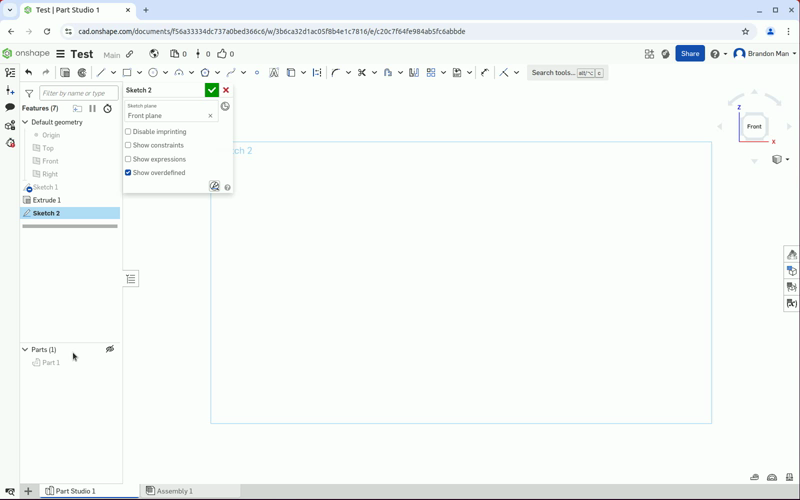
key(a)
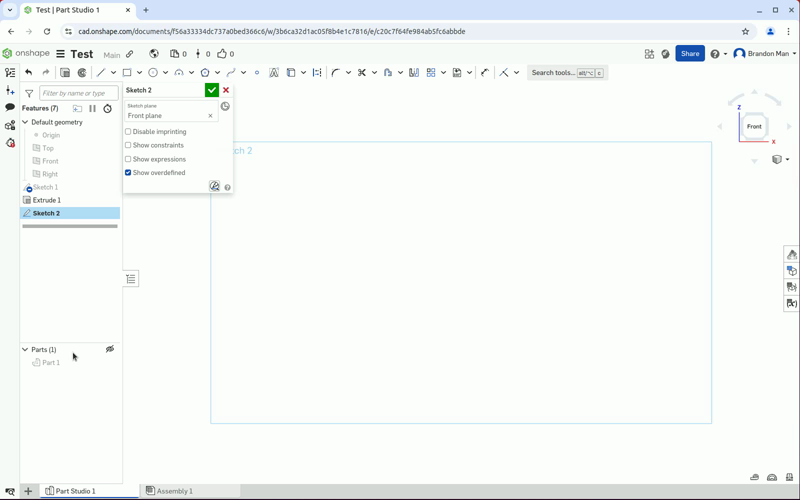
key_down(shift)
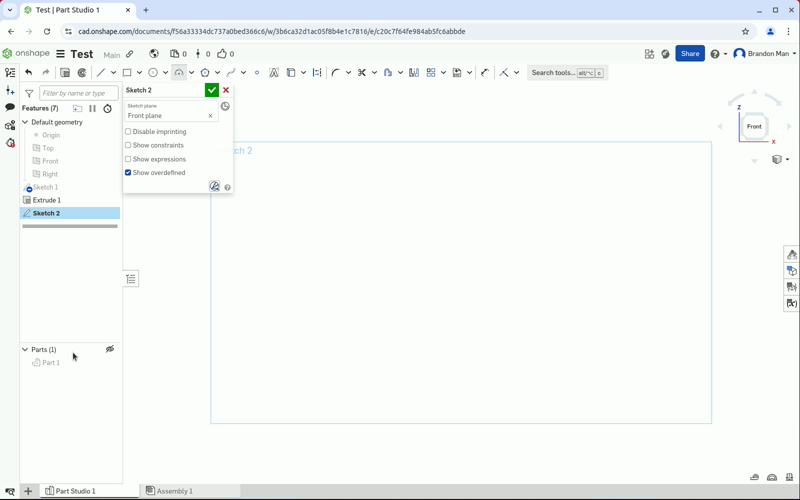
mouse_move(451, 282)
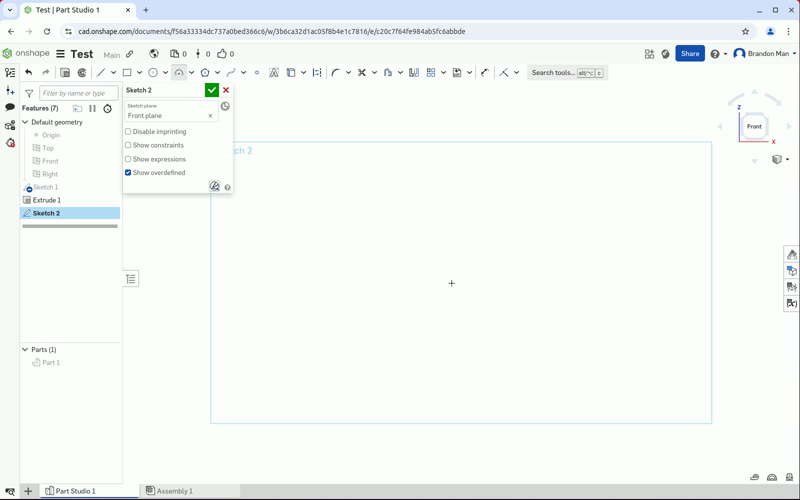
click(451, 282)
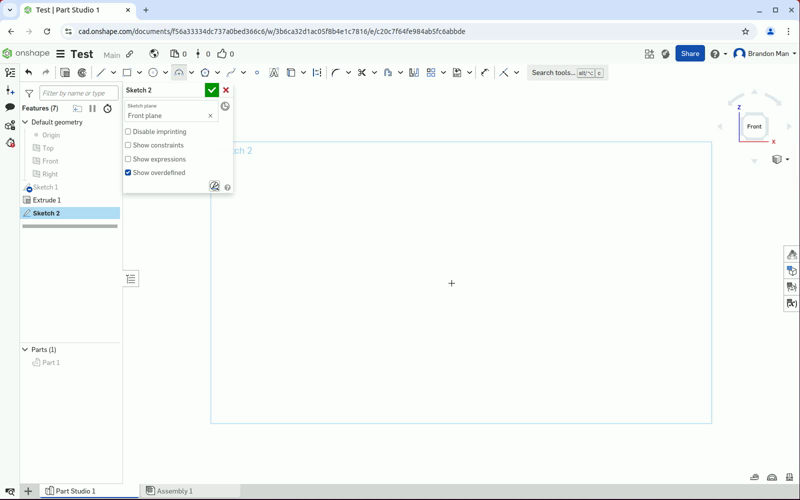
key_up(shift)
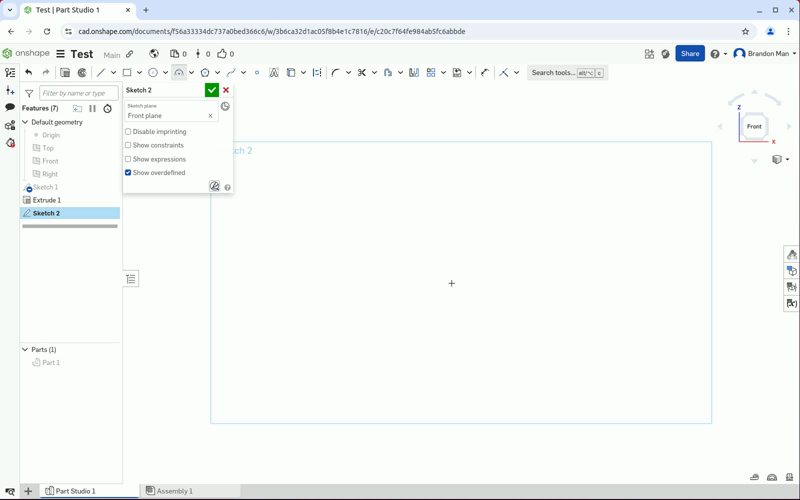
key_down(shift)
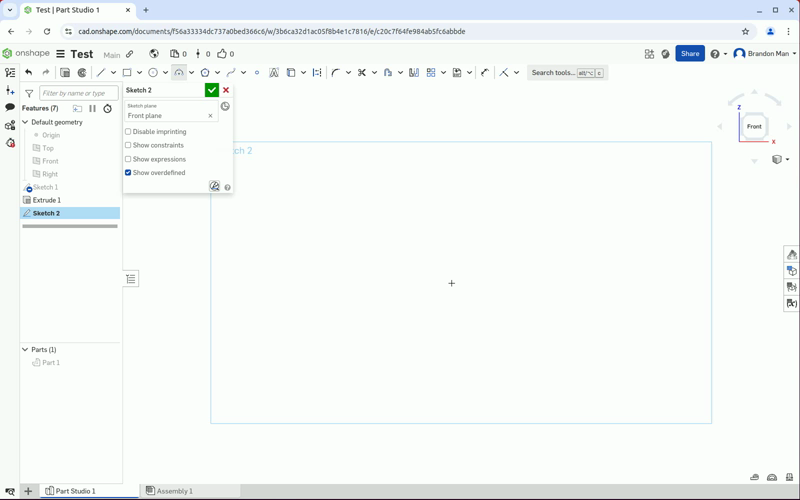
mouse_move(471, 282)
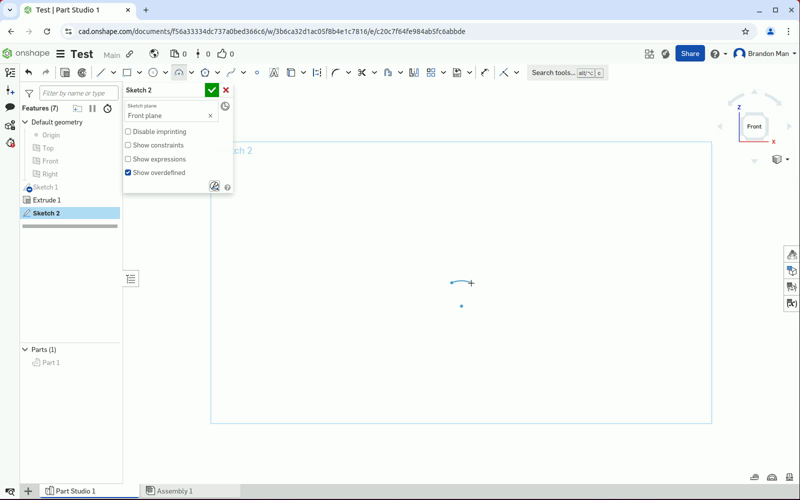
click(471, 282)
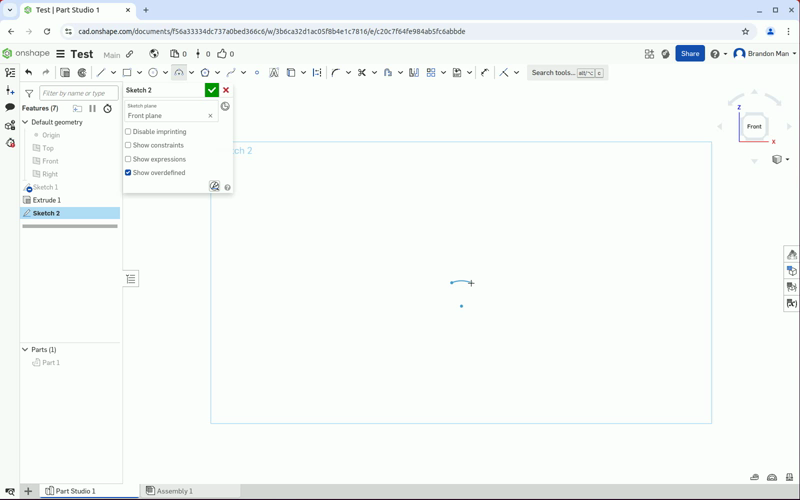
mouse_move(461, 292)
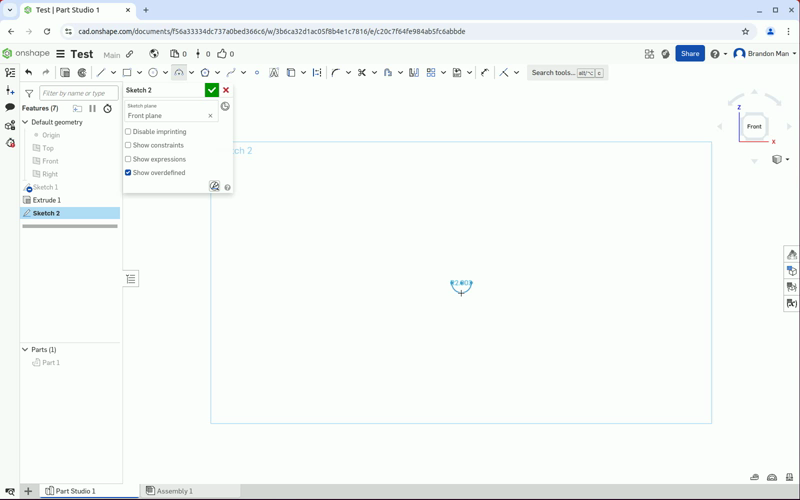
click(461, 292)
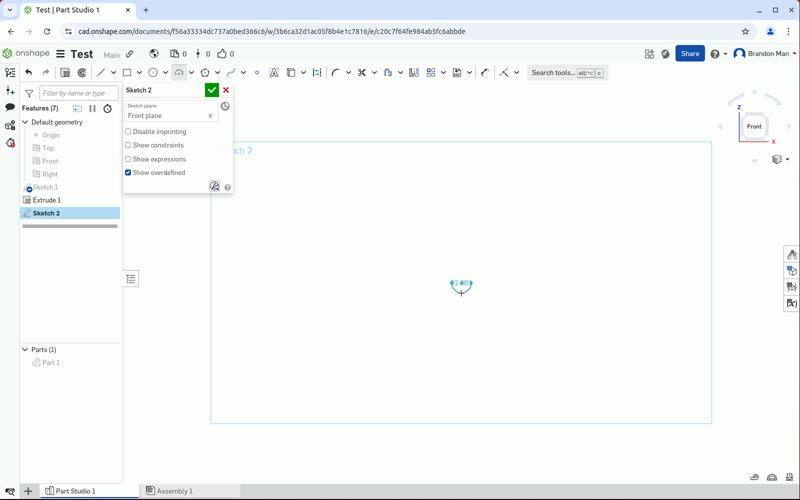
key_up(shift)
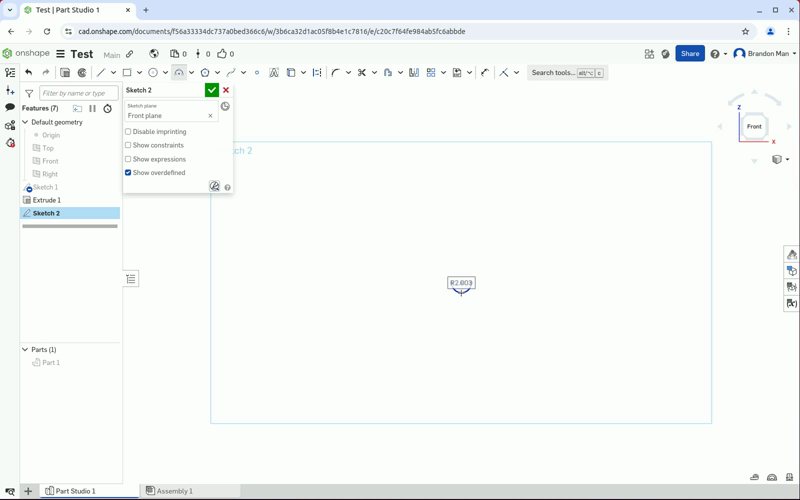
key(esc)
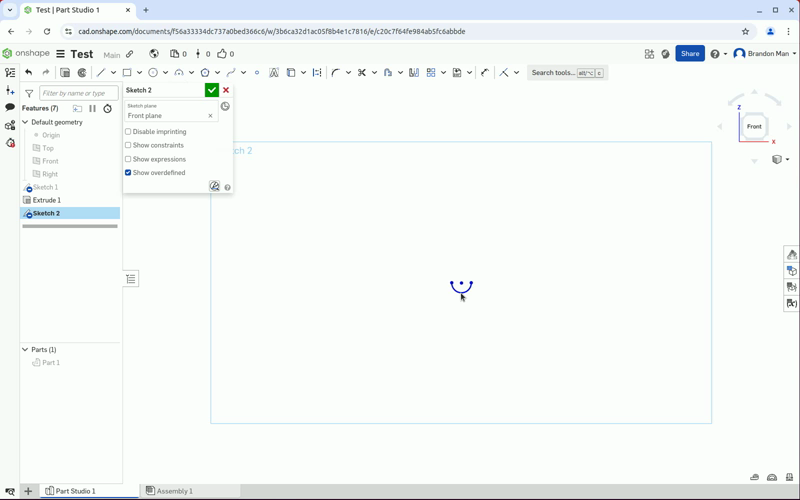
key(l)
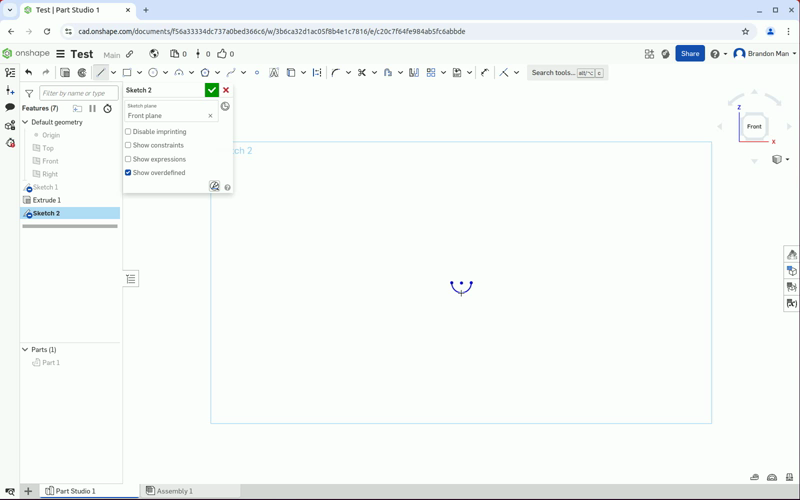
mouse_move(471, 282)
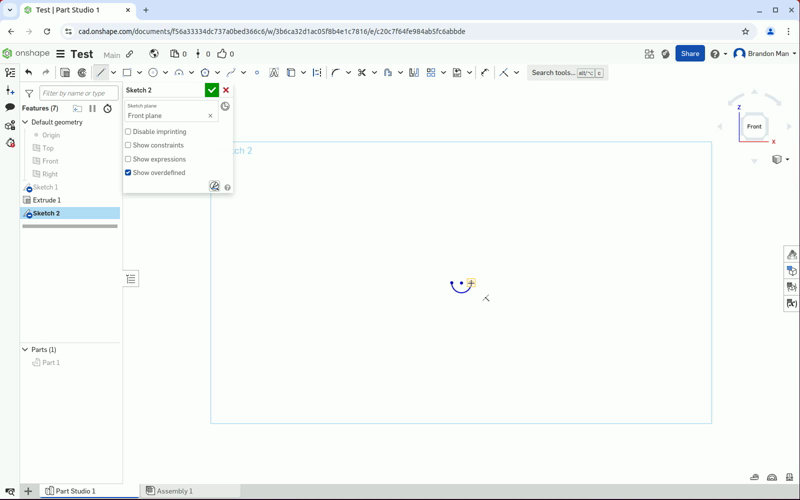
click(471, 282)
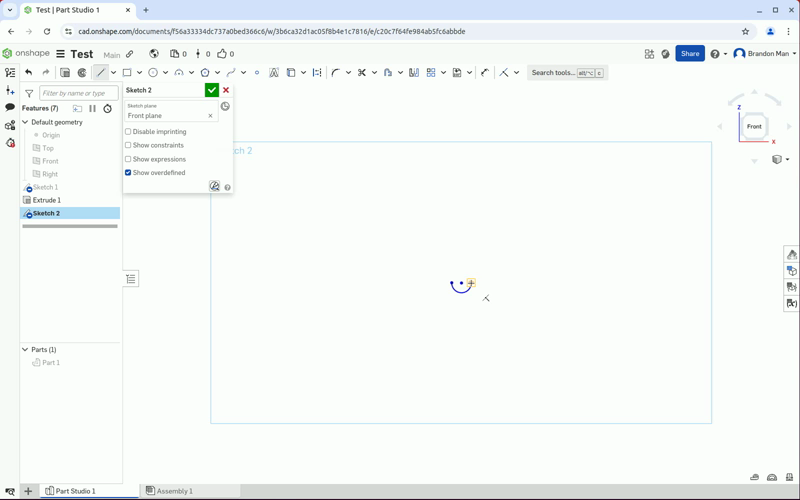
mouse_move(501, 282)
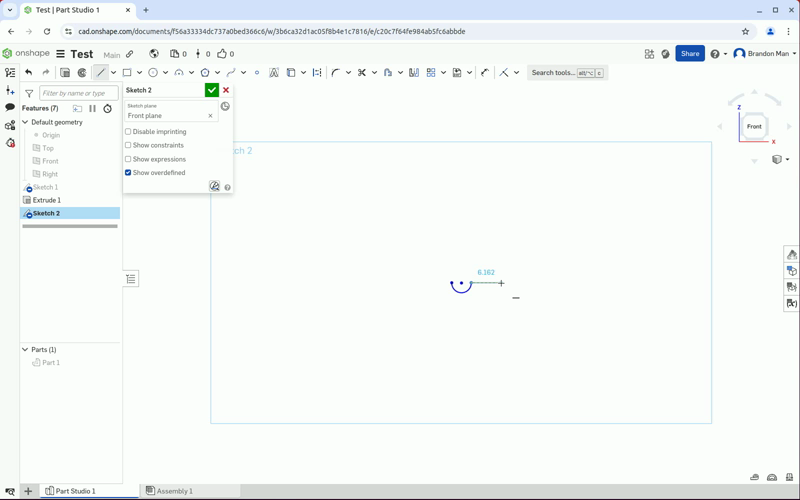
key_down(shift)
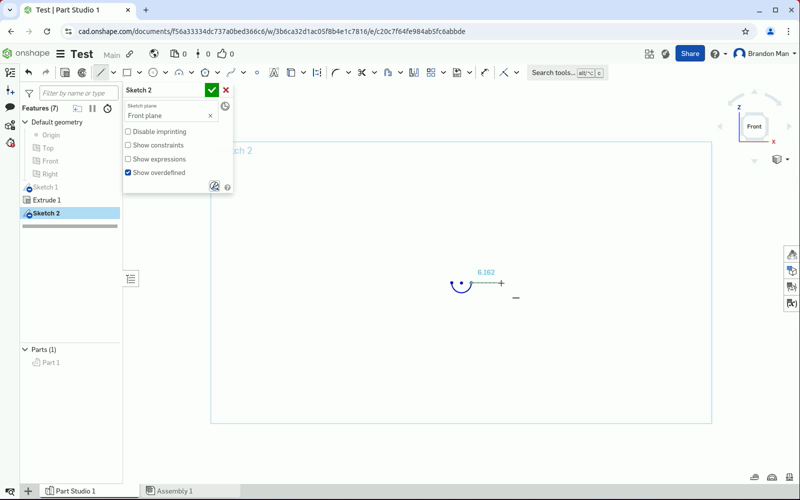
mouse_move(451, 282)
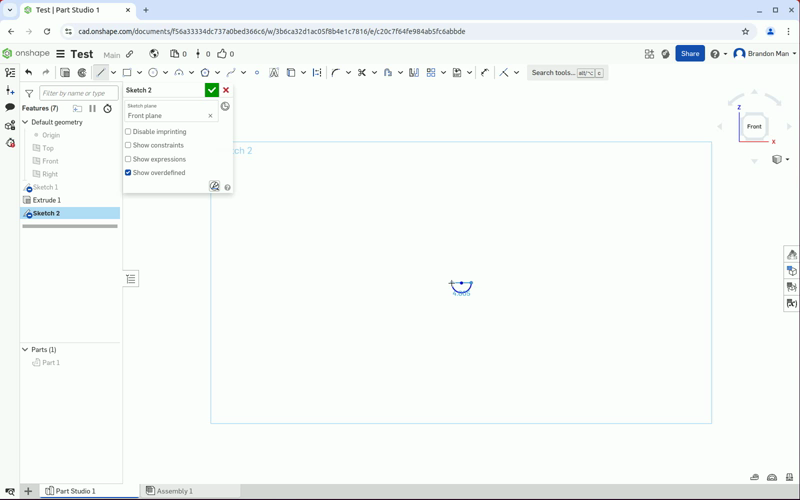
key_up(shift)
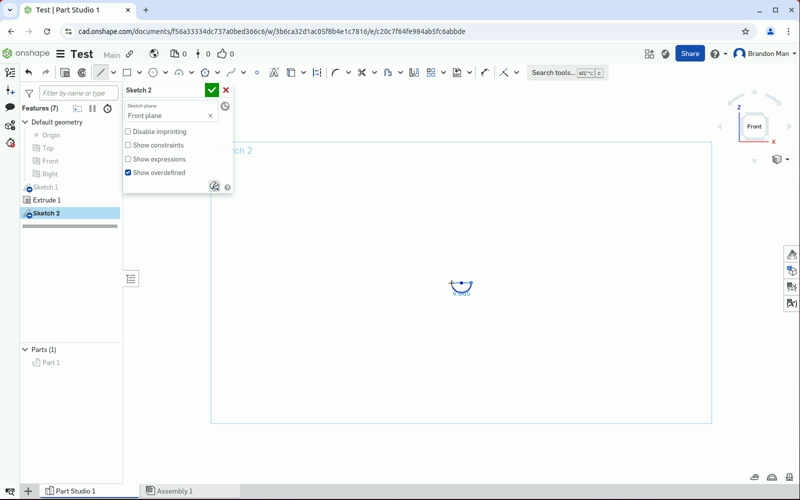
click(451, 282)
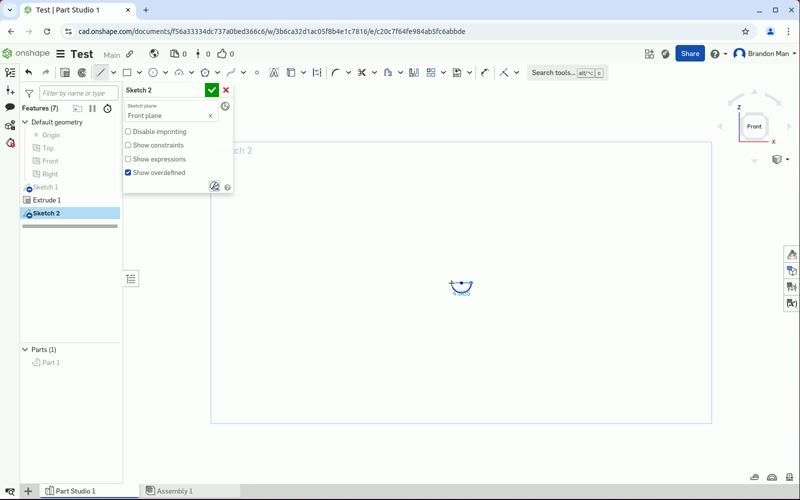
key(esc)
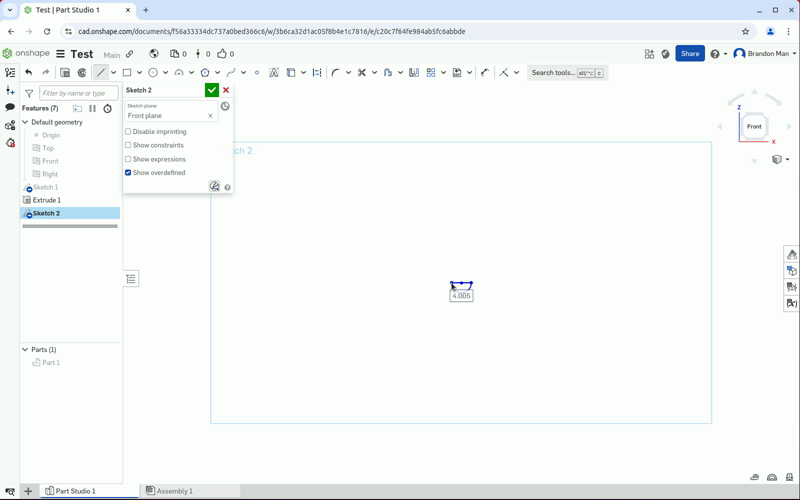
mouse_move(469, 283)
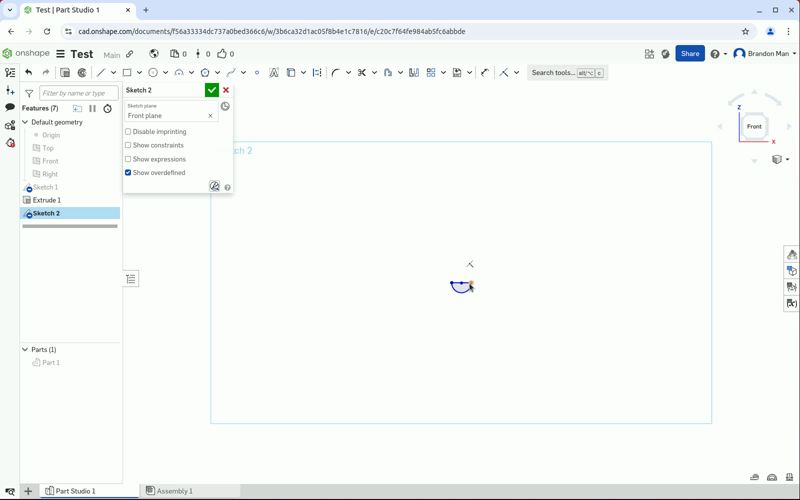
scroll(6)
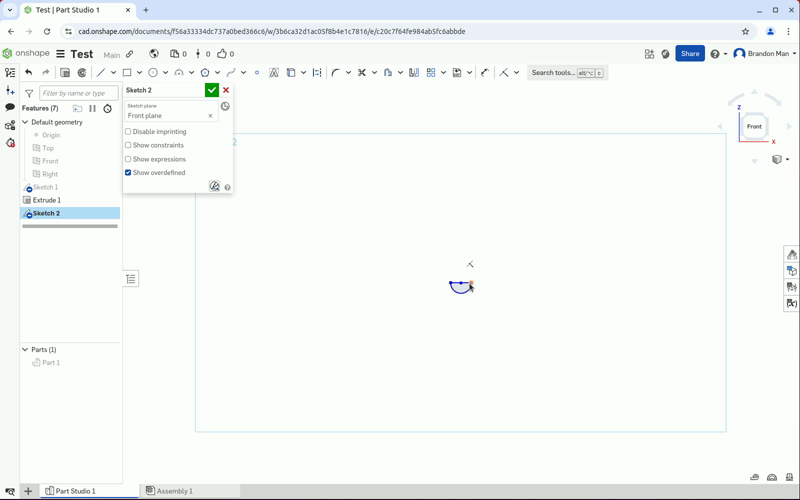
scroll(6)
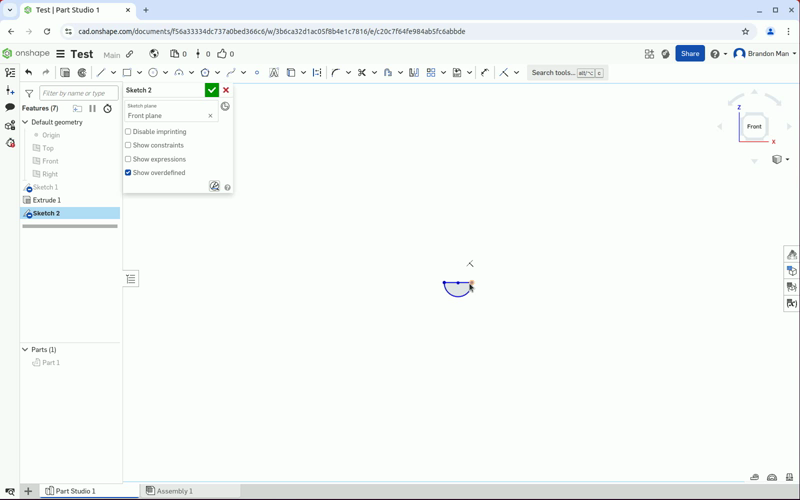
scroll(6)
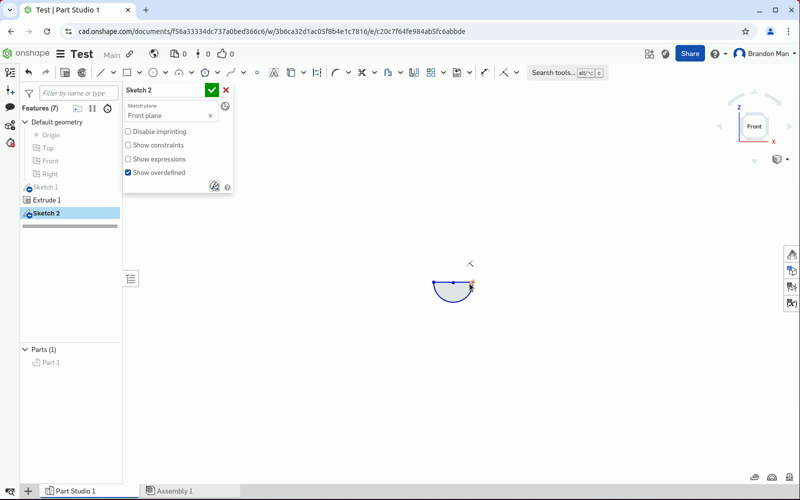
scroll(6)
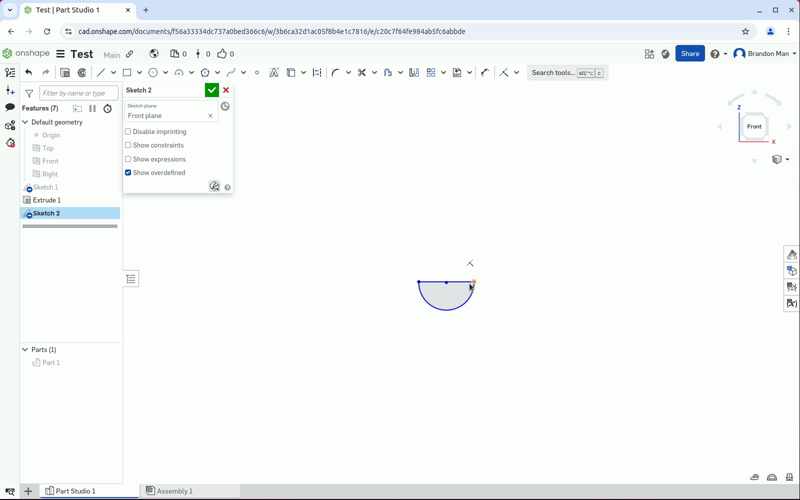
scroll(6)
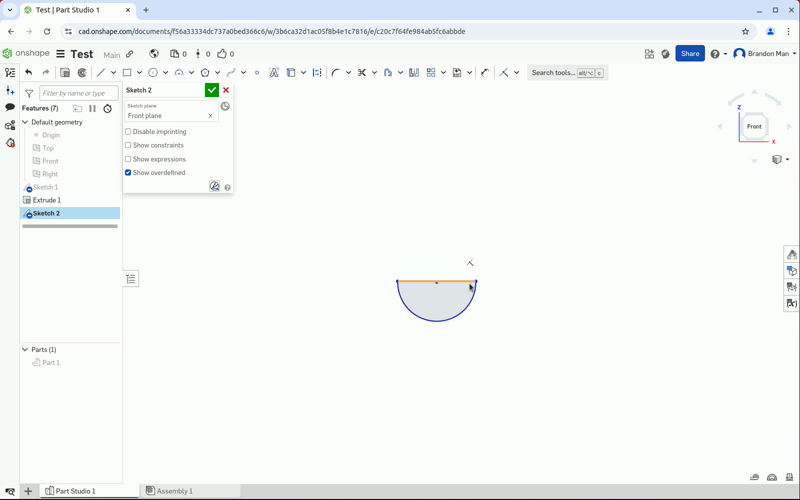
scroll(6)
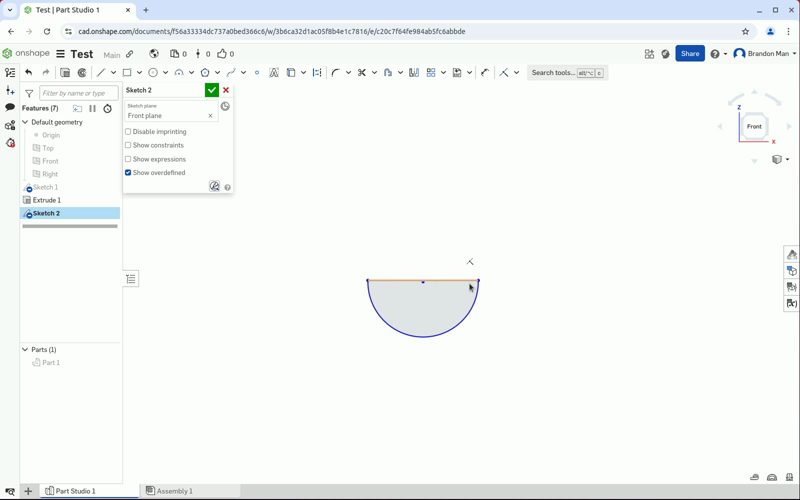
scroll(6)
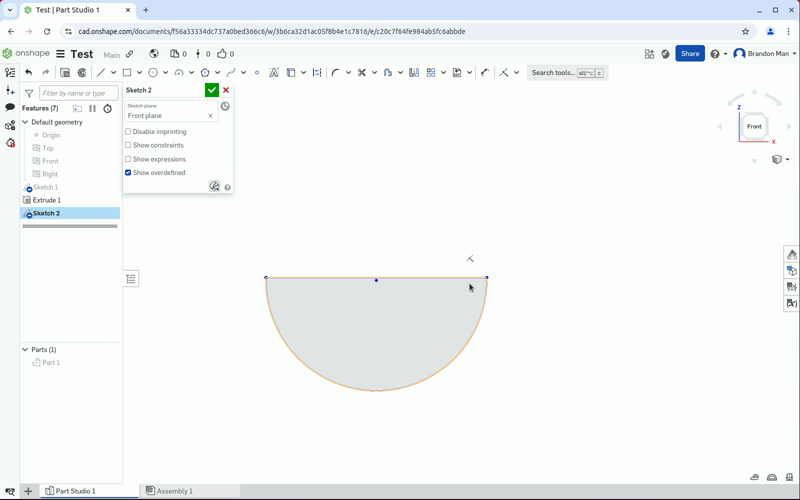
click(469, 283)
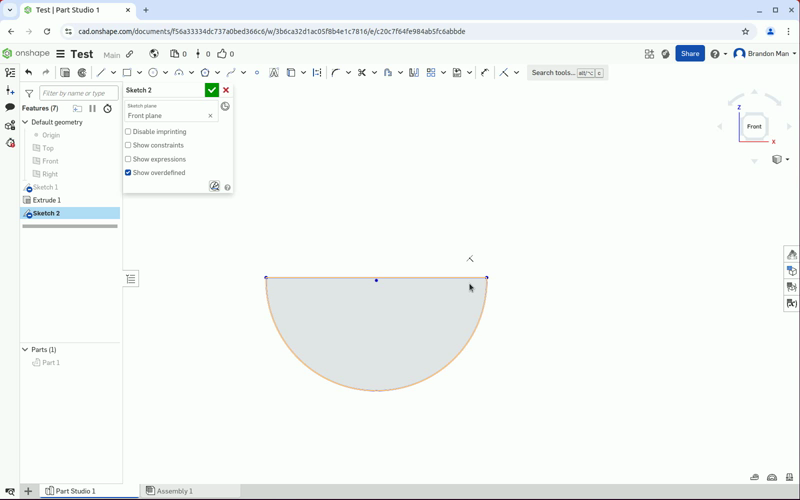
scroll(-6)
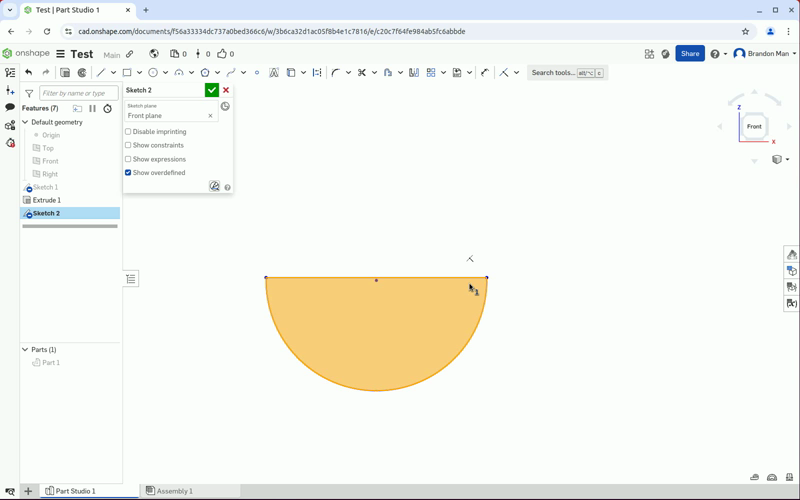
scroll(-6)
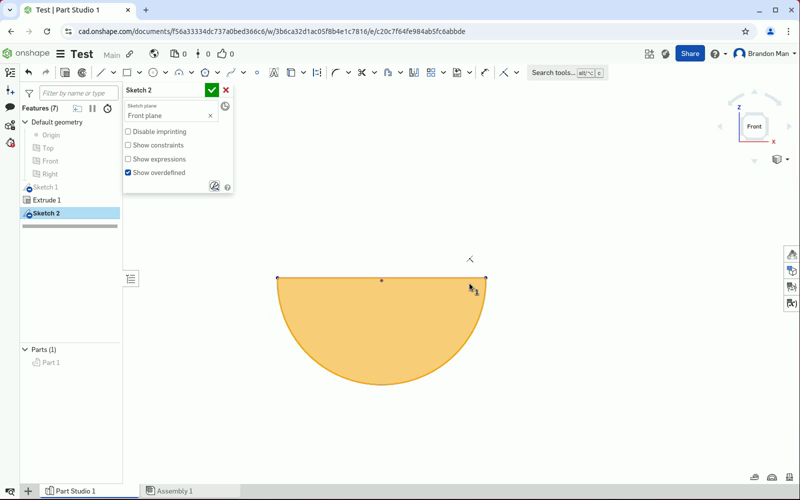
scroll(-6)
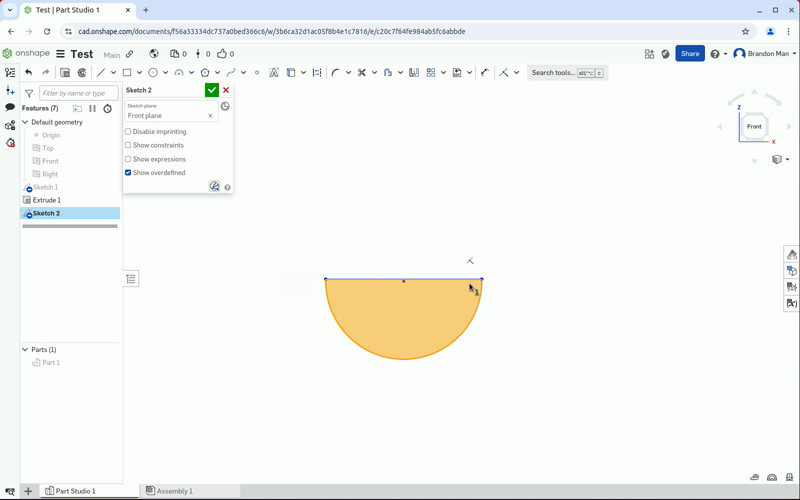
scroll(-6)
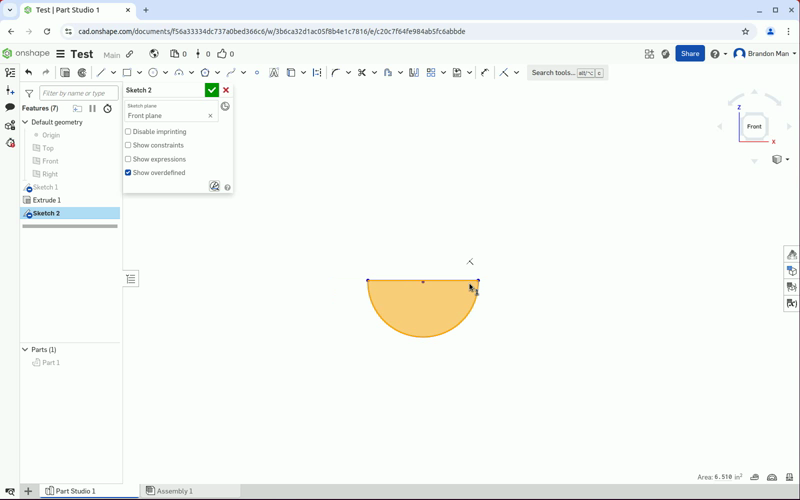
scroll(-6)
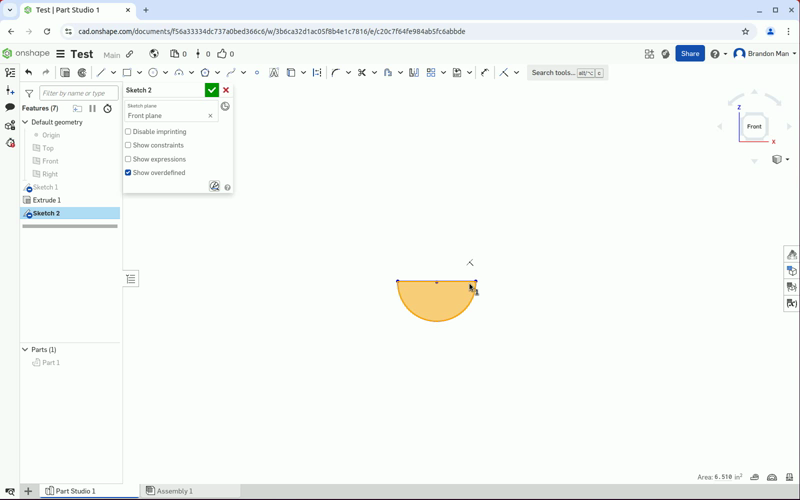
scroll(-6)
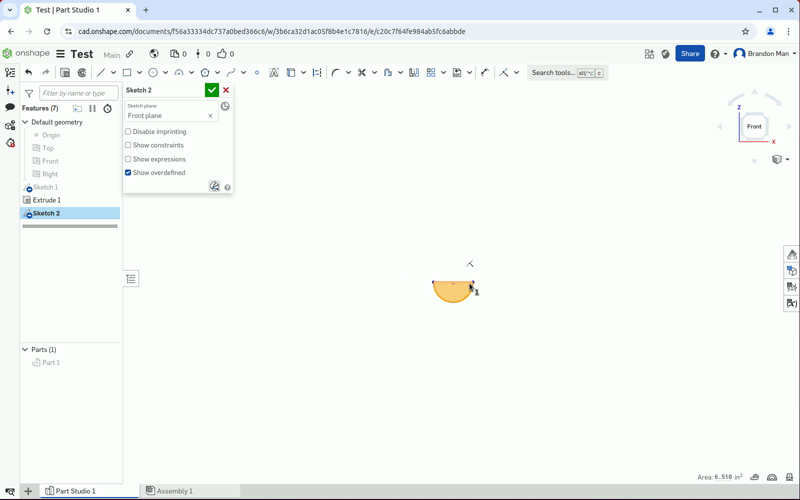
scroll(-6)
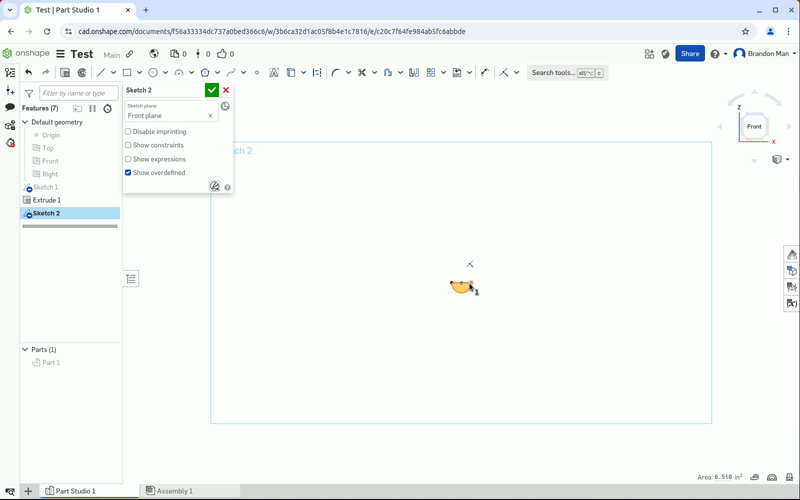
mouse_move(73, 352)
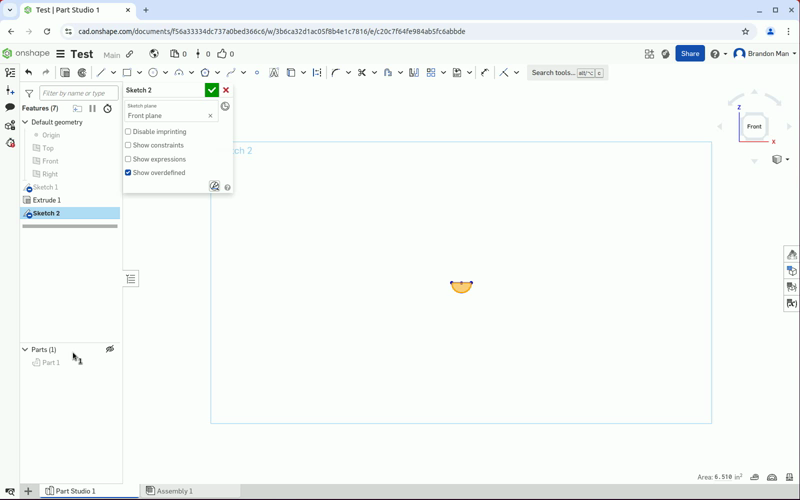
key(shift+y)
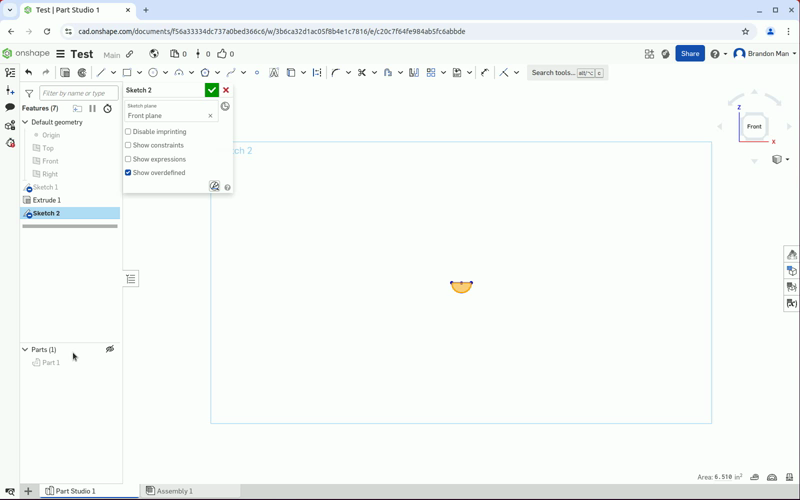
key(shift+e)
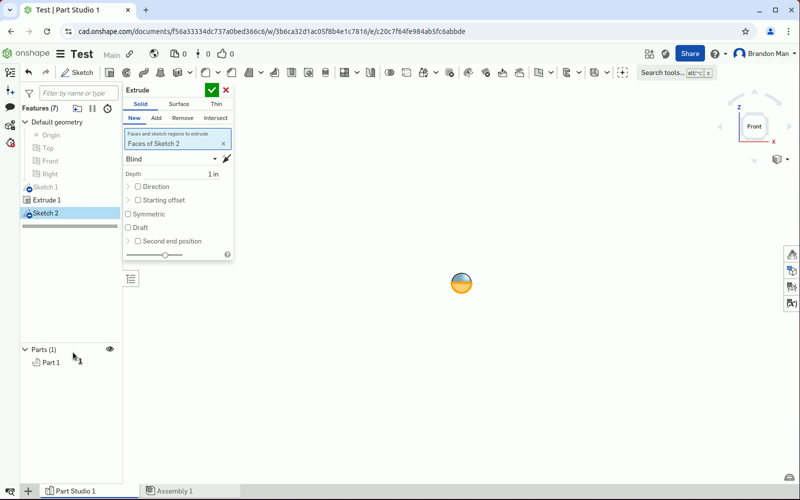
mouse_move(143, 106)
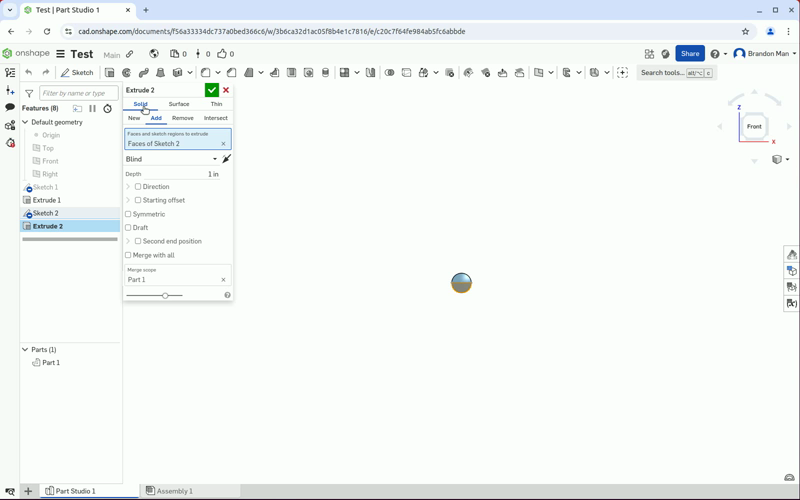
click(143, 106)
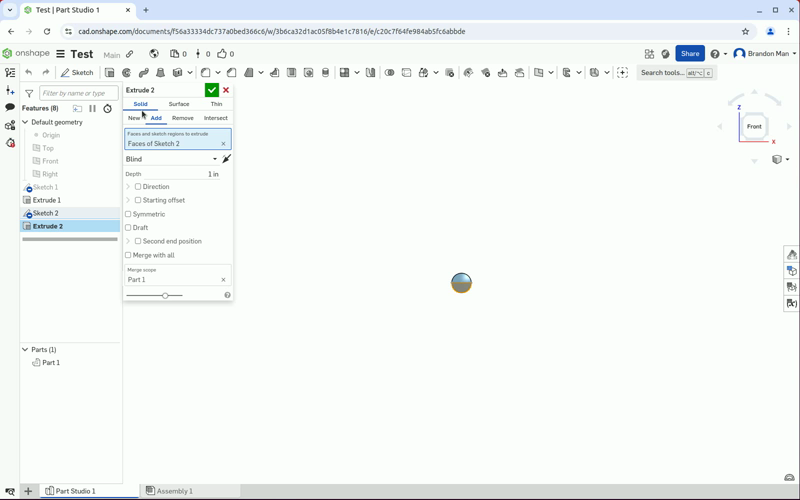
mouse_move(137, 120)
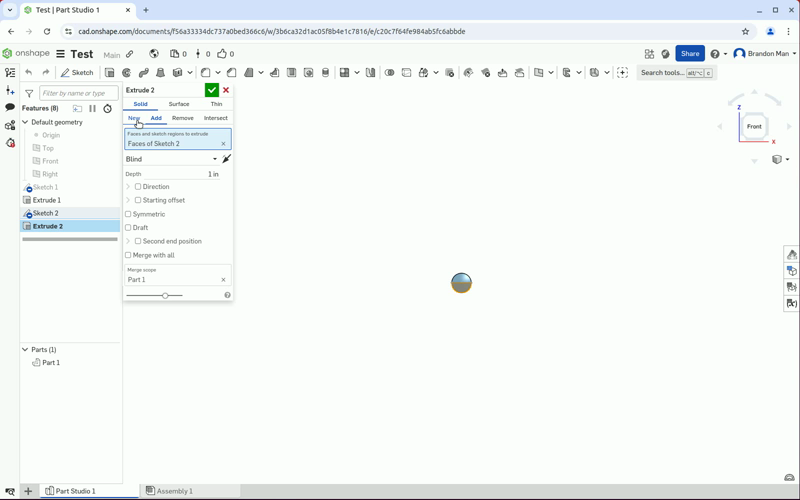
click(137, 120)
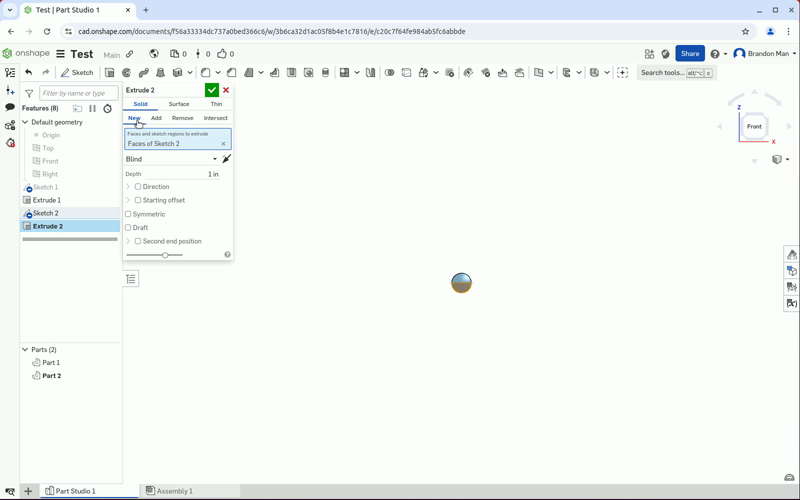
key(tab, 4)
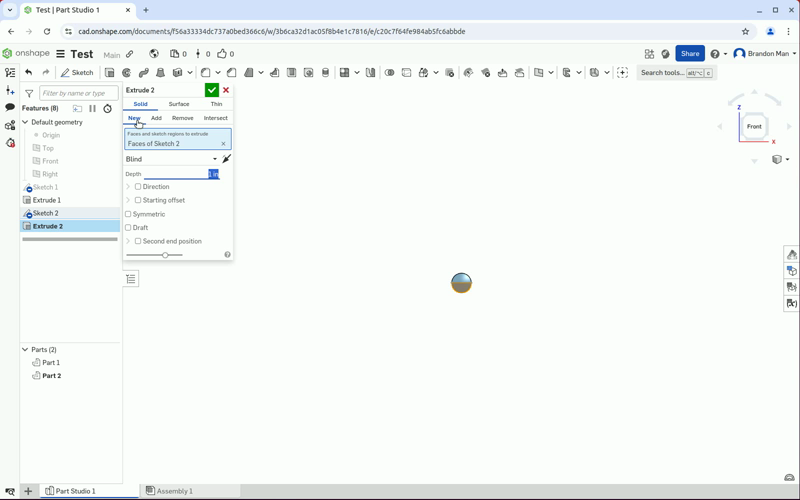
text(16.609)
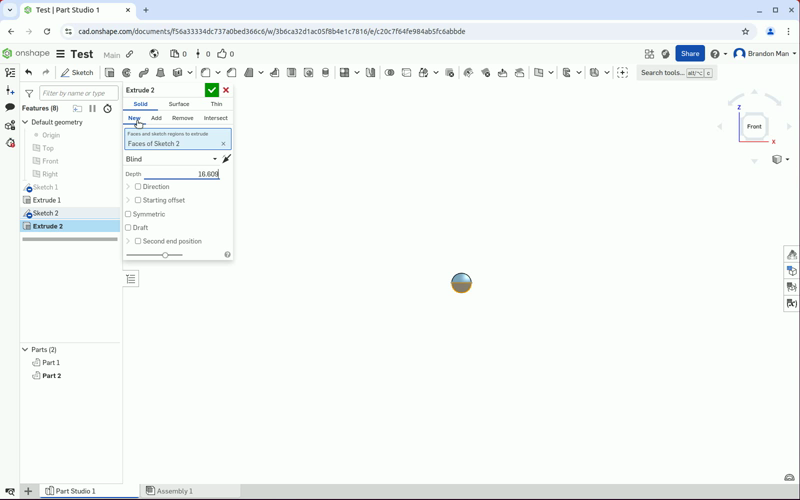
key(enter)
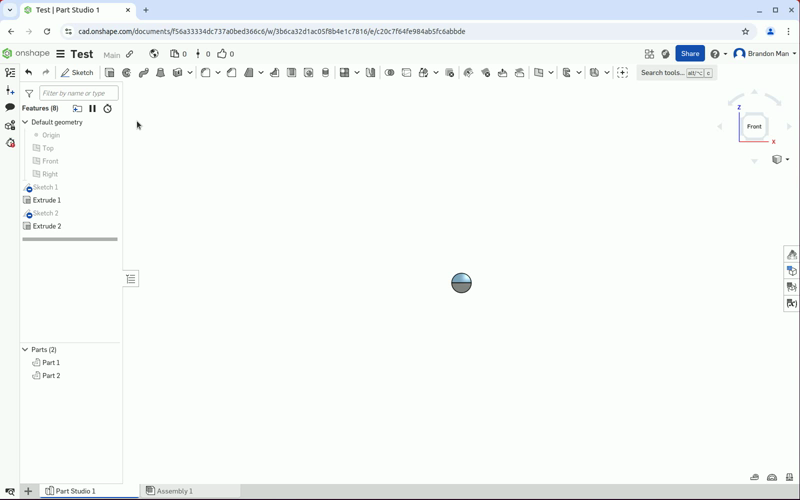
key(shift+h)
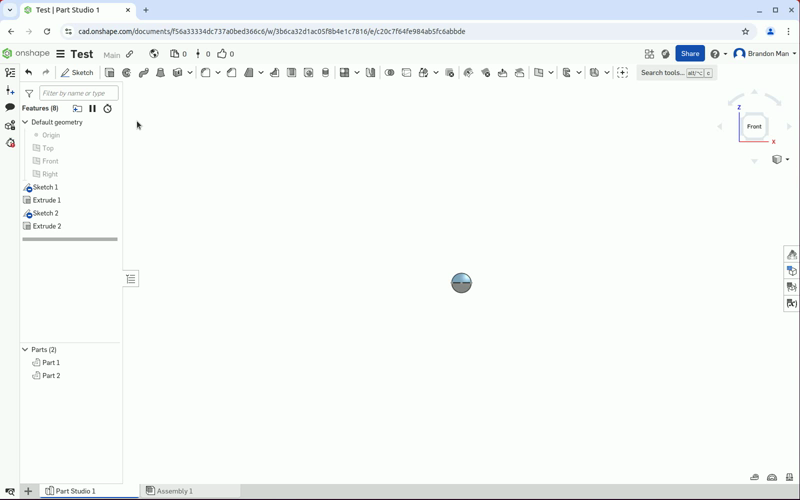
key(shift+h)
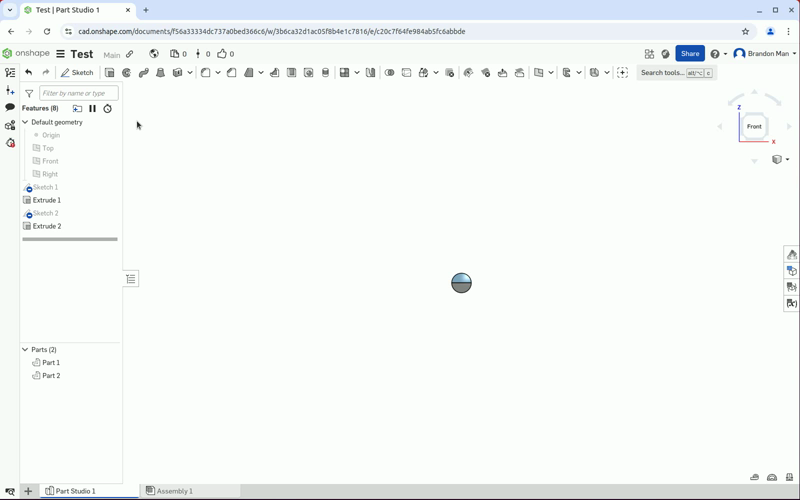
mouse_move(73, 189)
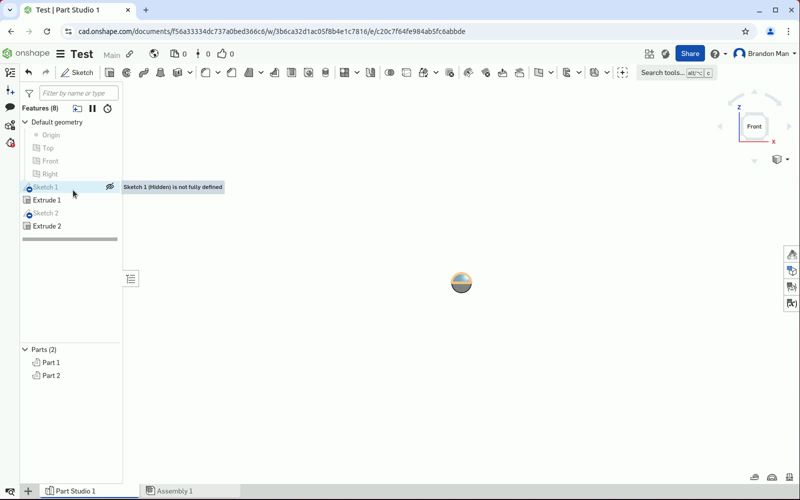
click(73, 189)
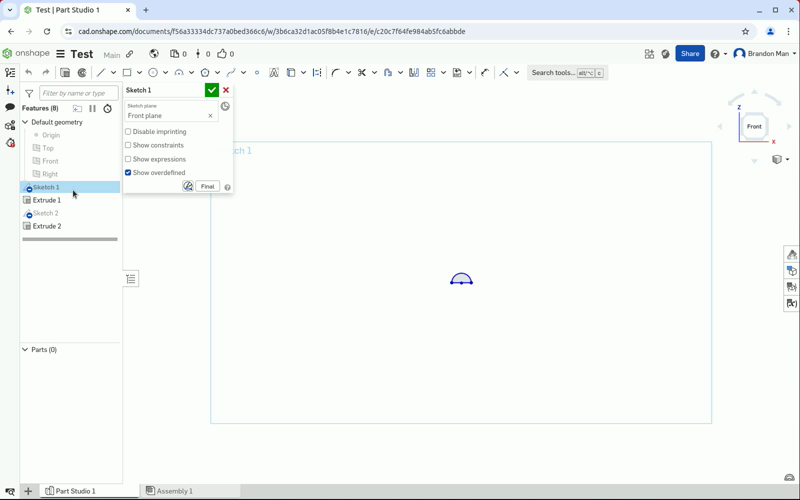
mouse_move(229, 92)
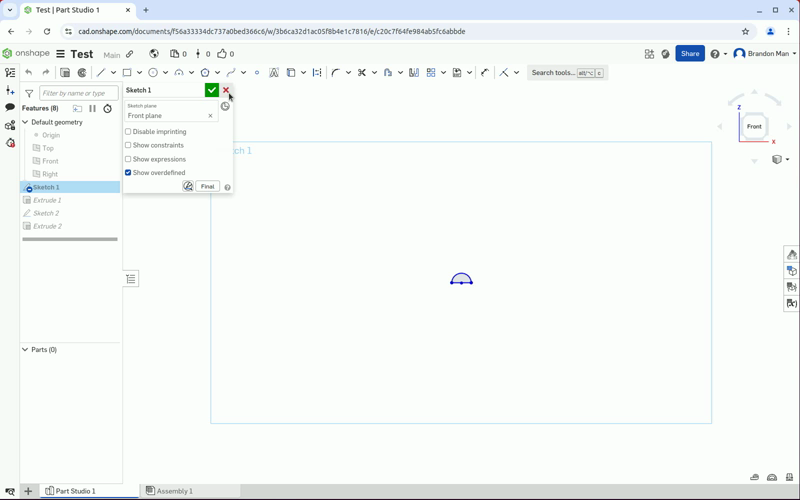
click(229, 92)
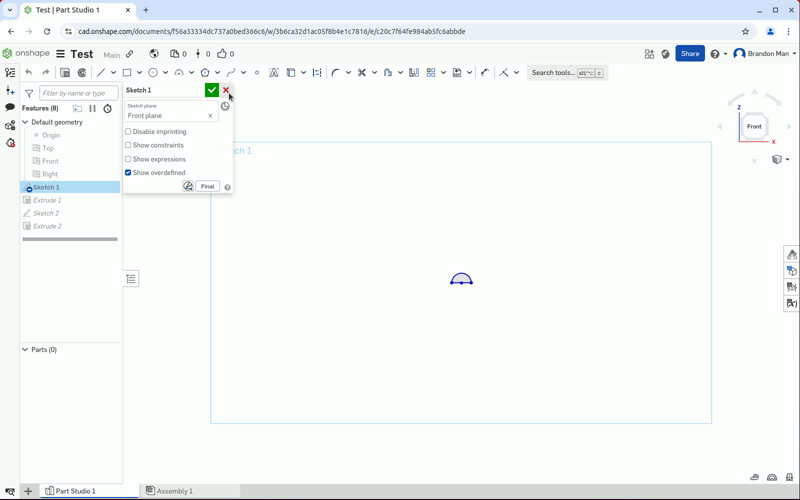
key(shift+s)
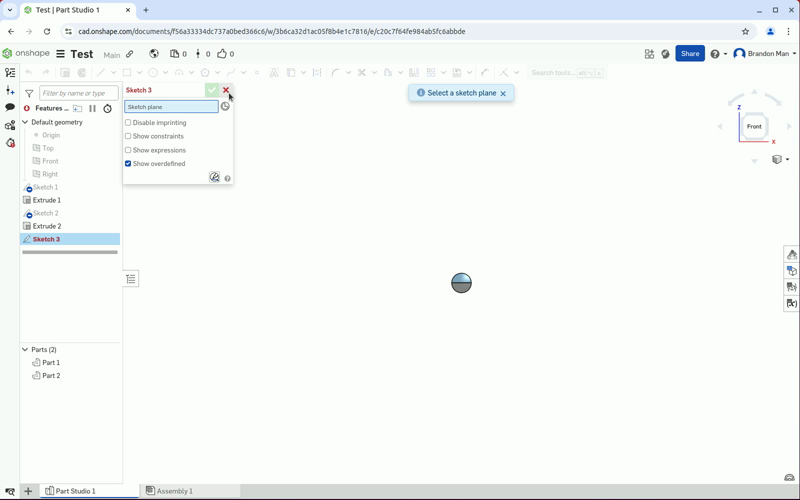
mouse_move(73, 163)
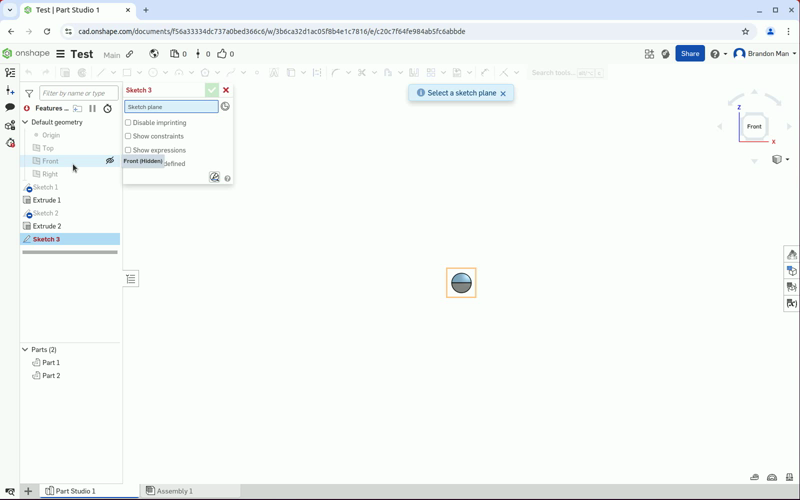
click(73, 163)
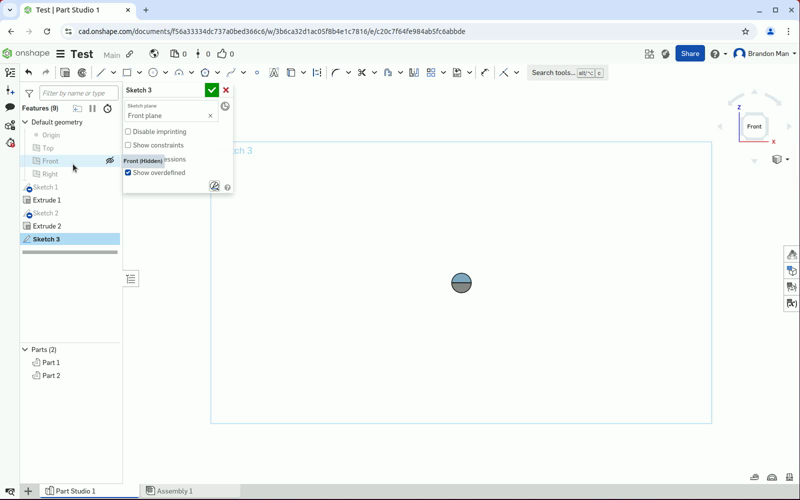
mouse_move(73, 352)
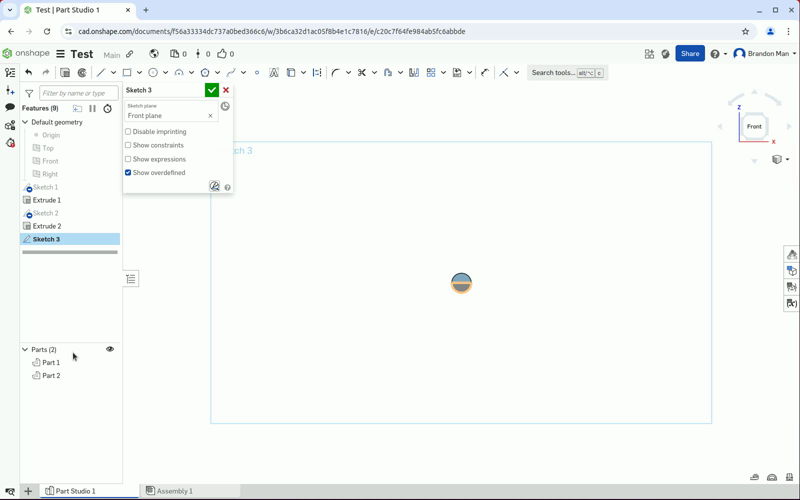
key(y)
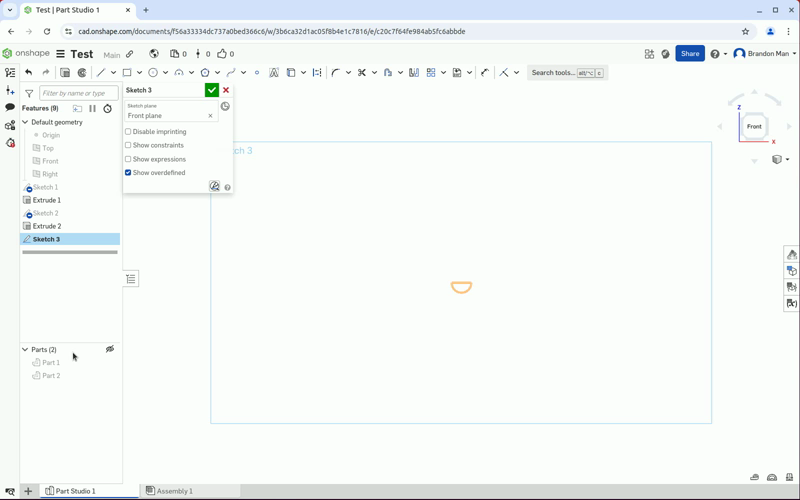
key(a)
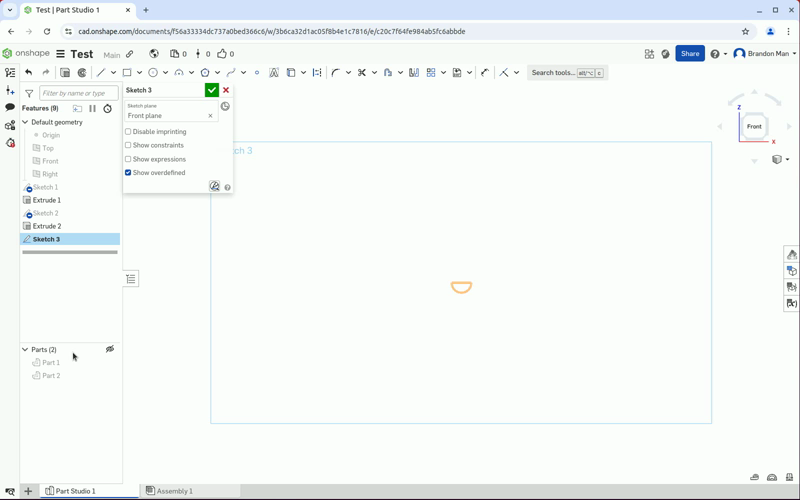
key_down(shift)
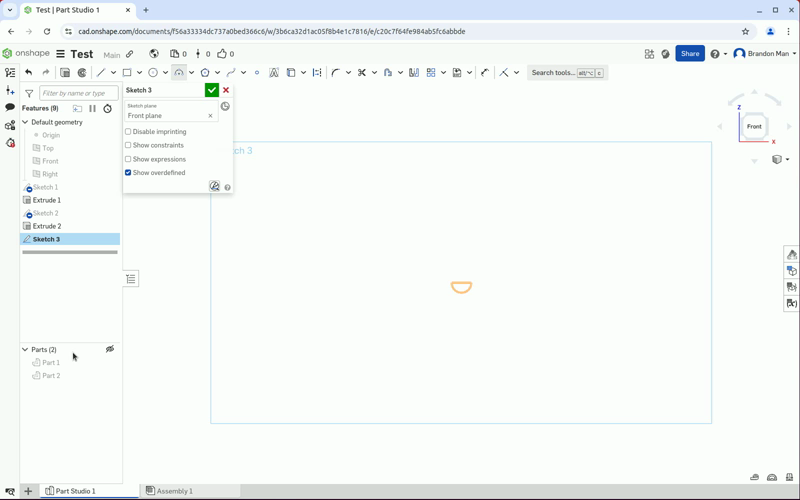
mouse_move(348, 195)
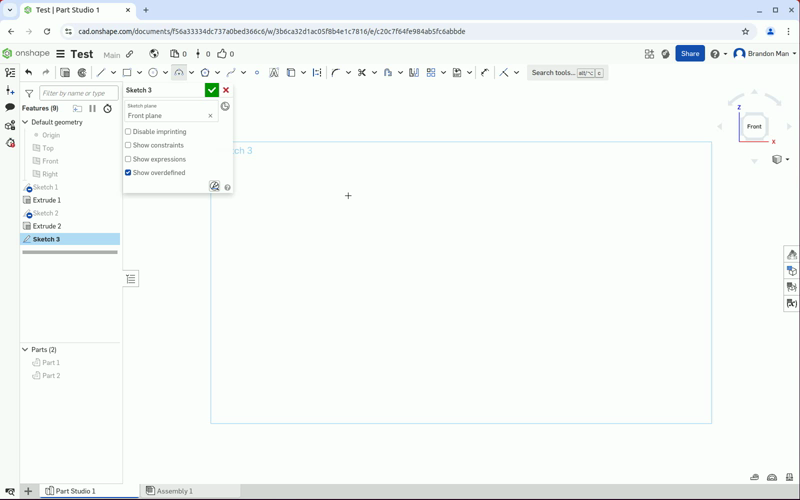
click(348, 195)
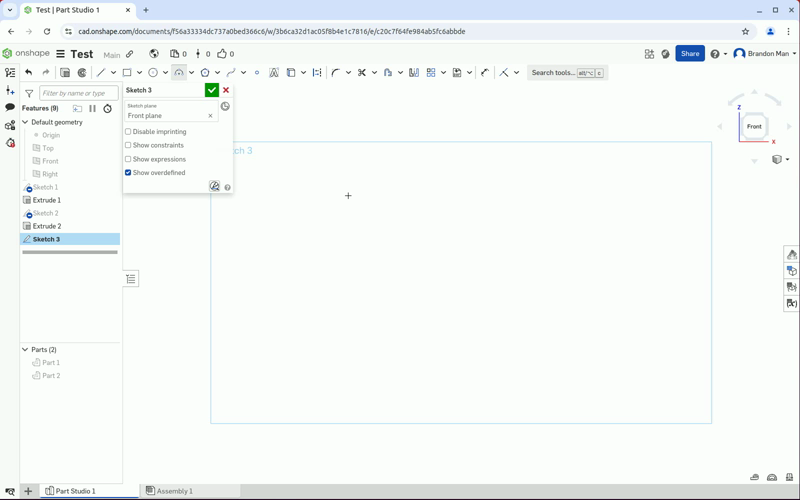
key_up(shift)
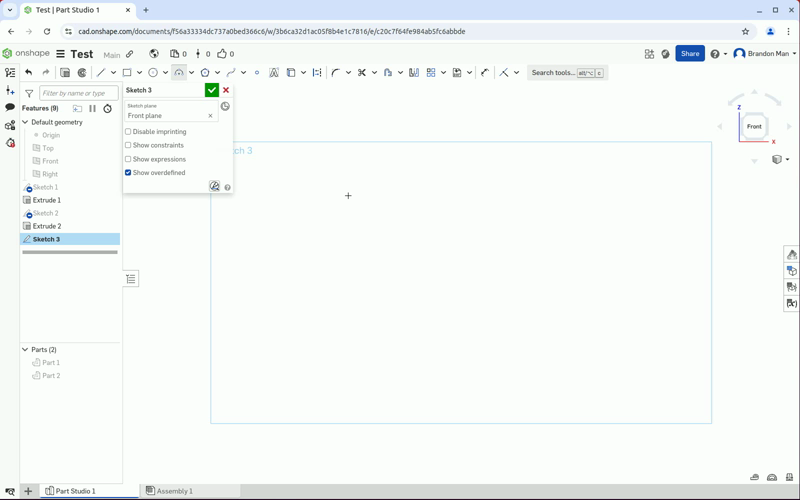
key_down(shift)
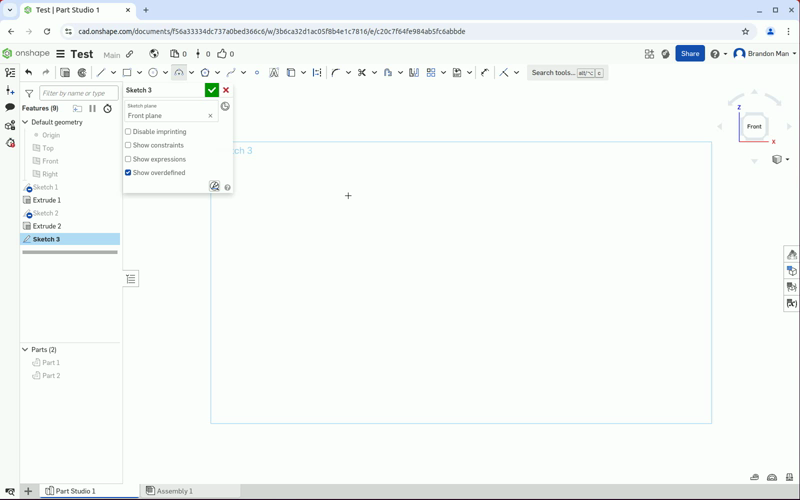
mouse_move(372, 201)
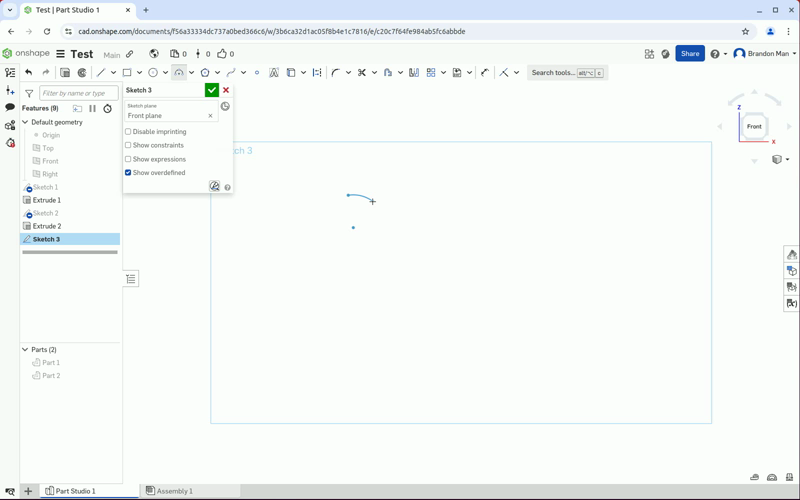
click(372, 201)
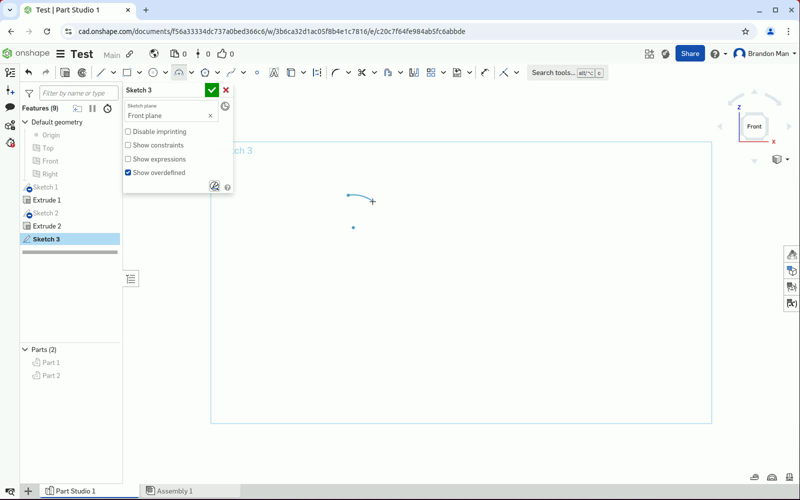
mouse_move(357, 210)
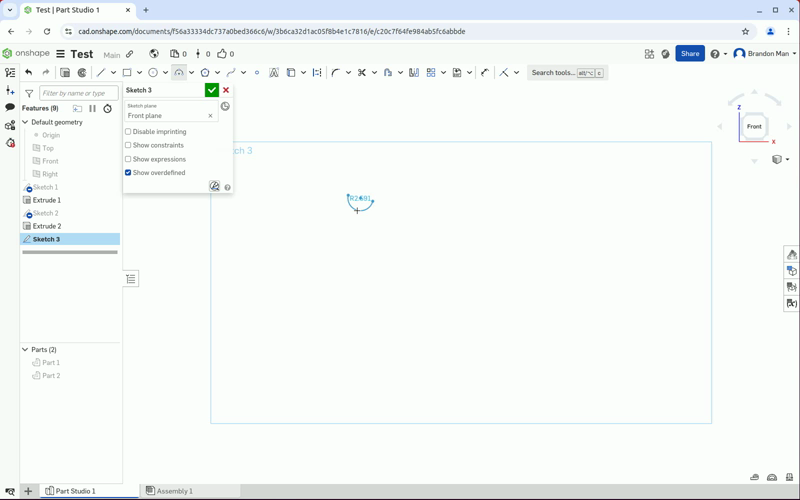
click(357, 210)
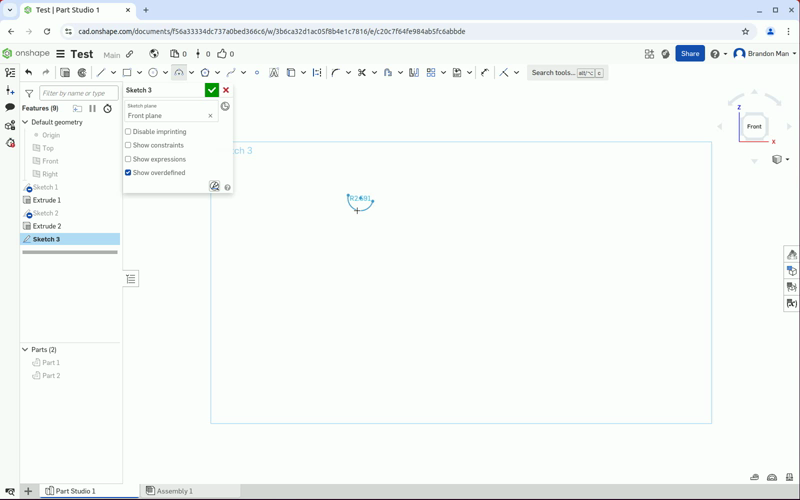
key_up(shift)
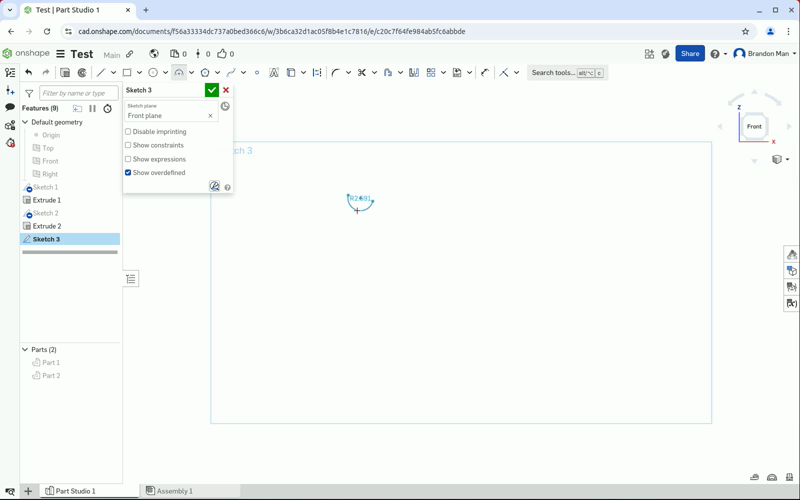
key(esc)
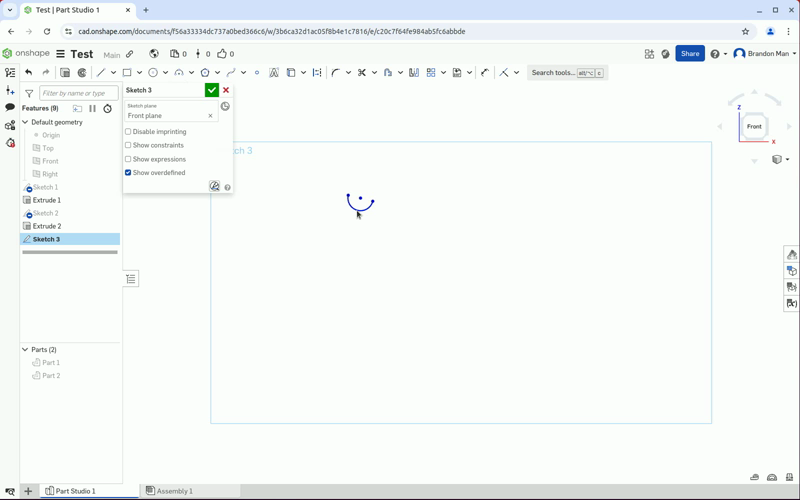
key(l)
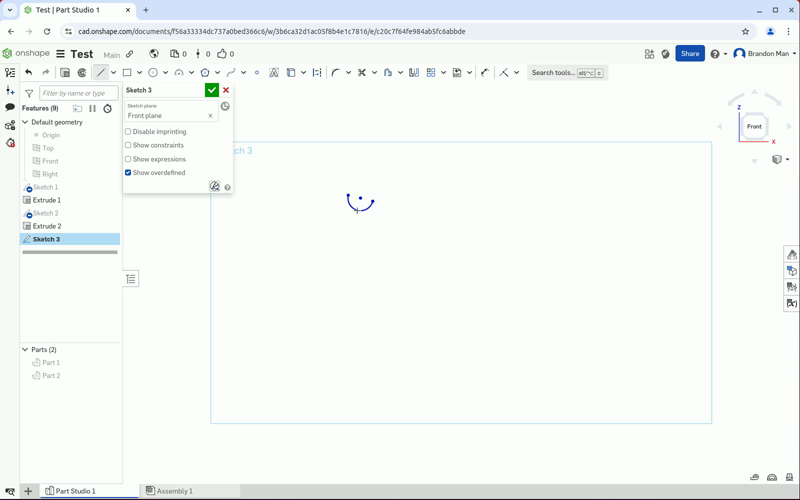
mouse_move(372, 201)
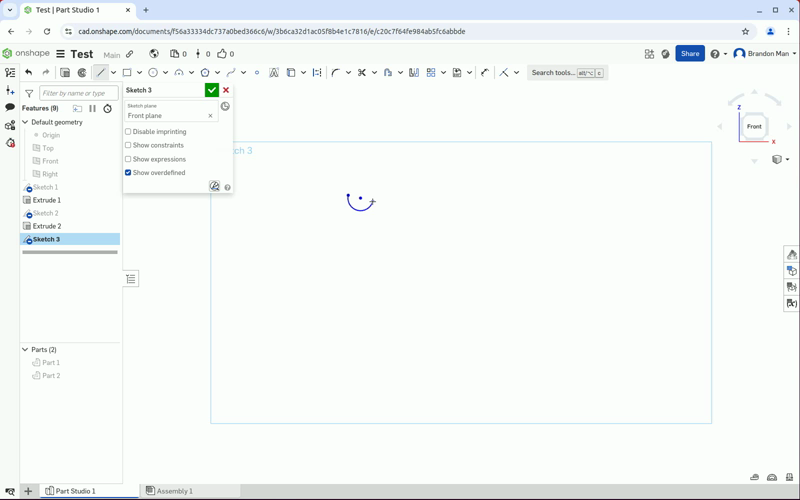
click(372, 201)
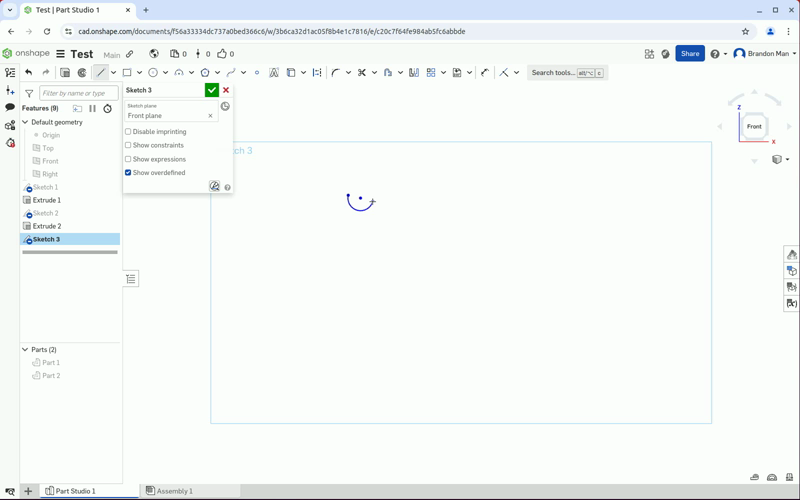
key_down(shift)
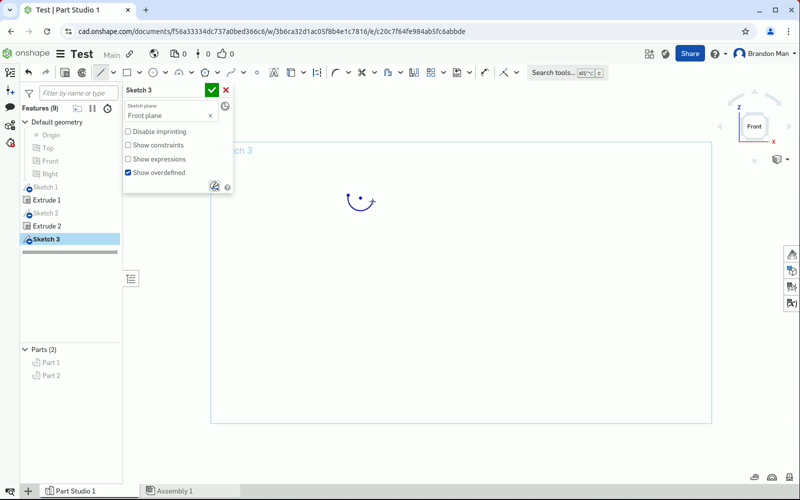
mouse_move(402, 201)
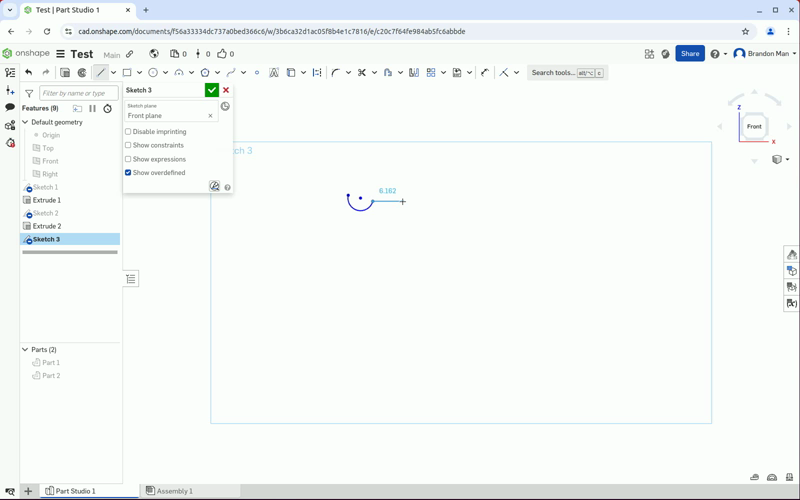
mouse_move(360, 198)
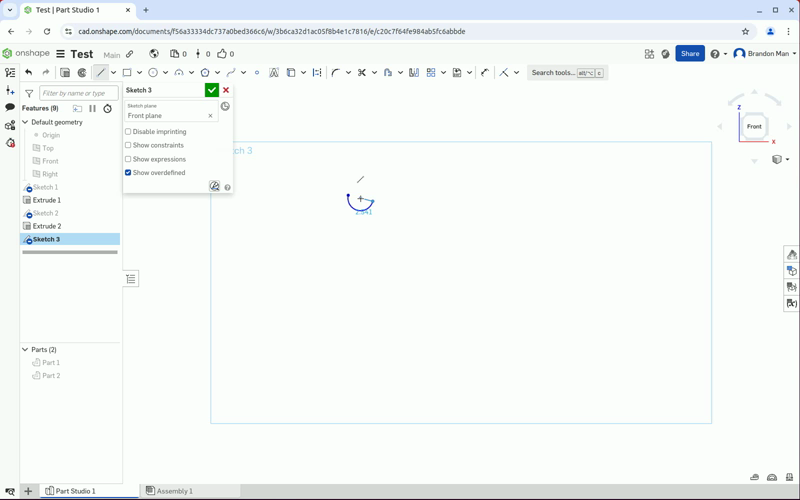
click(360, 198)
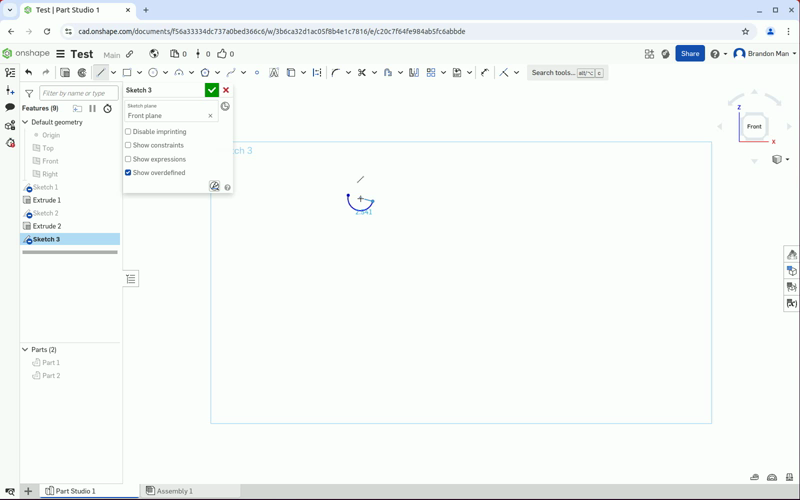
key_up(shift)
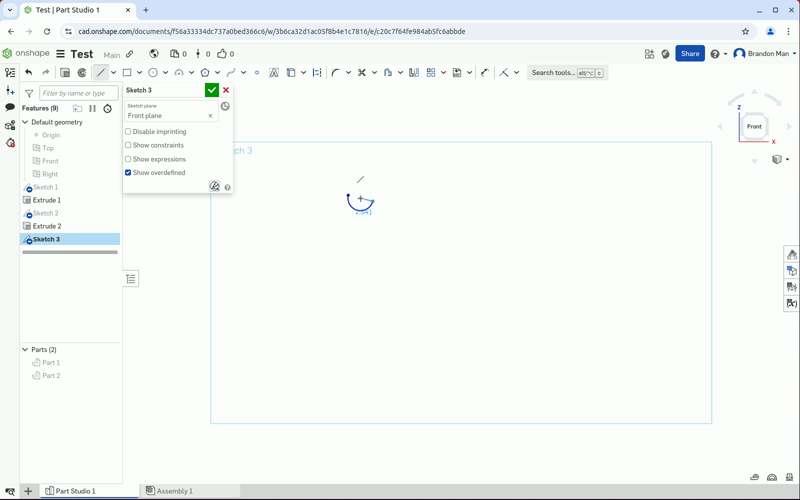
mouse_move(390, 198)
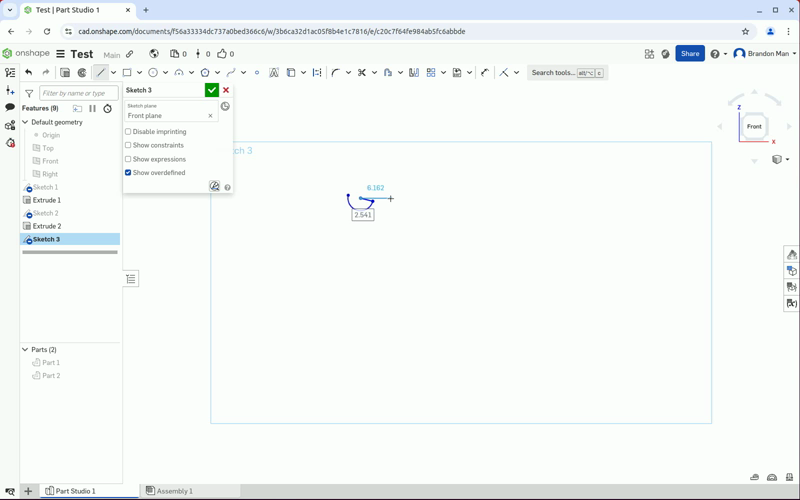
key_down(shift)
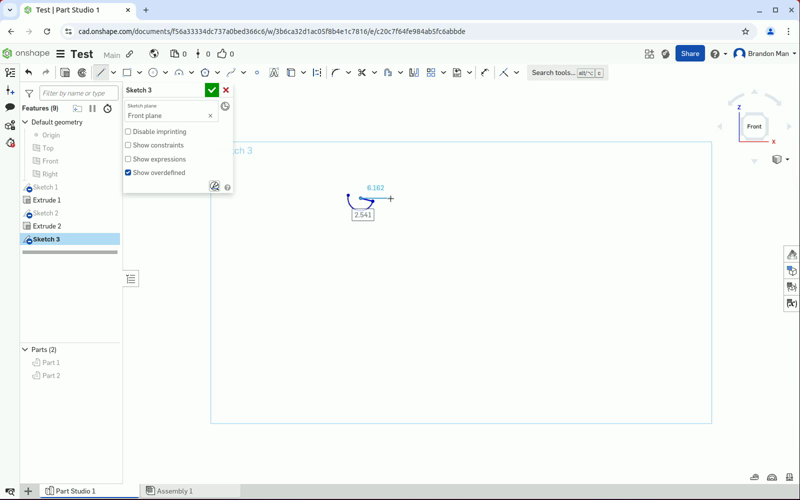
mouse_move(348, 195)
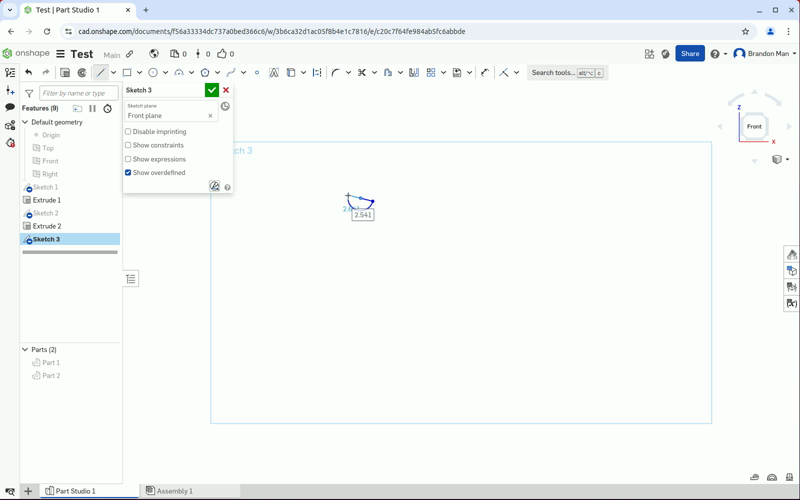
key_up(shift)
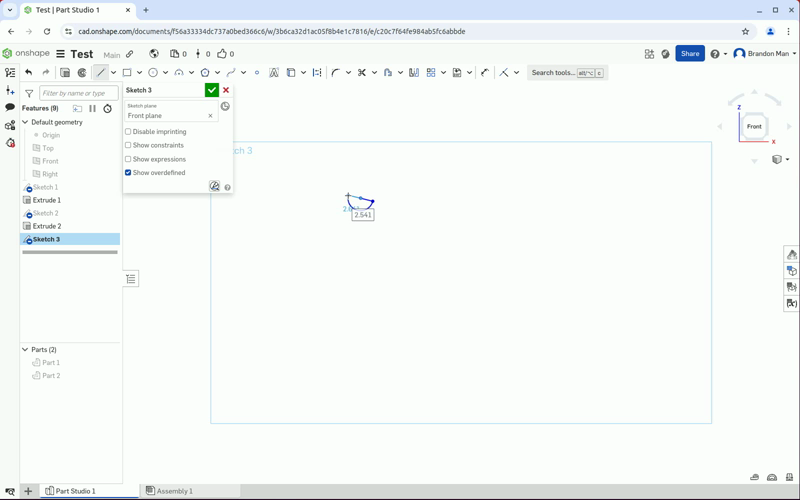
click(348, 195)
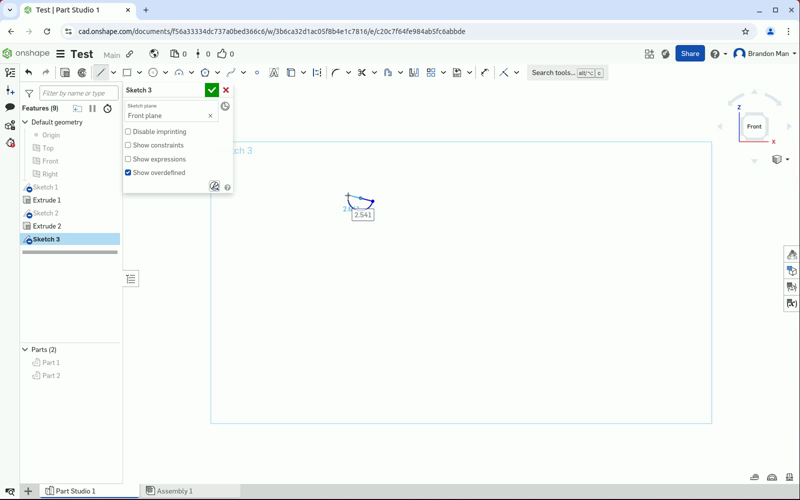
key(esc)
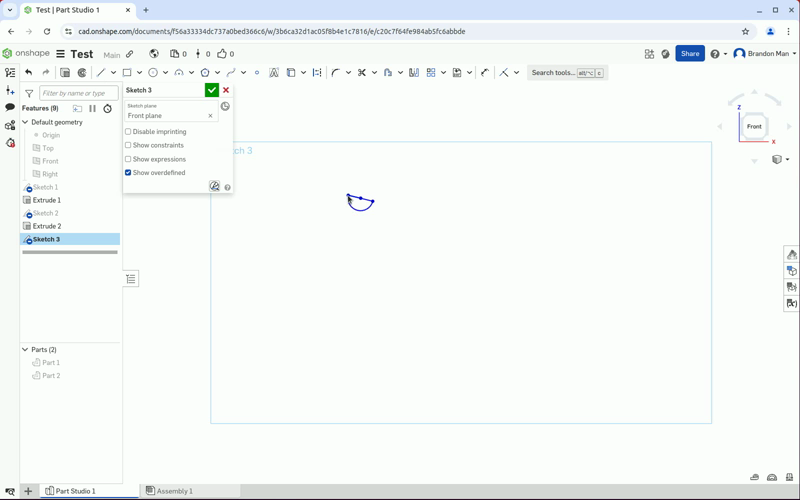
mouse_move(365, 207)
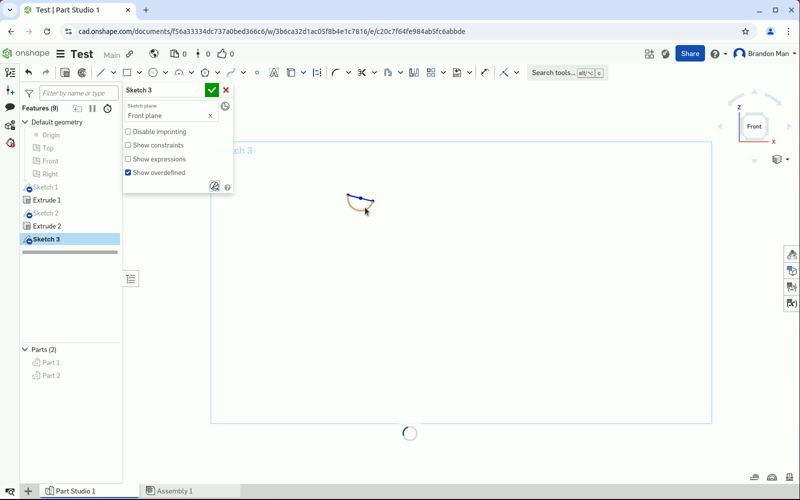
scroll(6)
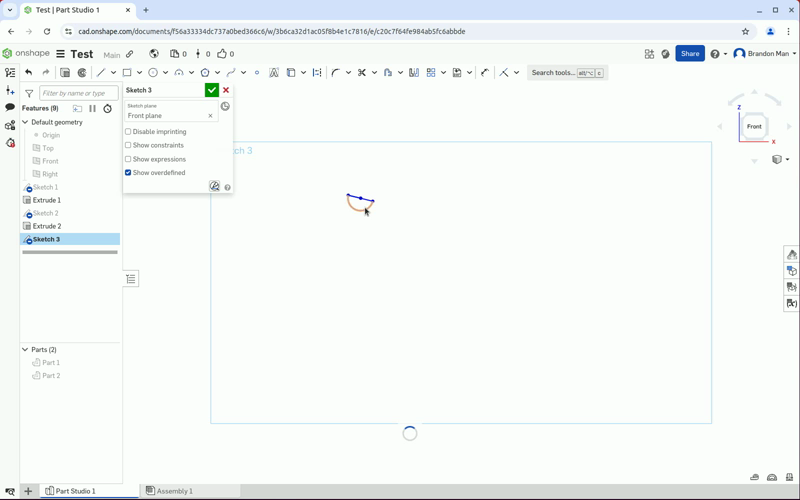
scroll(6)
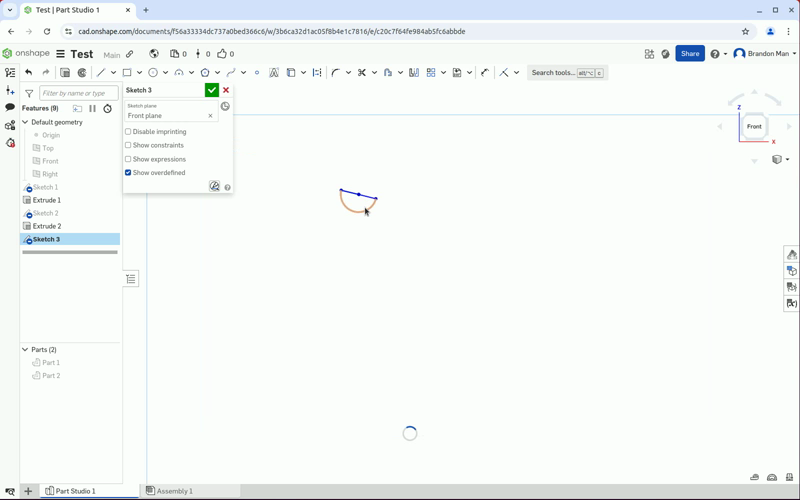
scroll(6)
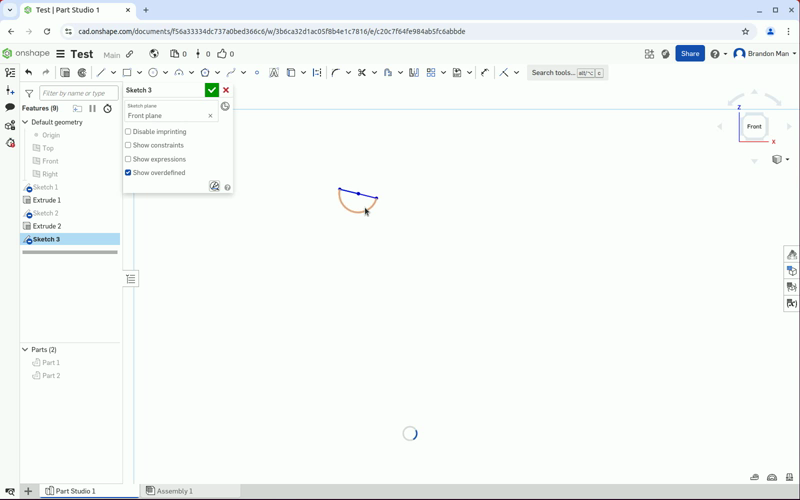
scroll(6)
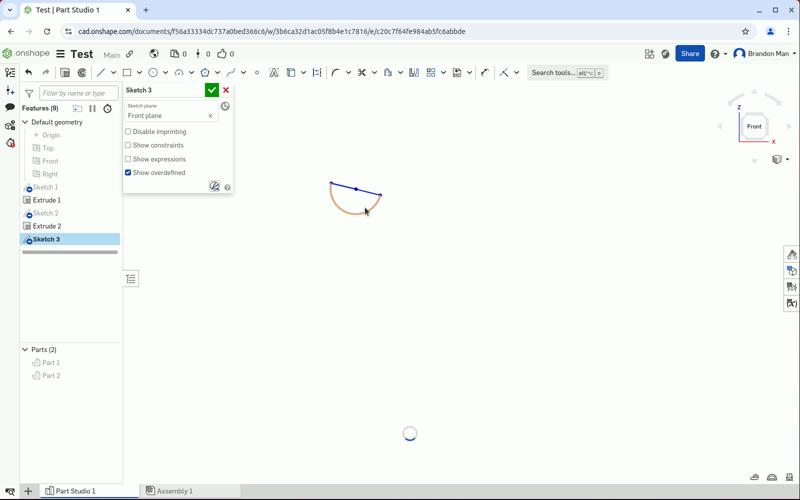
scroll(6)
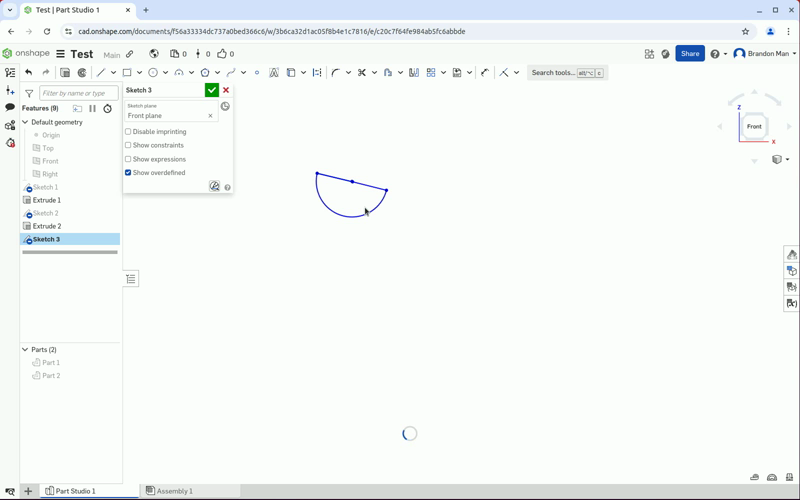
scroll(6)
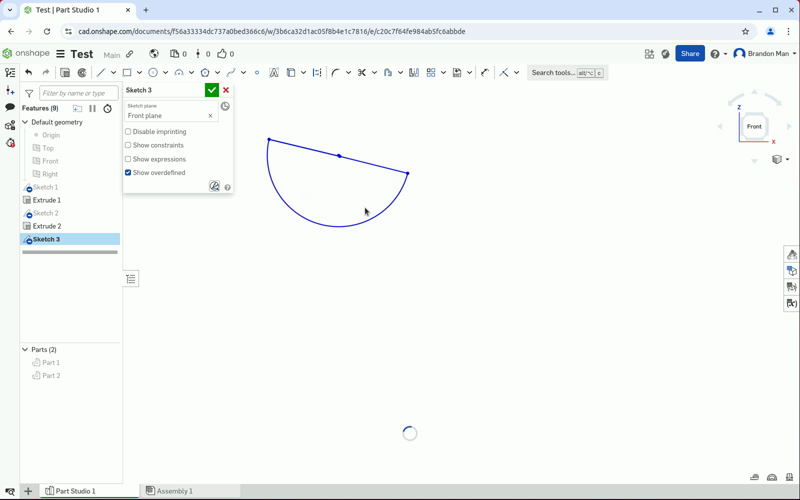
scroll(6)
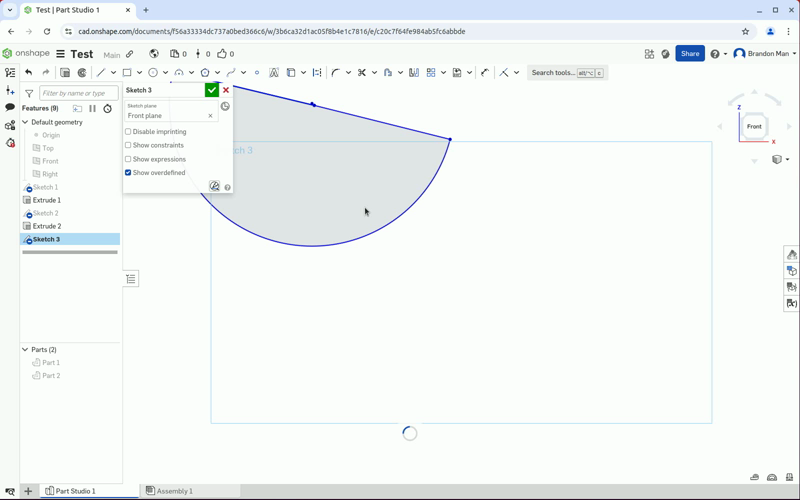
click(365, 207)
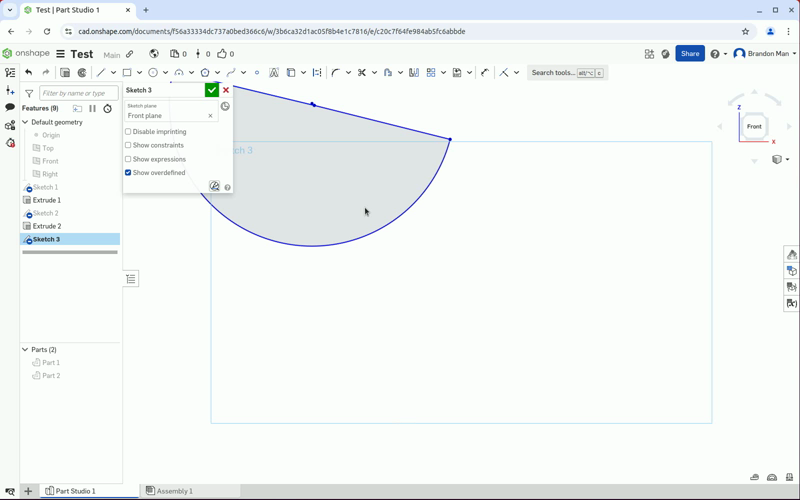
scroll(-6)
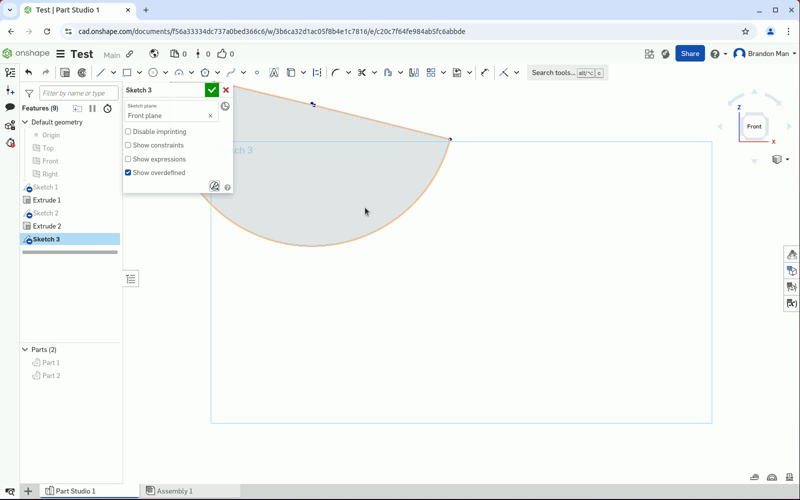
scroll(-6)
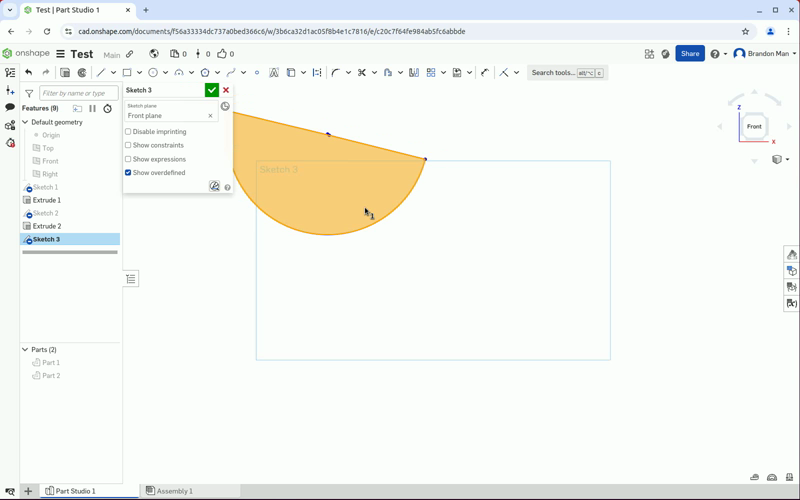
scroll(-6)
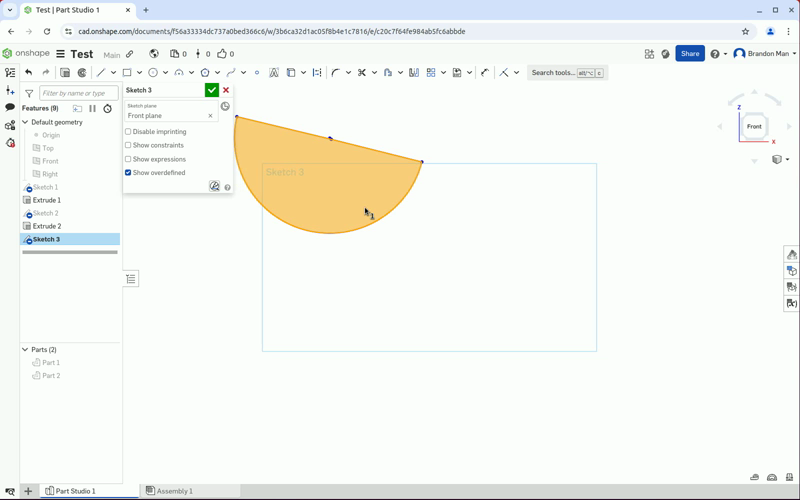
scroll(-6)
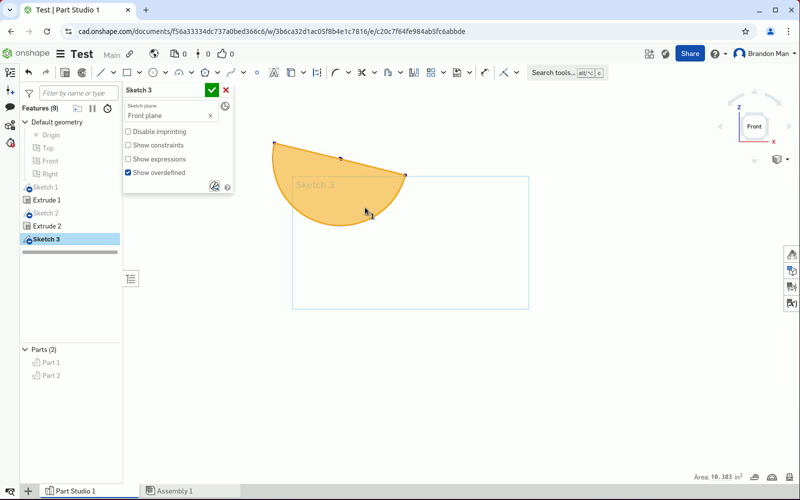
scroll(-6)
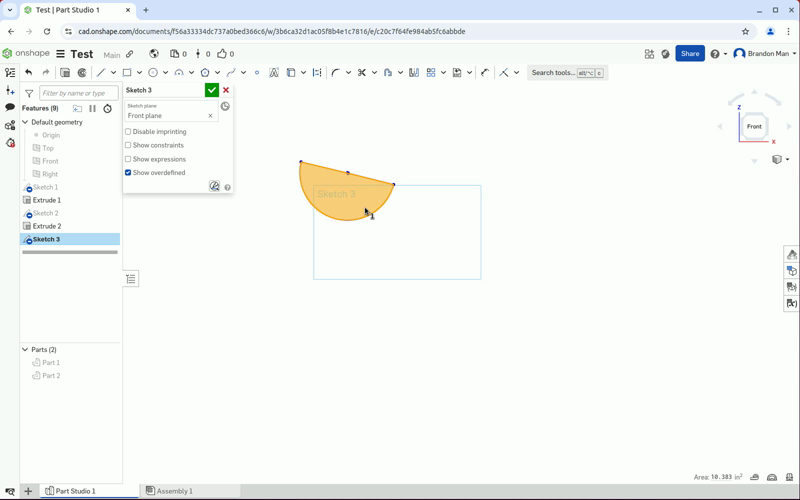
scroll(-6)
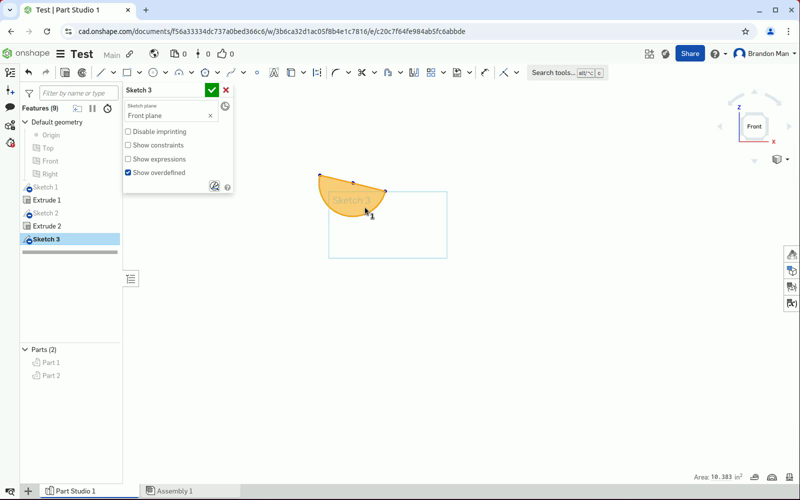
scroll(-6)
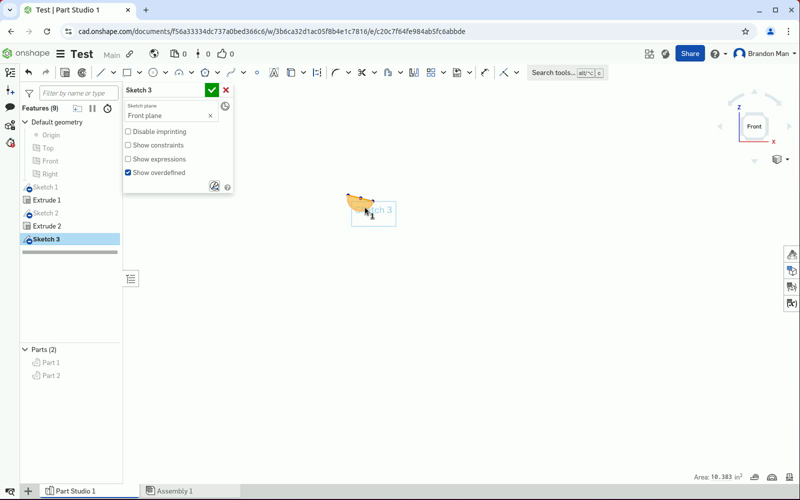
mouse_move(73, 352)
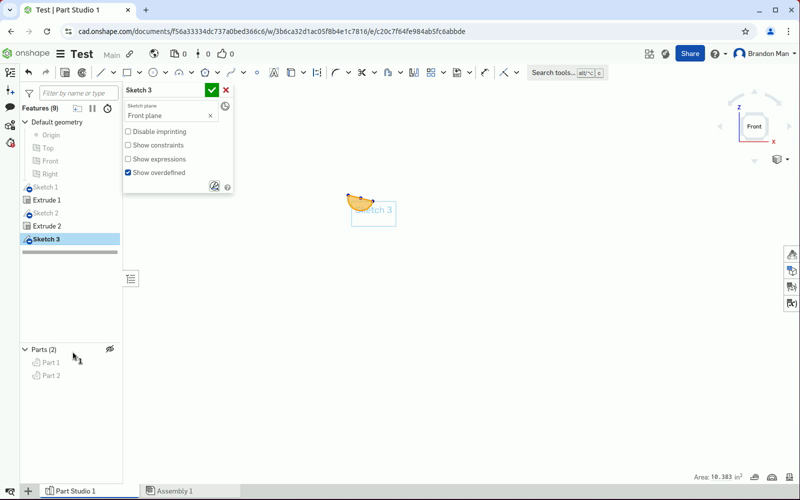
key(shift+y)
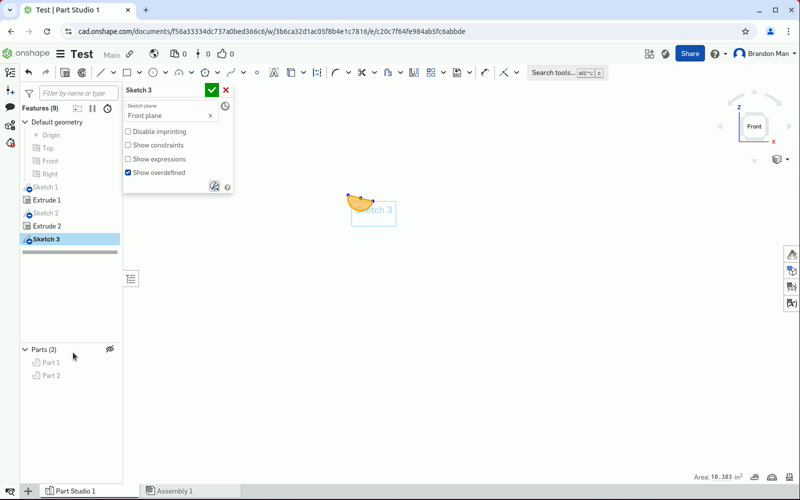
key(shift+e)
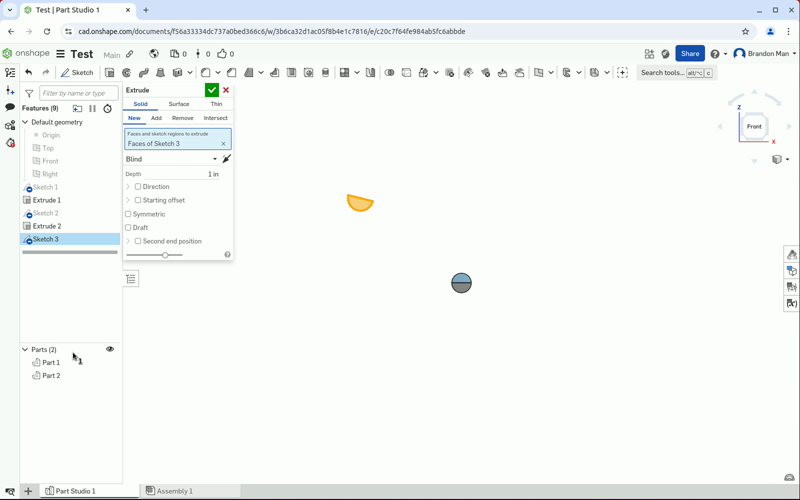
mouse_move(143, 106)
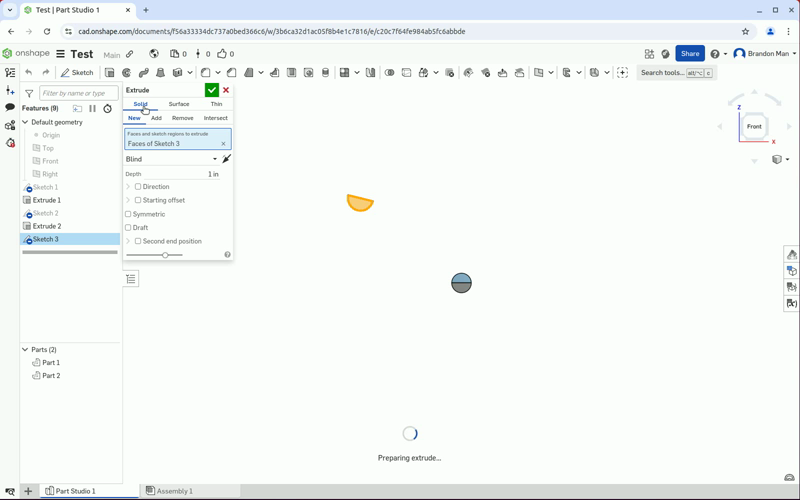
click(143, 106)
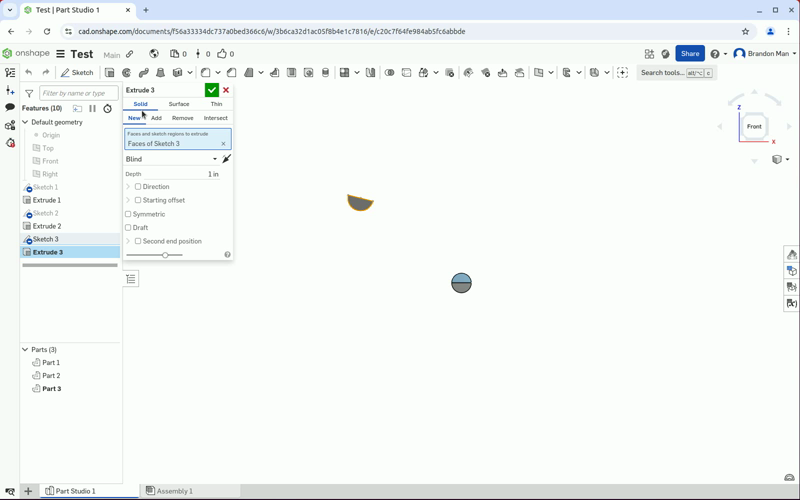
mouse_move(137, 120)
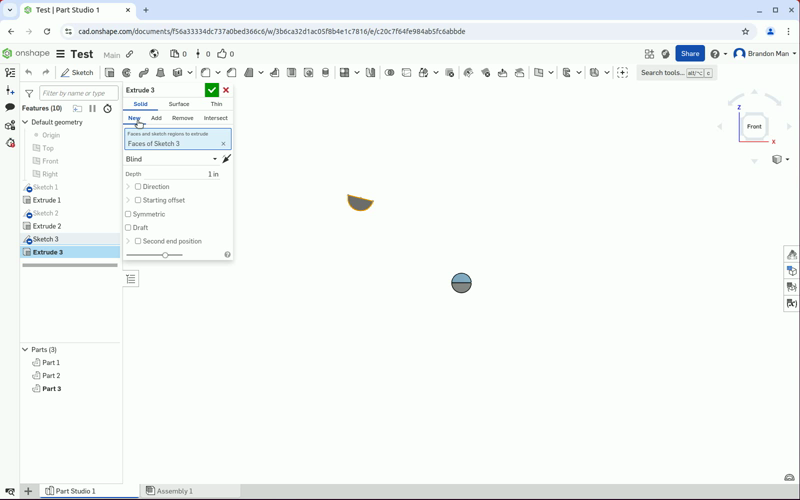
click(137, 120)
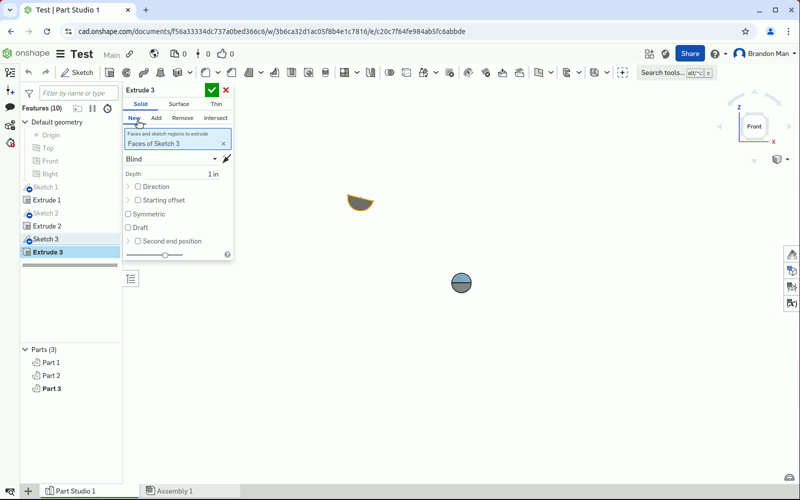
key(tab, 4)
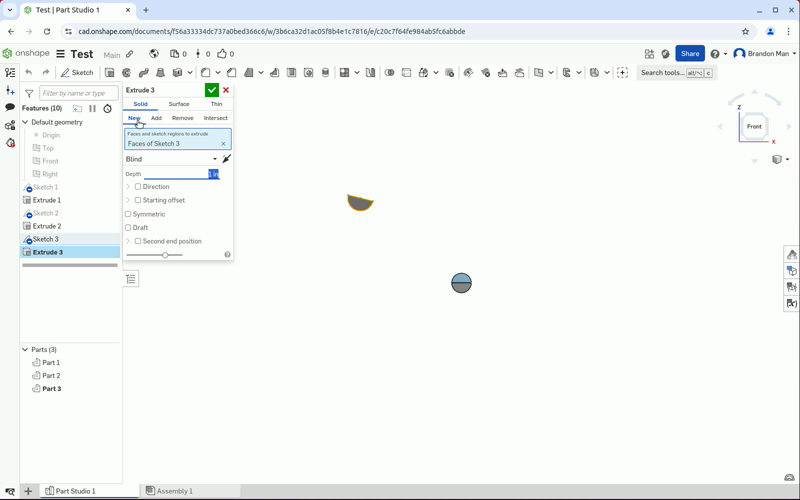
text(1.204)
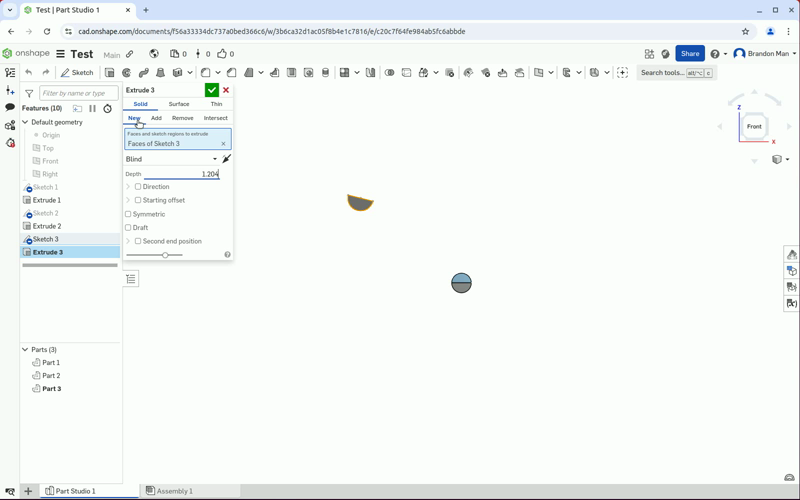
key(enter)
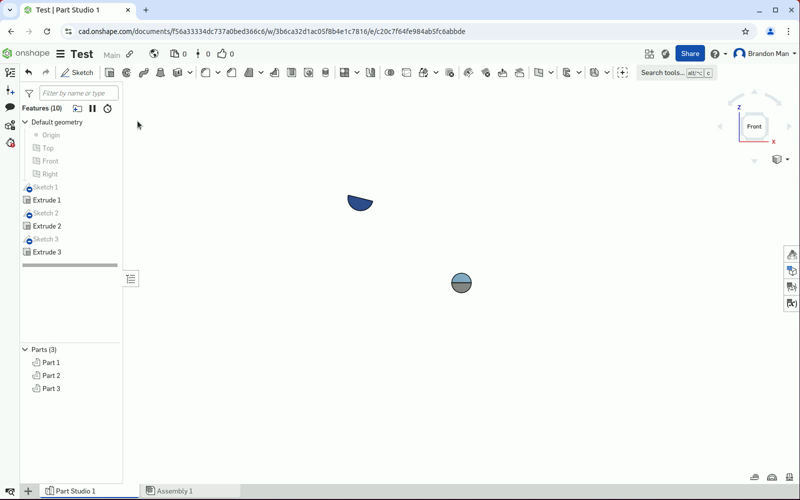
key(shift+h)
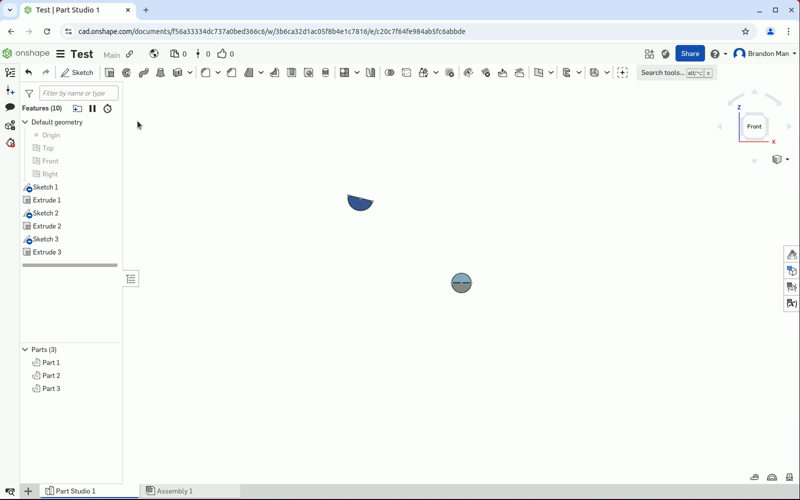
key(shift+h)
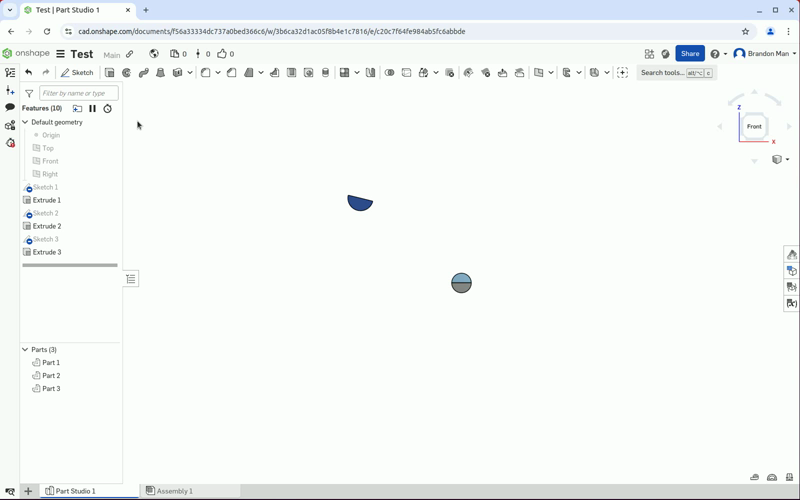
mouse_move(73, 189)
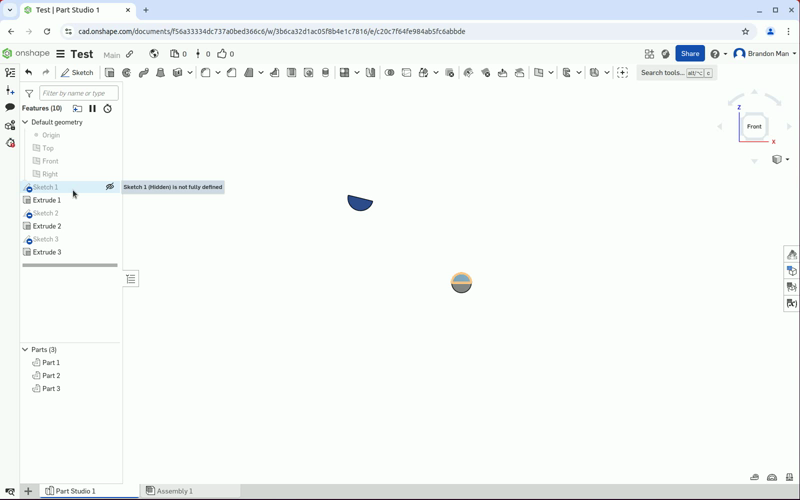
click(73, 189)
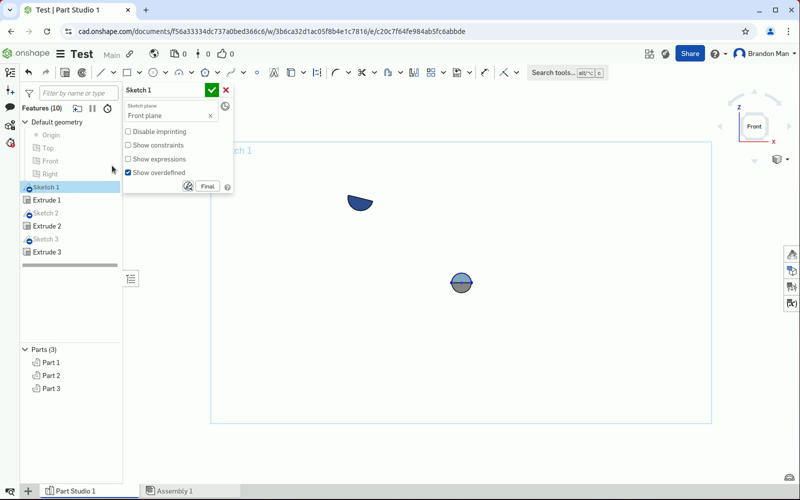
mouse_move(229, 92)
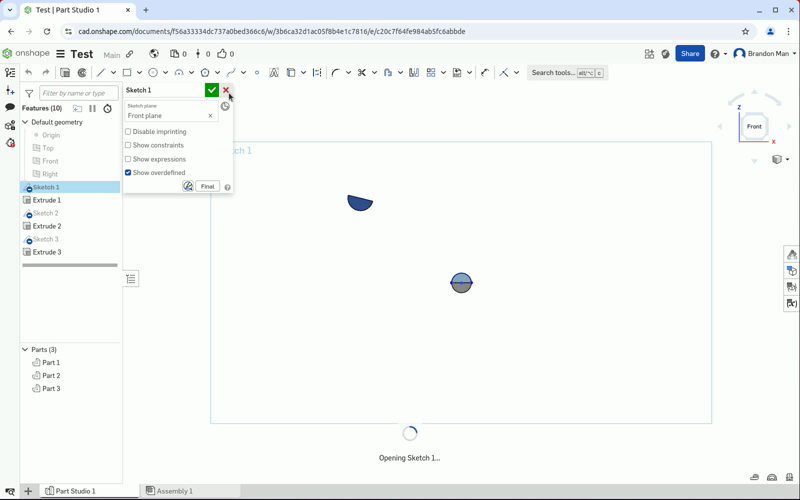
click(229, 92)
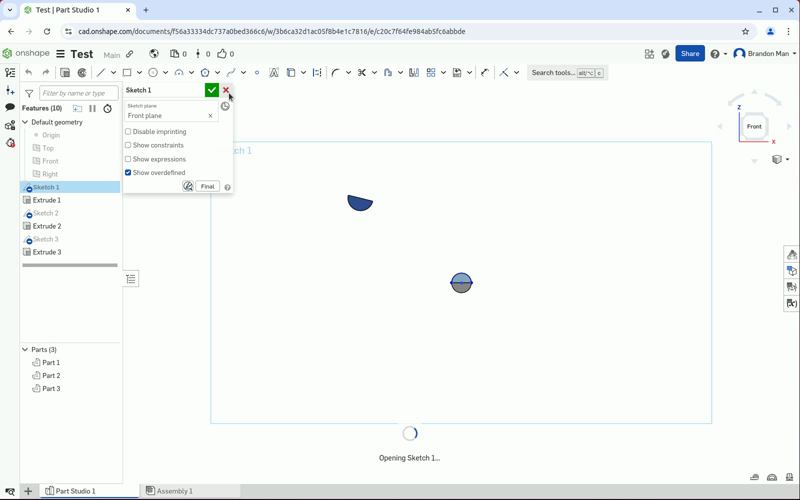
key(shift+s)
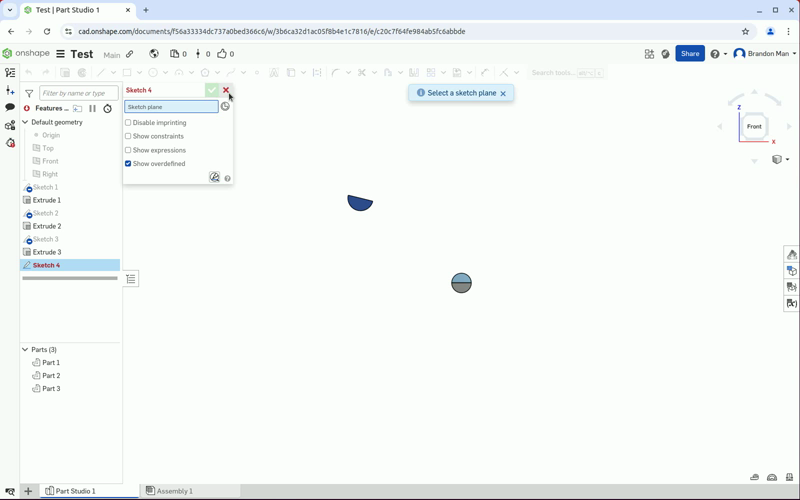
mouse_move(73, 163)
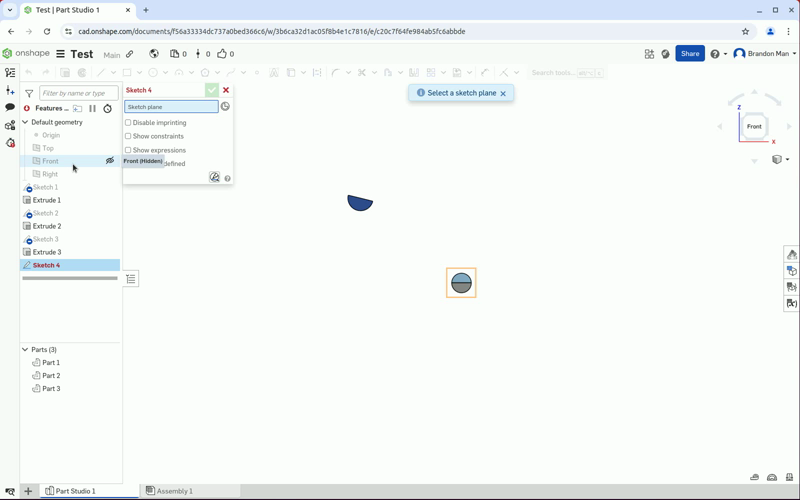
click(73, 163)
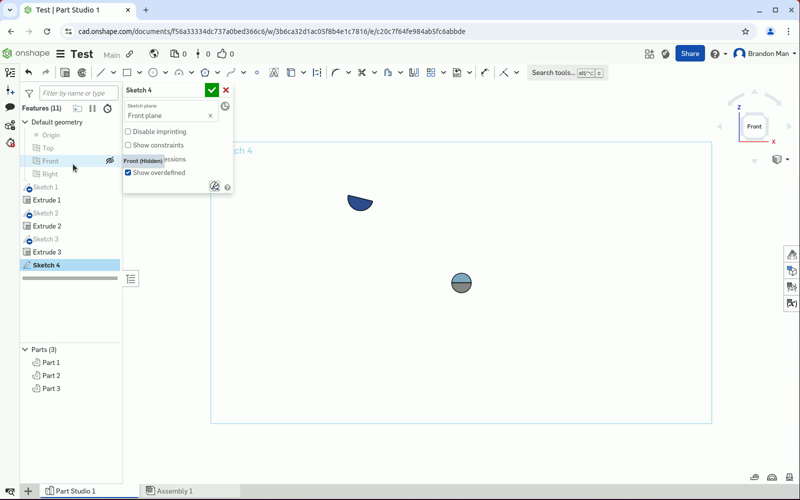
mouse_move(73, 352)
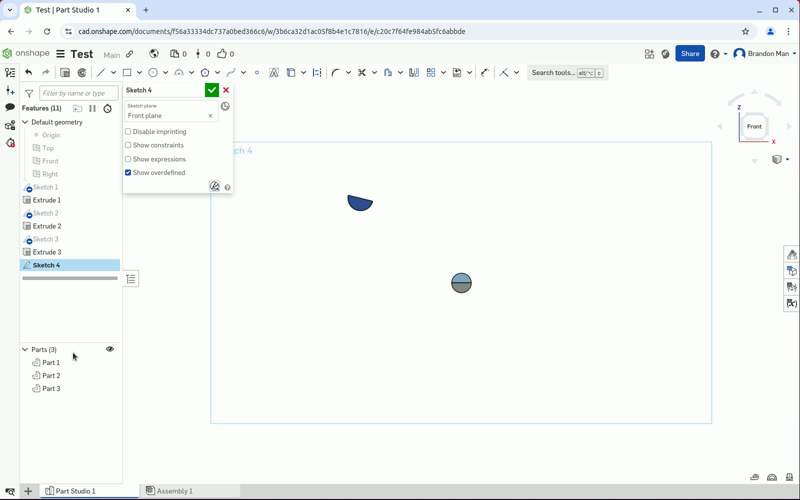
key(y)
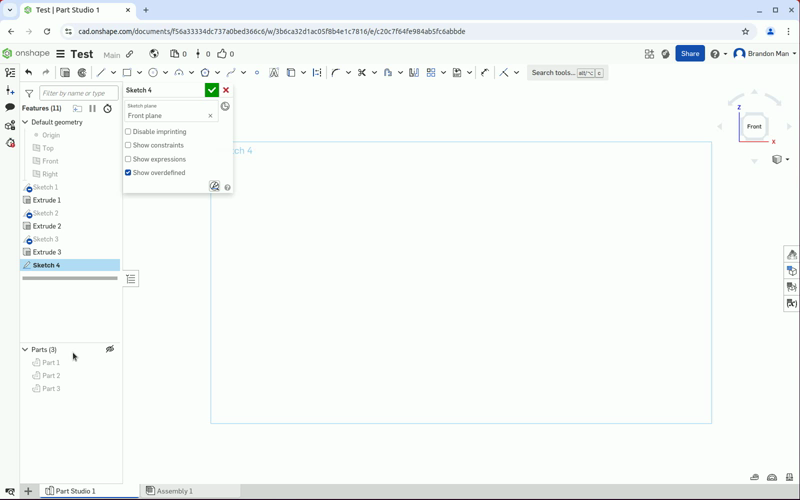
key(l)
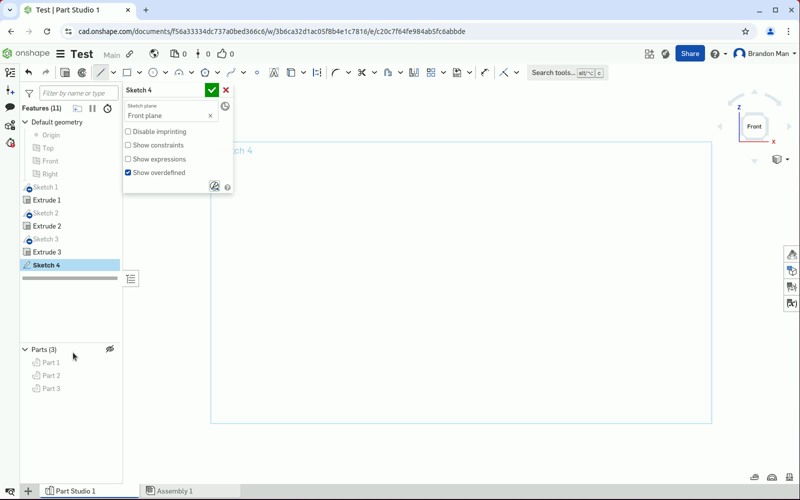
key_down(shift)
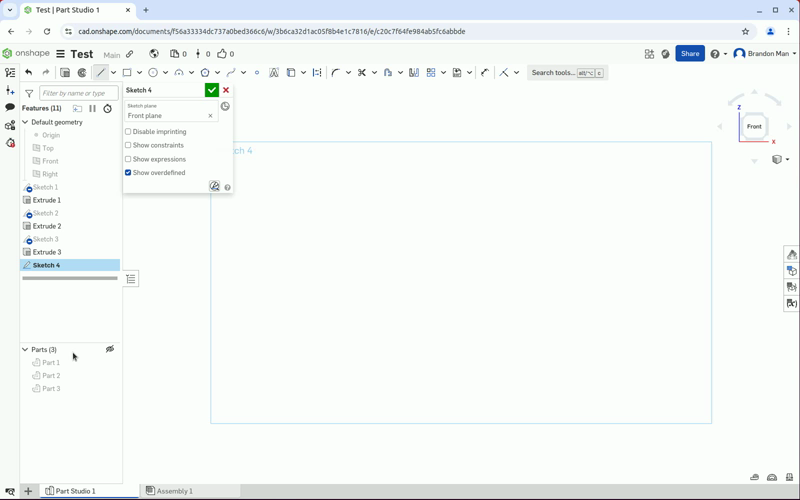
mouse_move(348, 195)
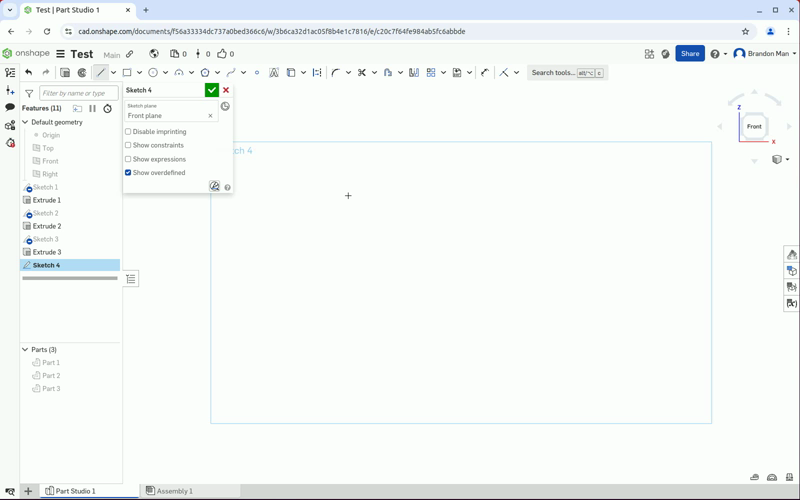
click(348, 195)
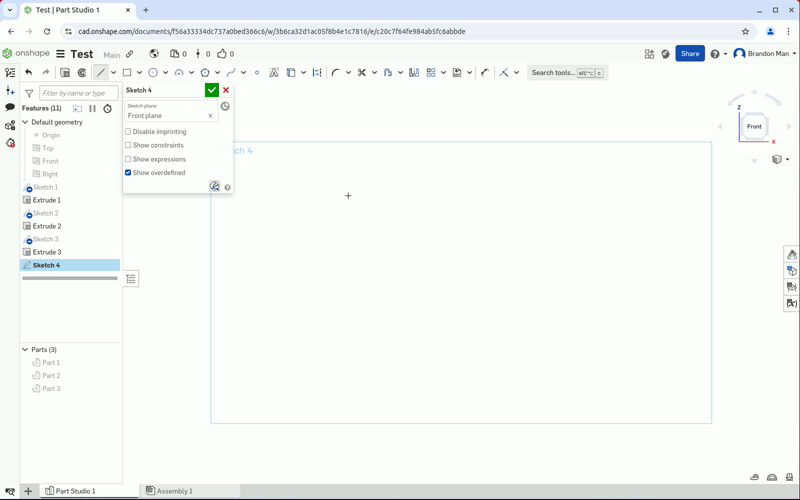
key_up(shift)
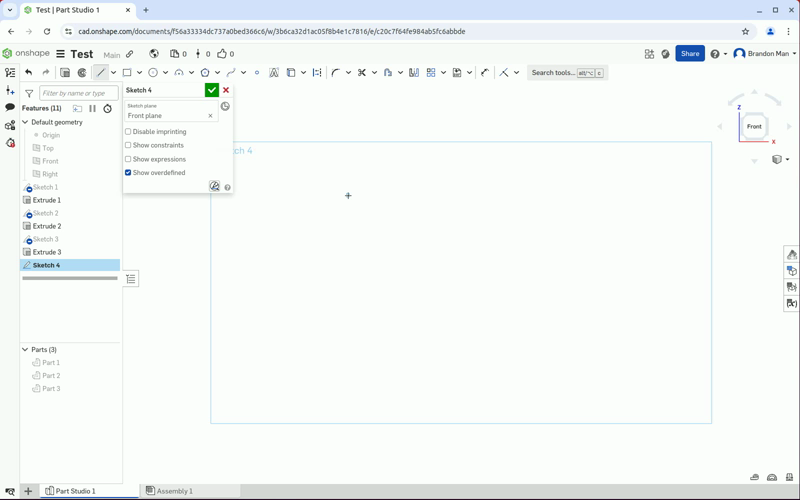
key_down(shift)
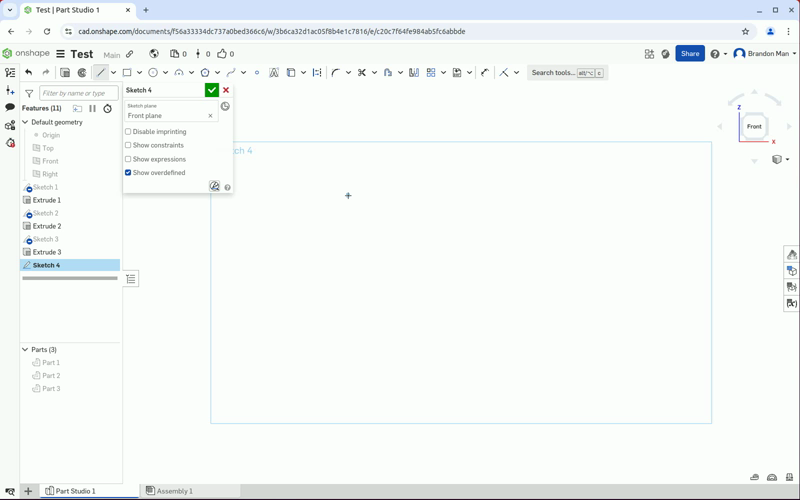
mouse_move(378, 195)
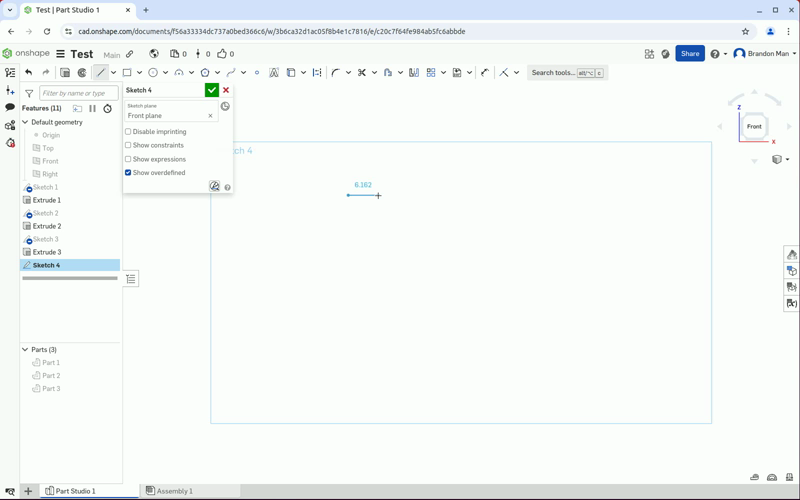
mouse_move(360, 198)
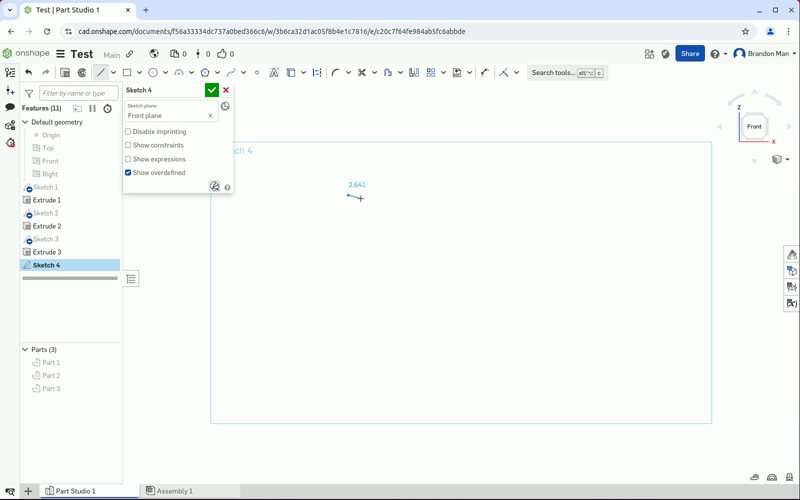
click(360, 198)
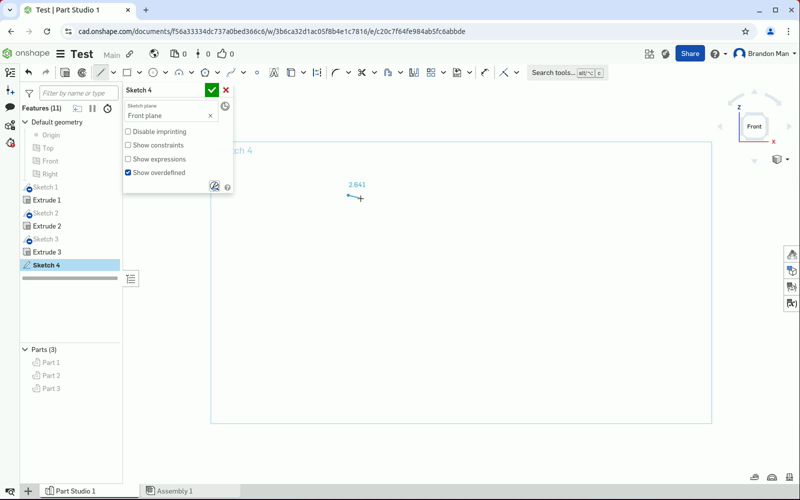
key_up(shift)
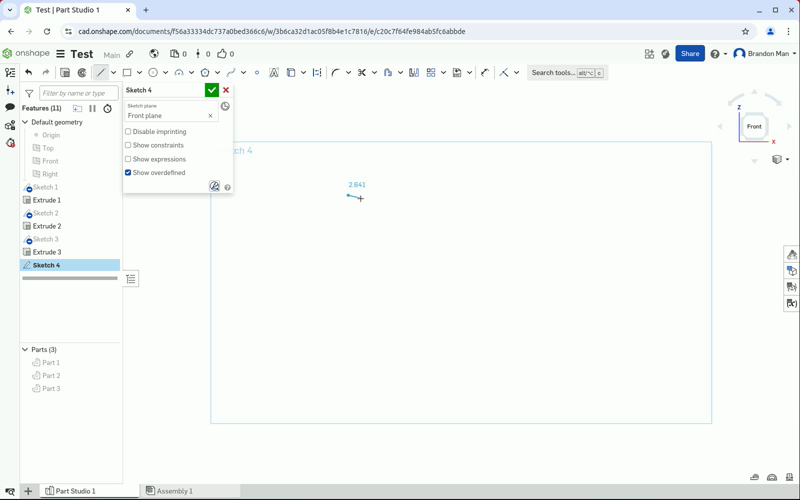
key_down(shift)
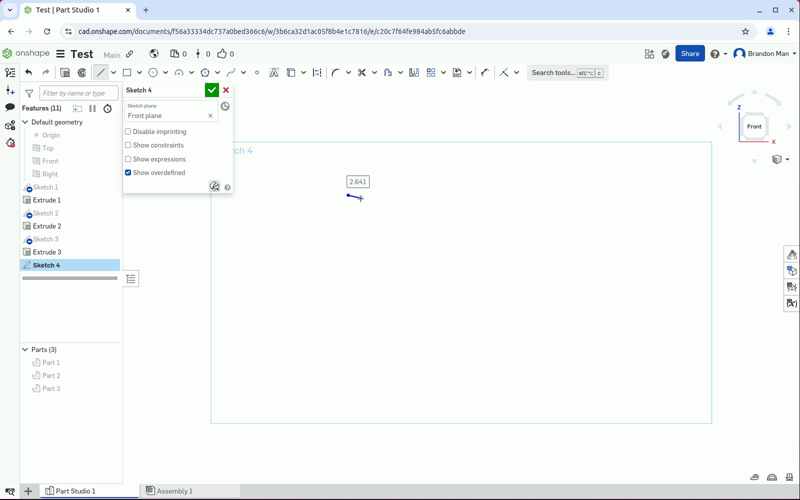
mouse_move(390, 198)
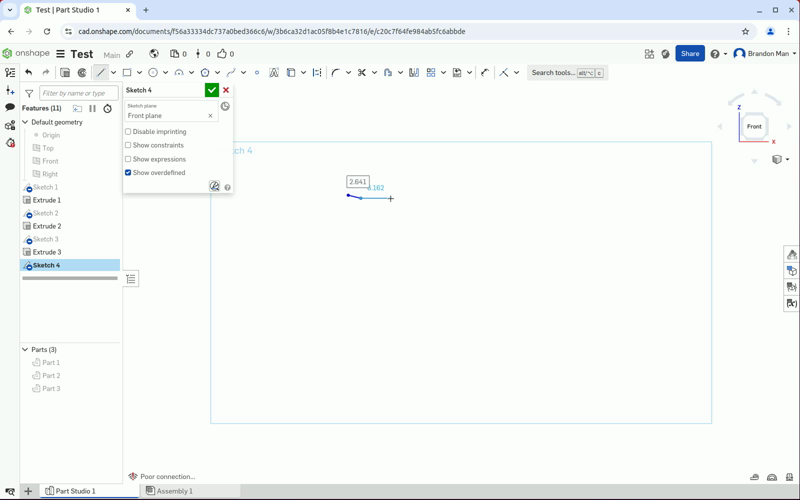
mouse_move(373, 201)
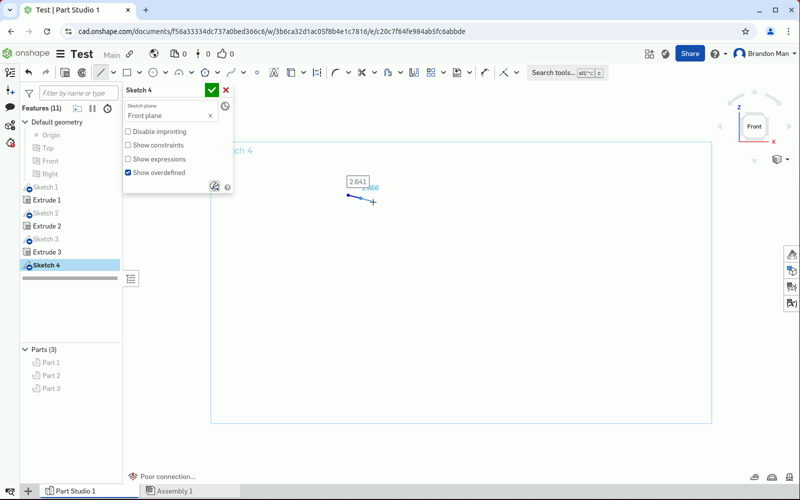
click(373, 201)
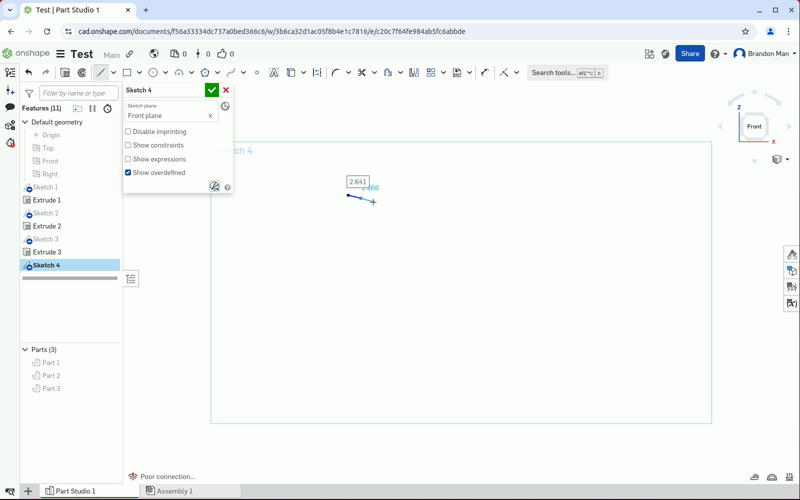
key_up(shift)
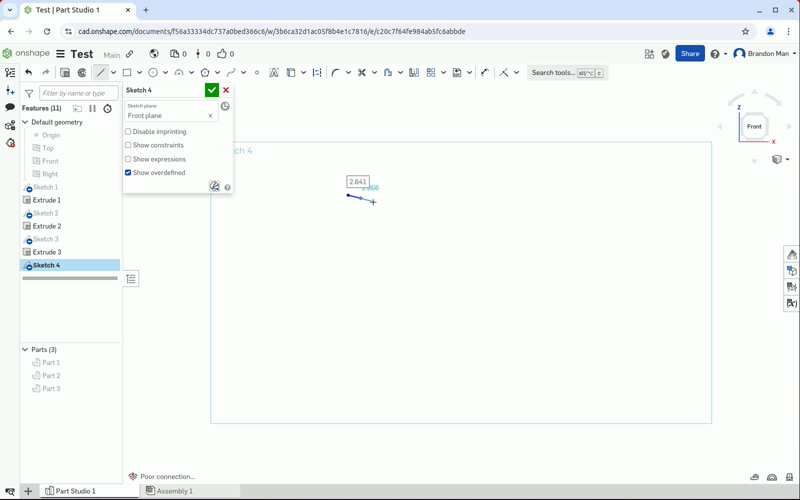
key(esc)
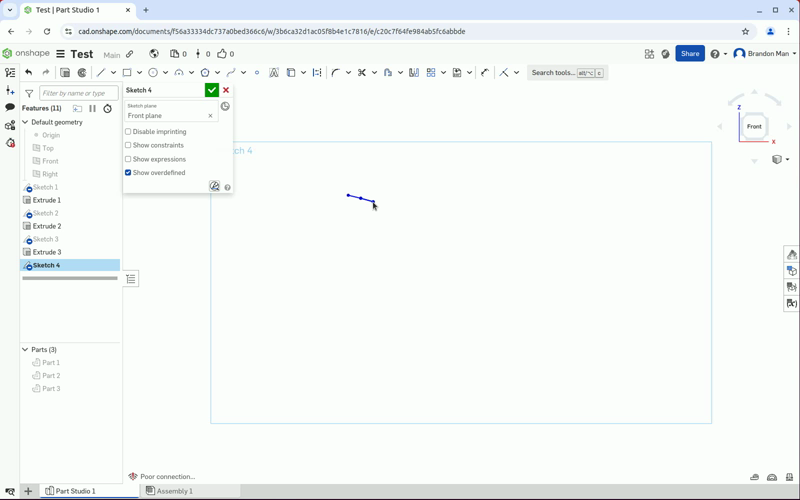
key(a)
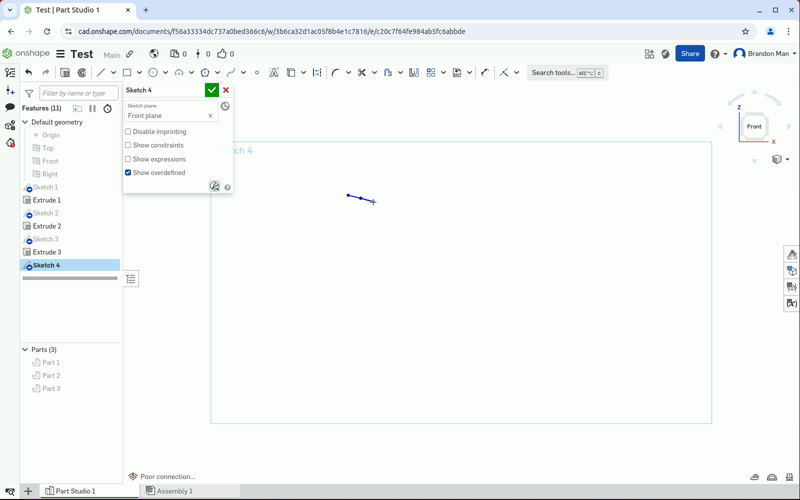
mouse_move(373, 201)
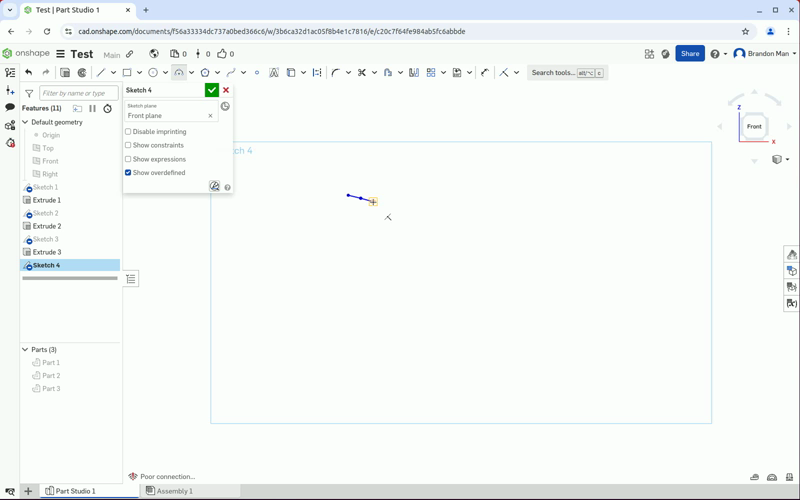
click(373, 201)
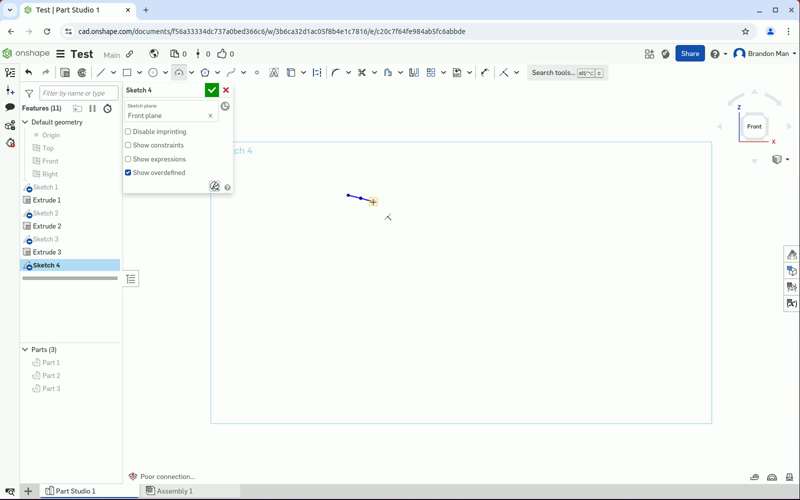
mouse_move(348, 195)
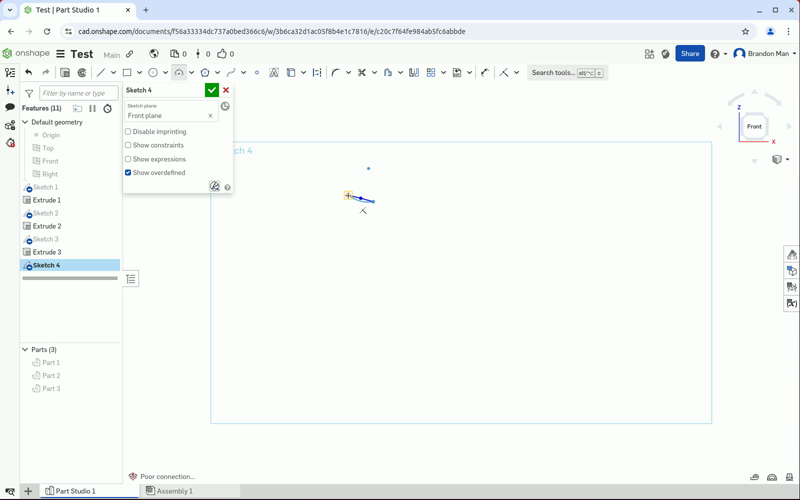
click(348, 195)
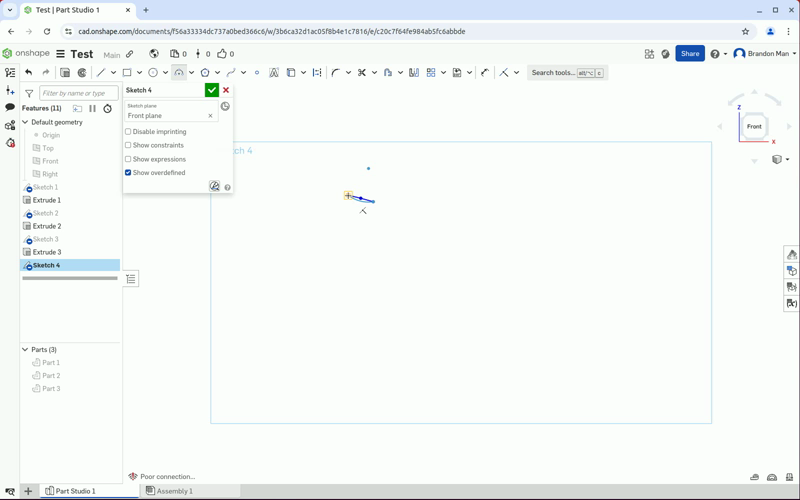
key_down(shift)
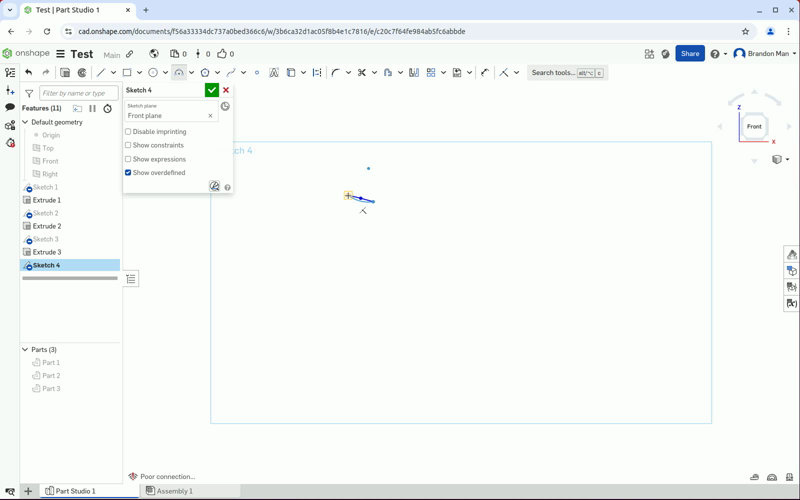
mouse_move(364, 186)
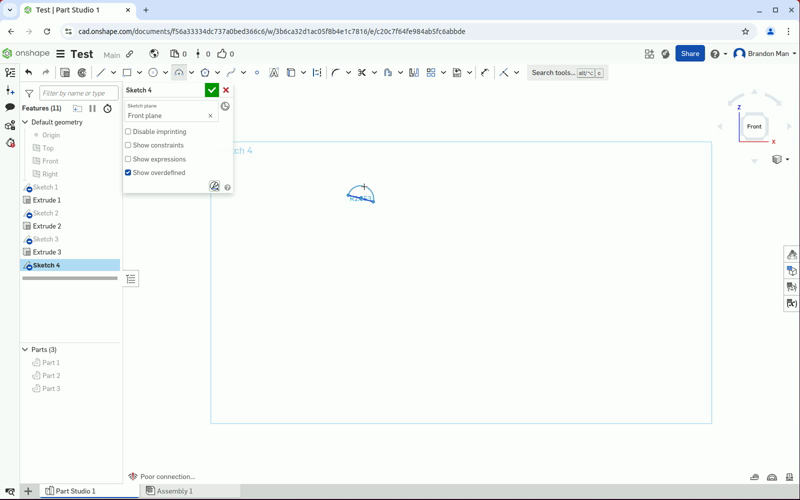
click(364, 186)
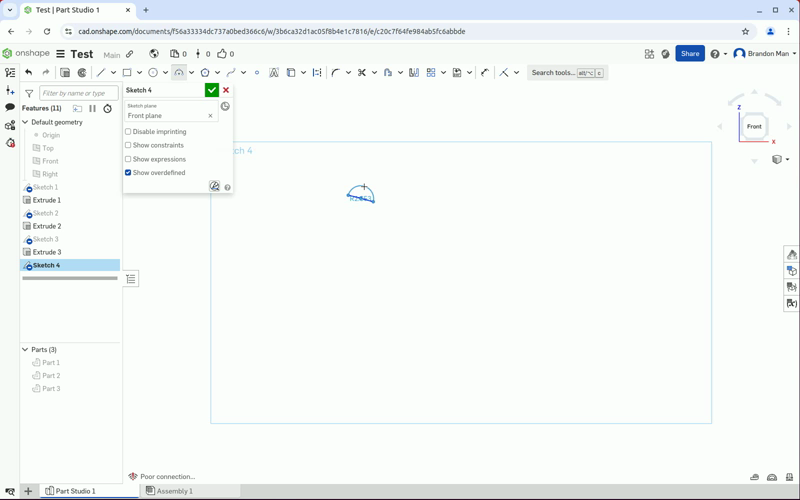
key_up(shift)
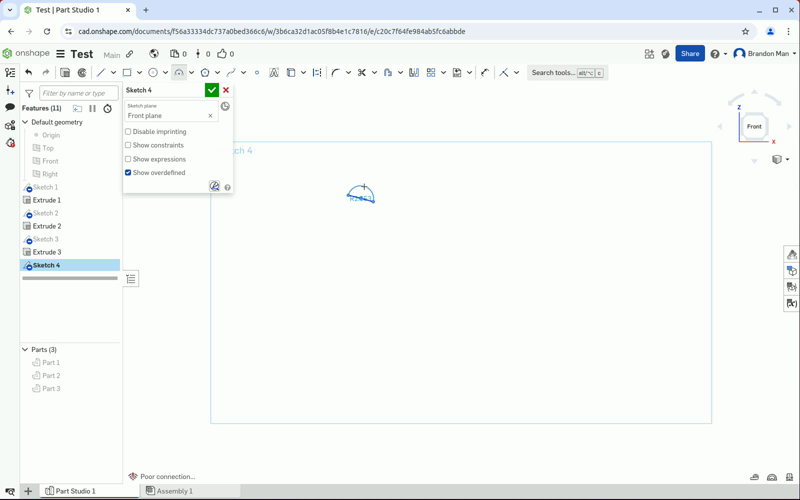
key(esc)
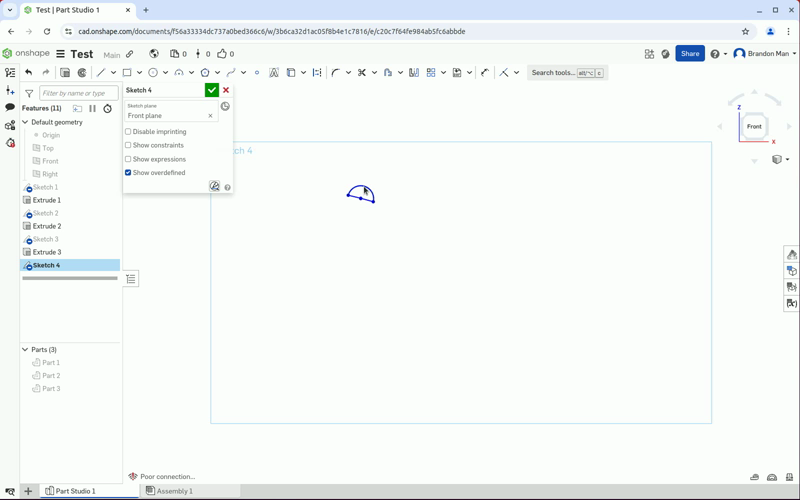
mouse_move(361, 188)
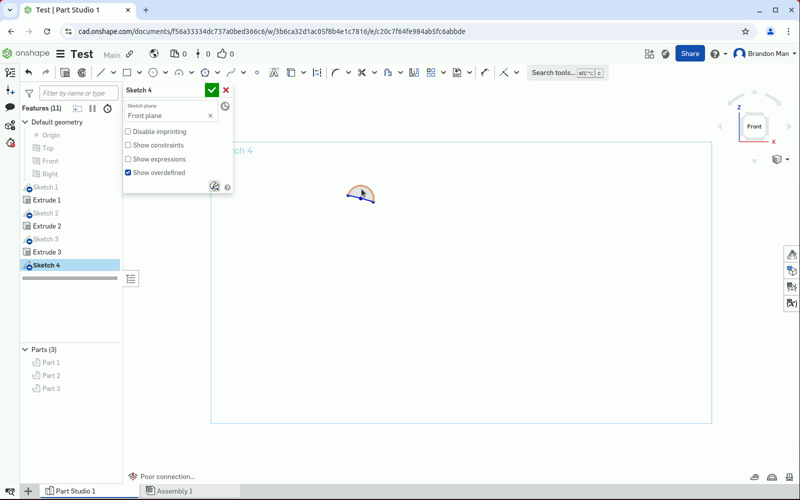
scroll(6)
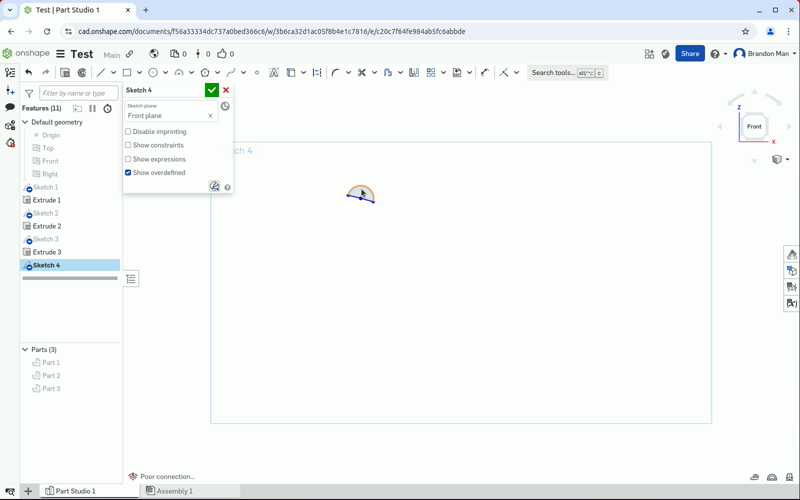
scroll(6)
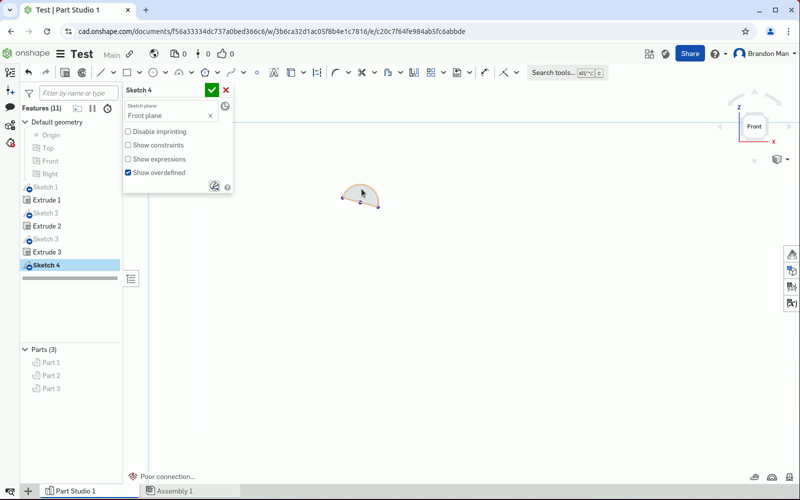
scroll(6)
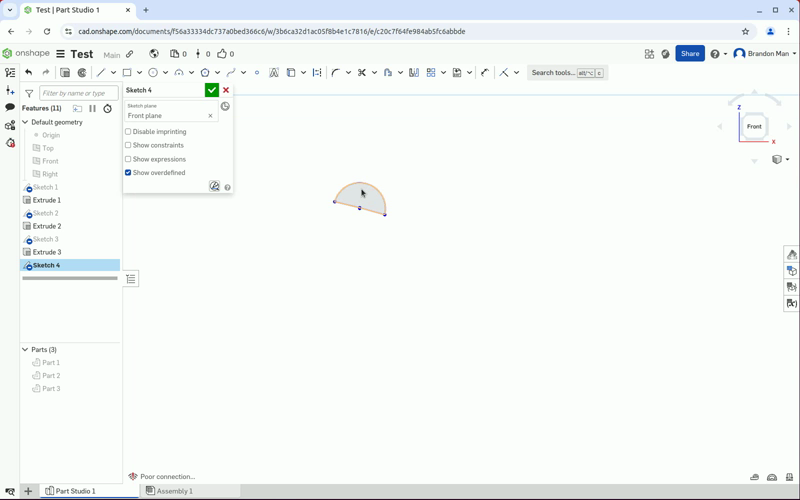
scroll(6)
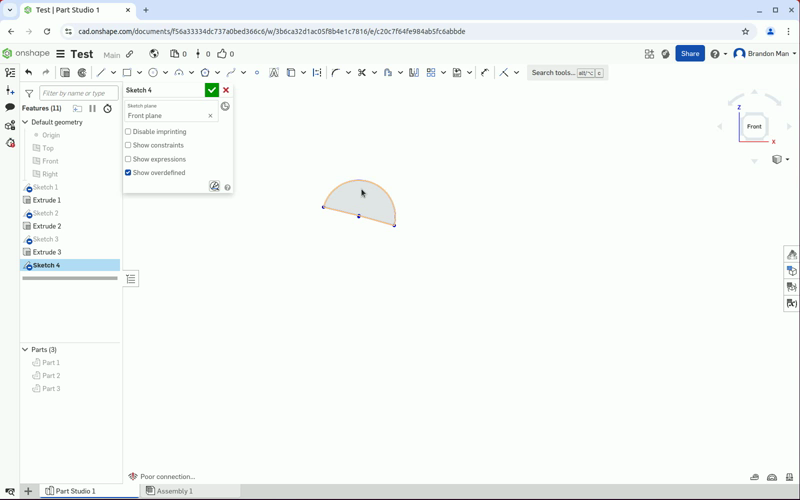
scroll(6)
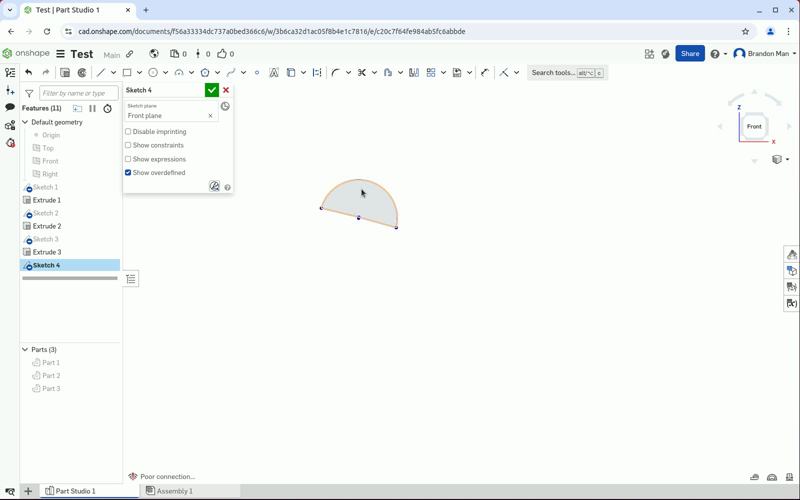
scroll(6)
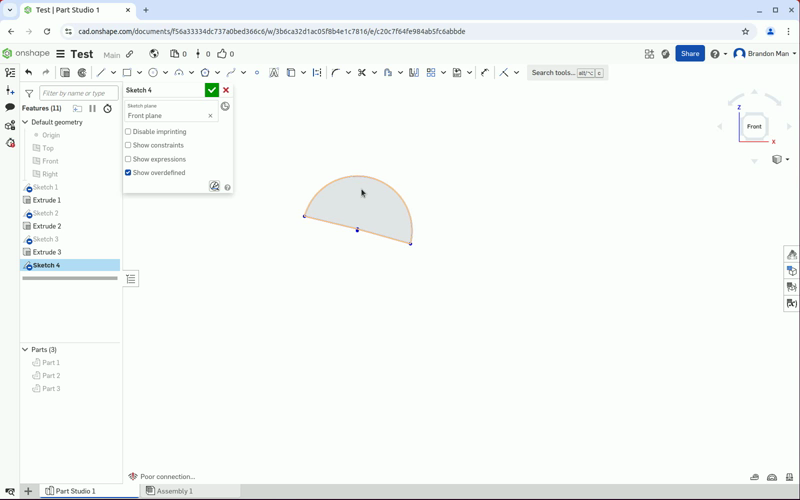
scroll(6)
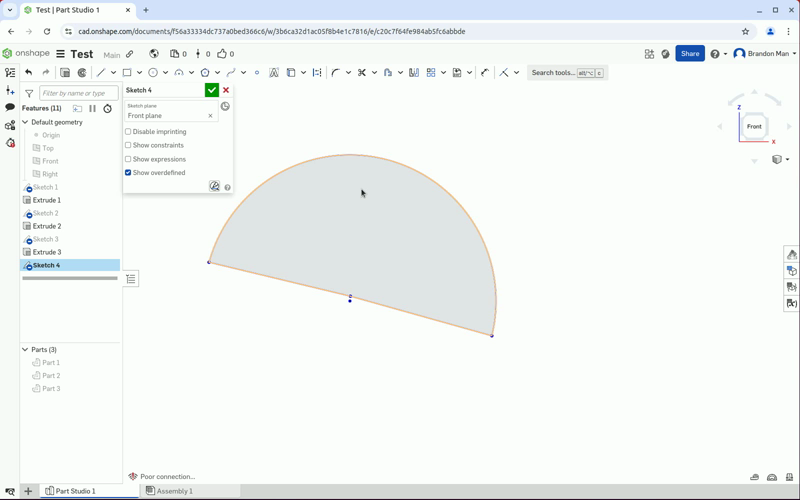
click(361, 188)
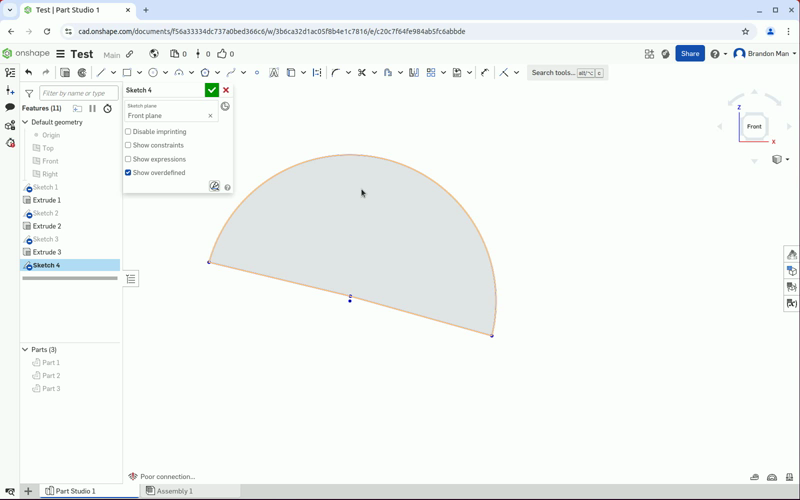
scroll(-6)
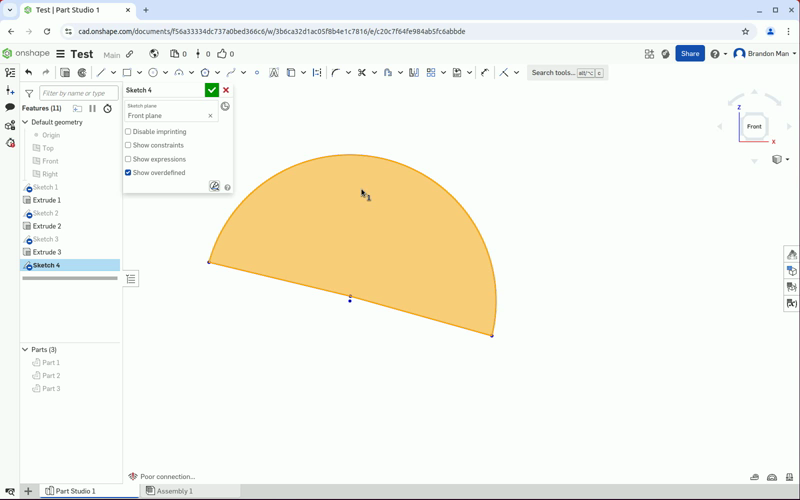
scroll(-6)
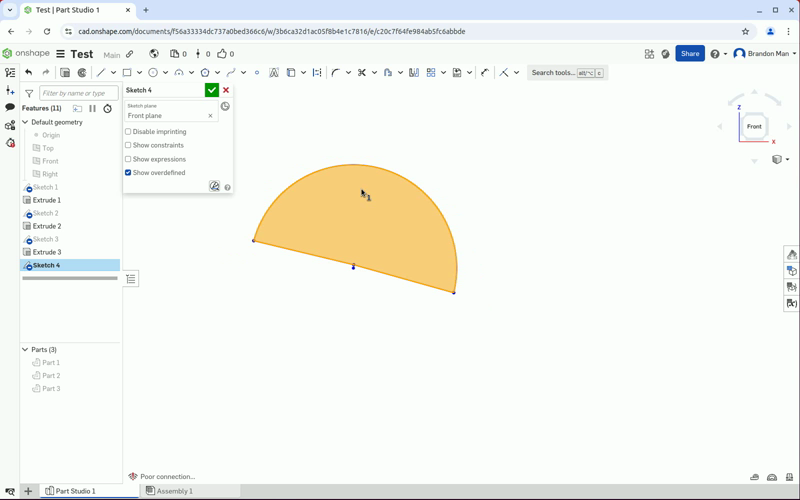
scroll(-6)
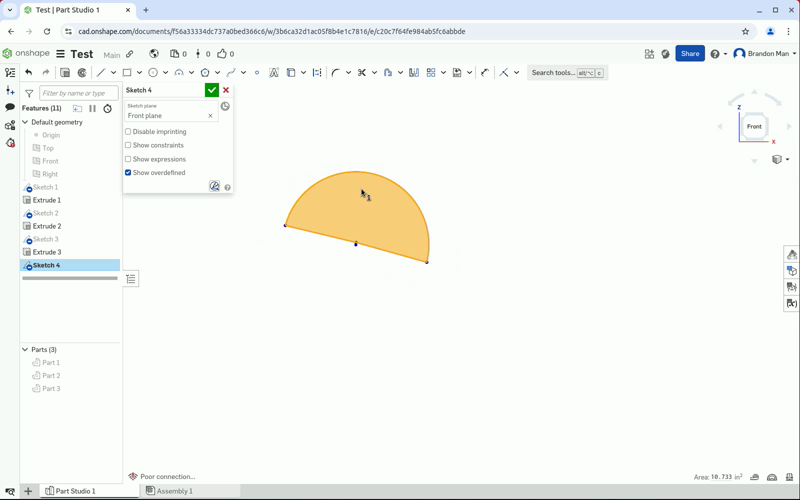
scroll(-6)
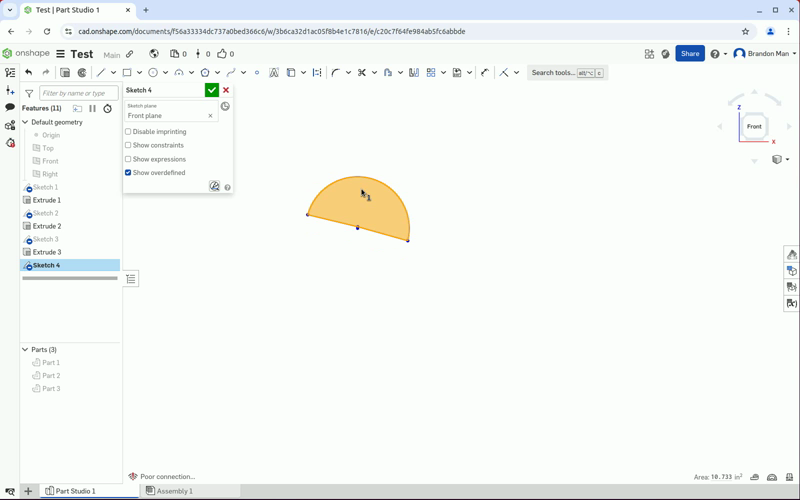
scroll(-6)
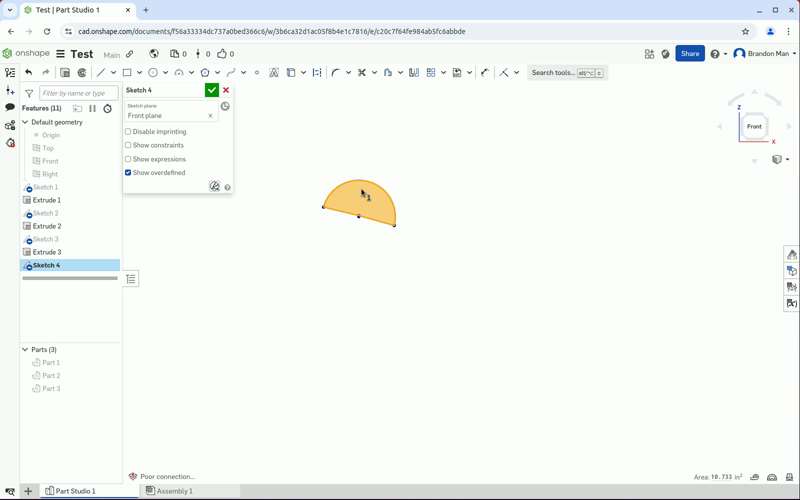
scroll(-6)
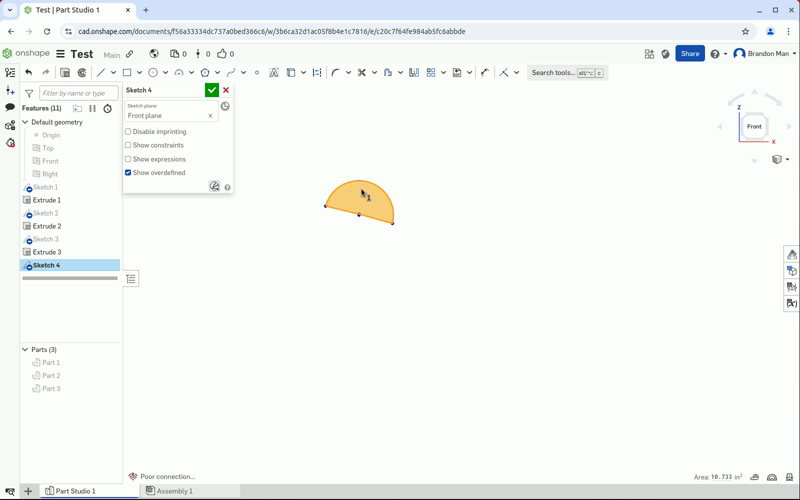
scroll(-6)
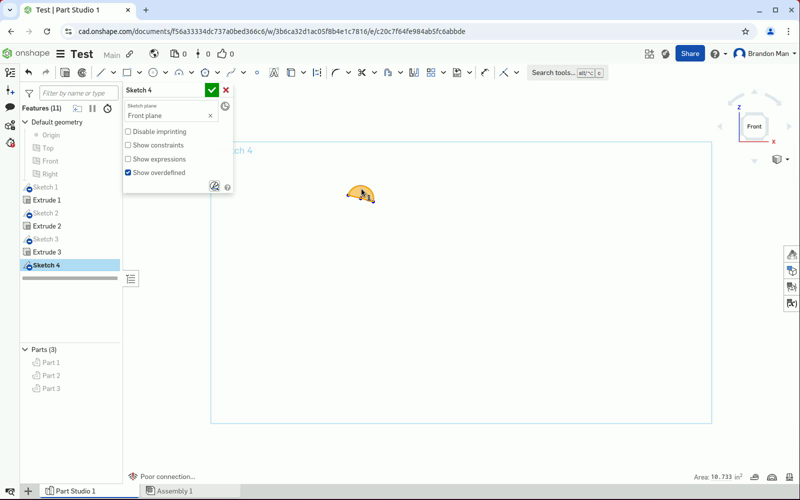
mouse_move(73, 352)
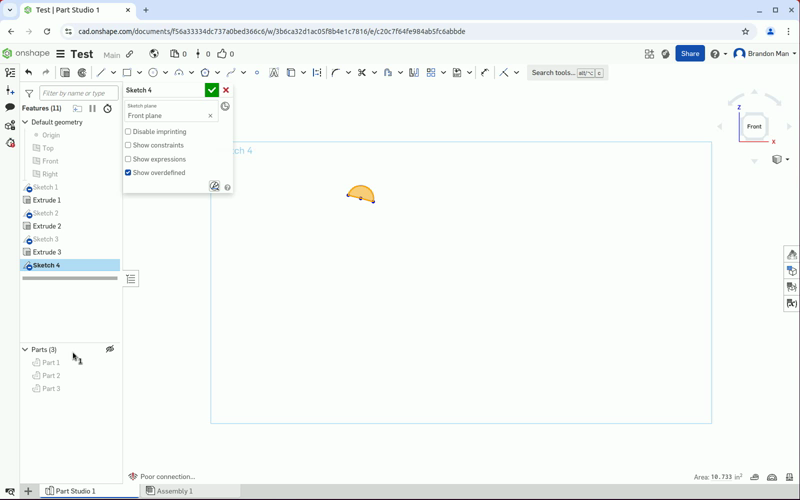
key(shift+y)
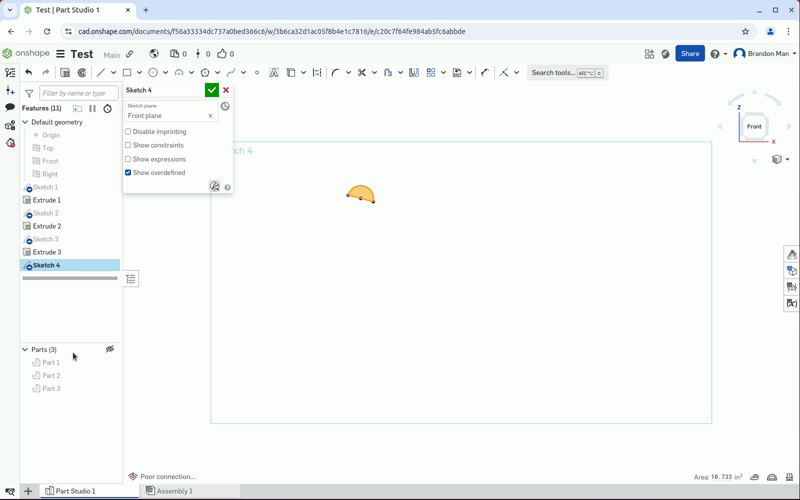
key(shift+e)
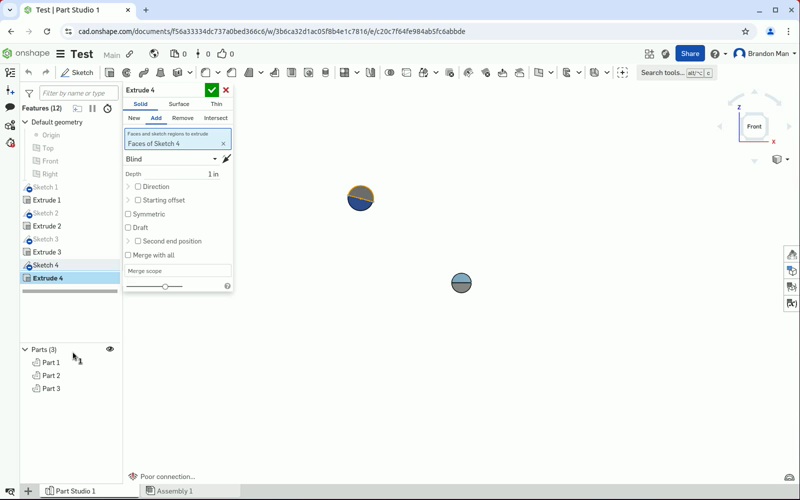
mouse_move(143, 106)
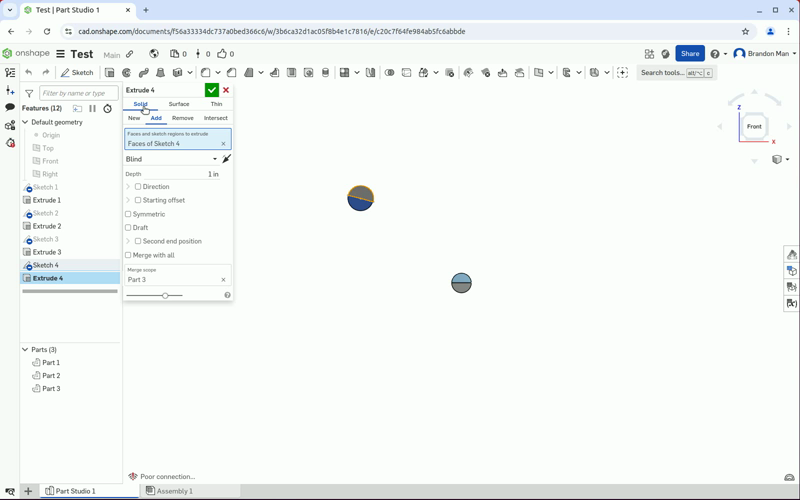
click(143, 106)
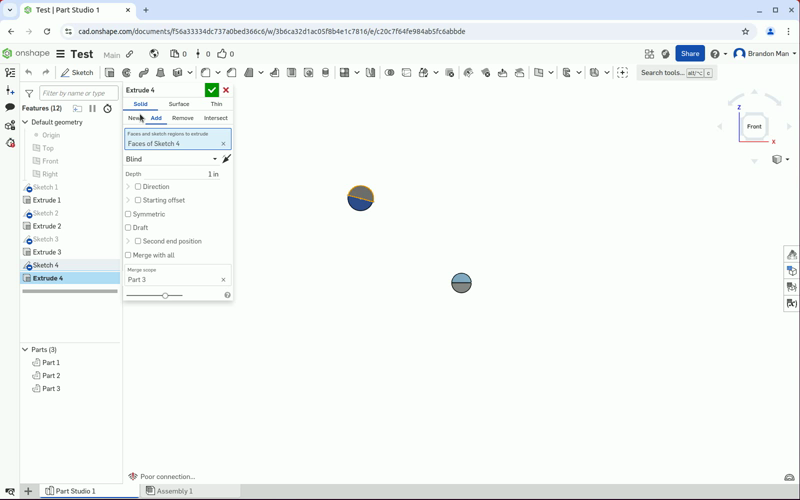
mouse_move(137, 120)
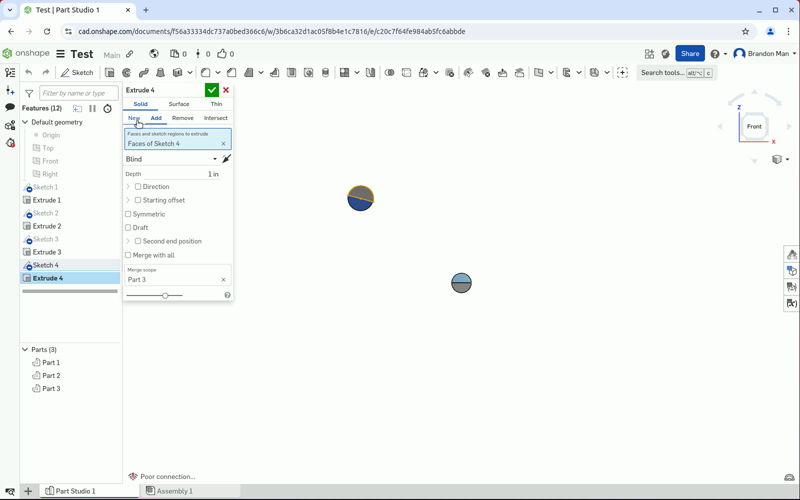
click(137, 120)
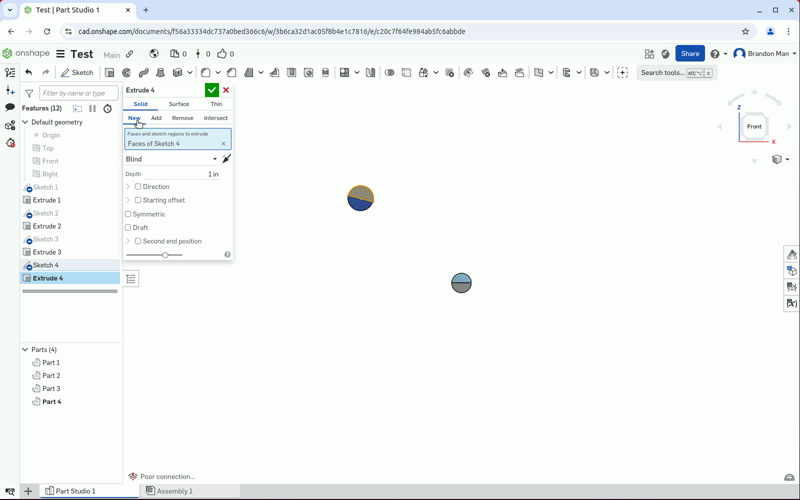
key(tab, 4)
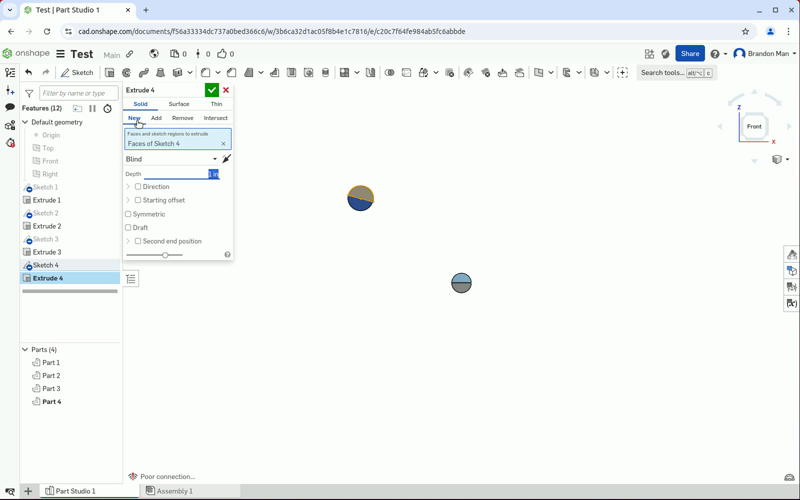
text(1.204)
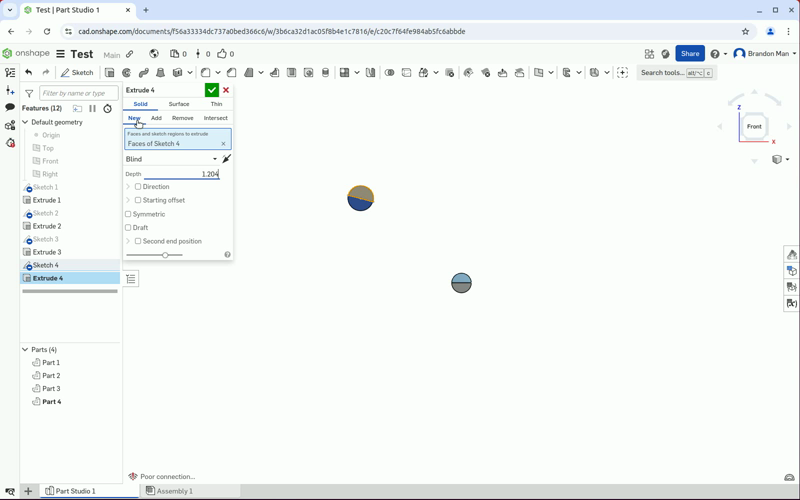
key(enter)
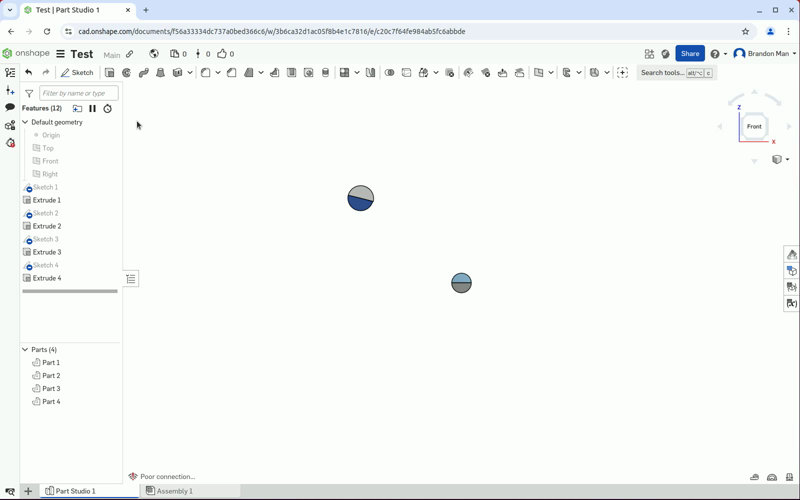
key(shift+h)
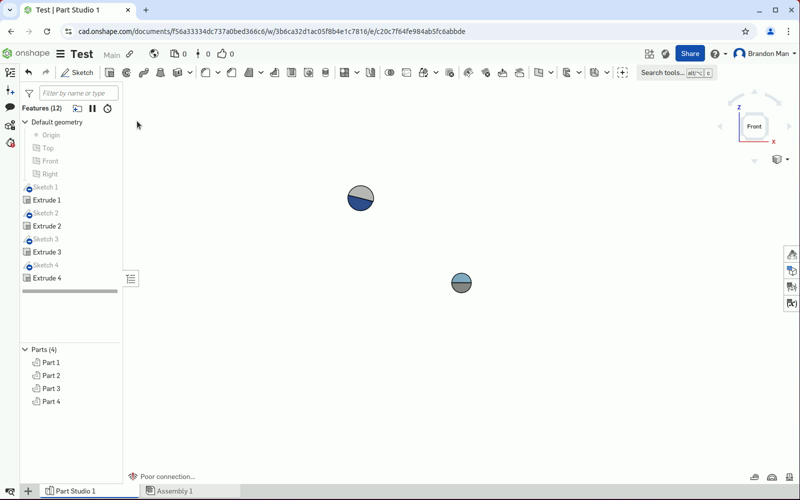
key(shift+h)
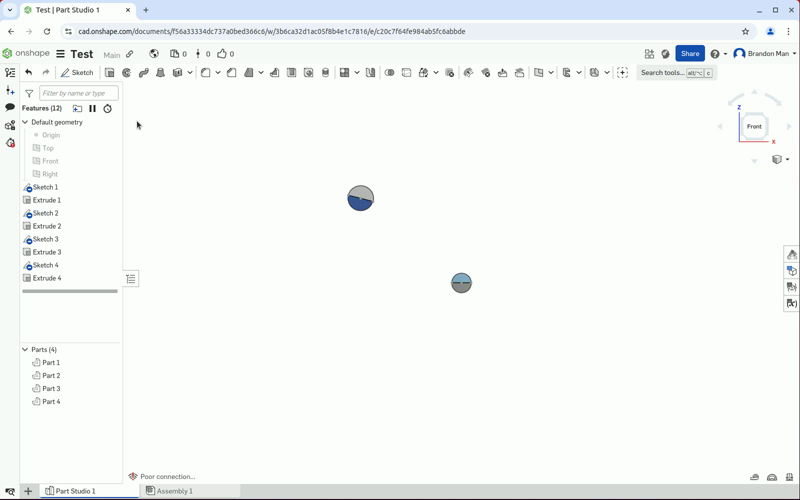
key(shift+7)
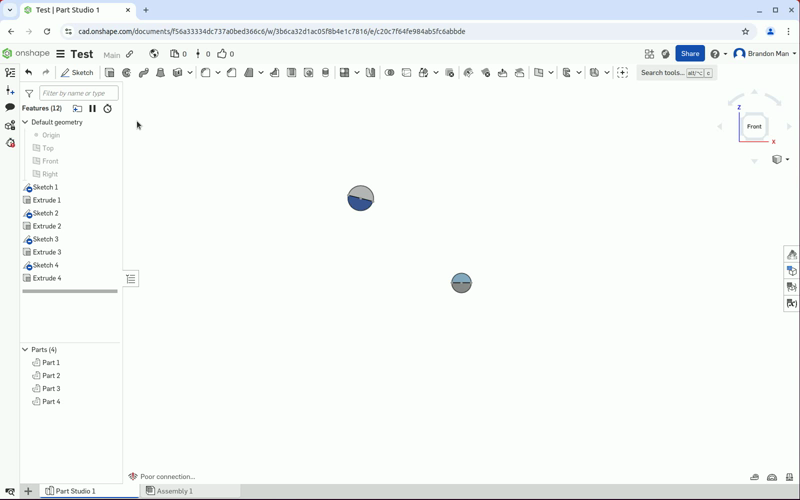
key(left, 2)
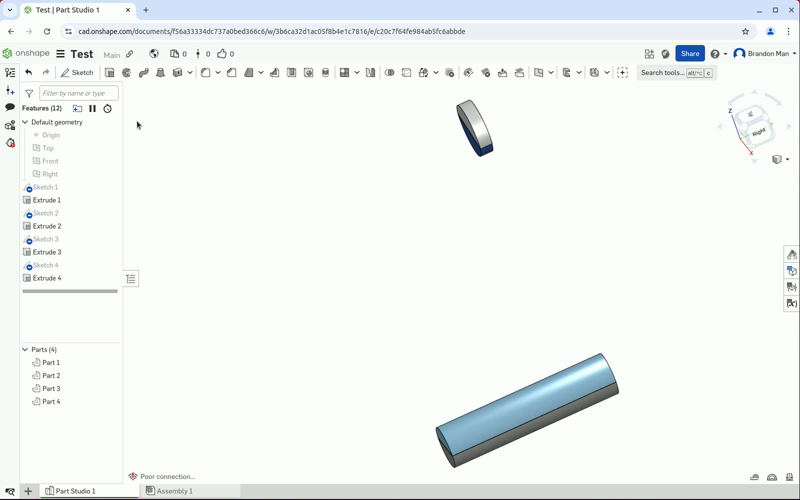
key(down, 2)
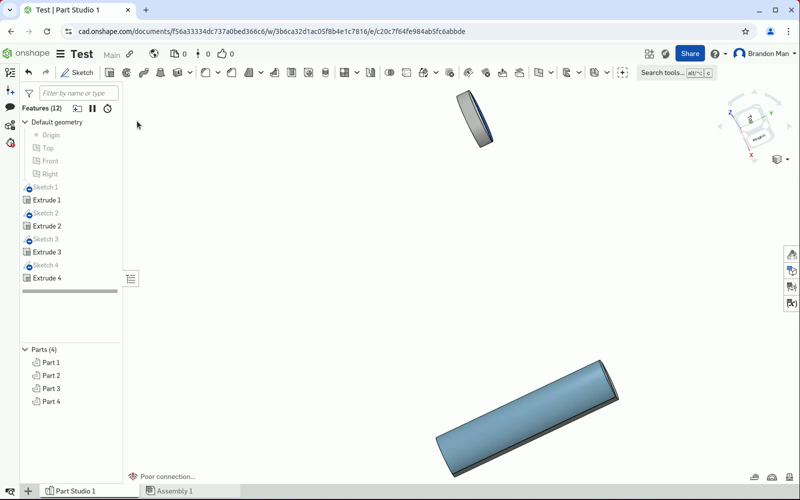
key(up, 2)
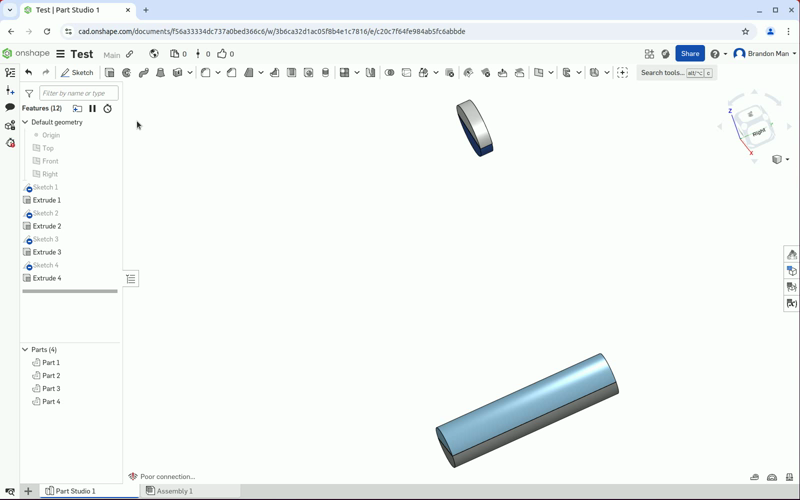
key(right, 2)
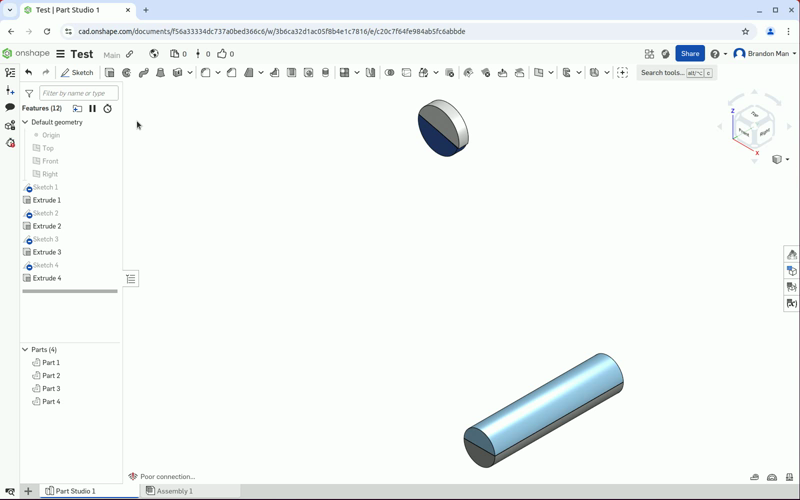
mouse_move(73, 189)
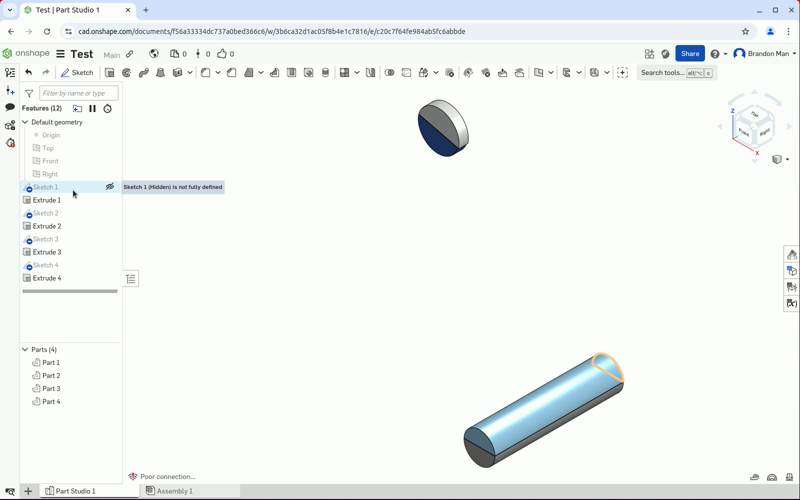
click(73, 189)